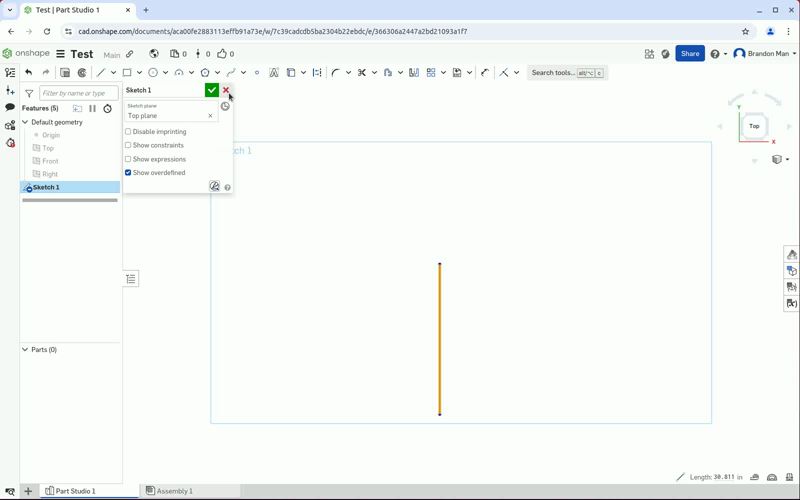
key(shift+h)
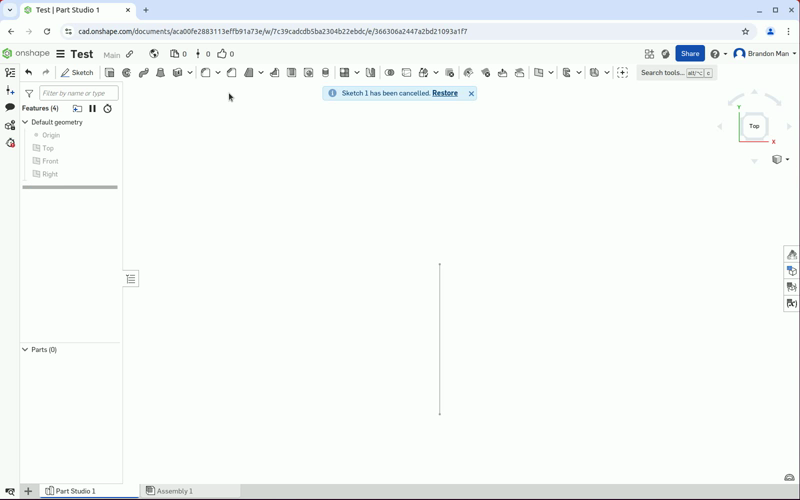
mouse_move(73, 352)
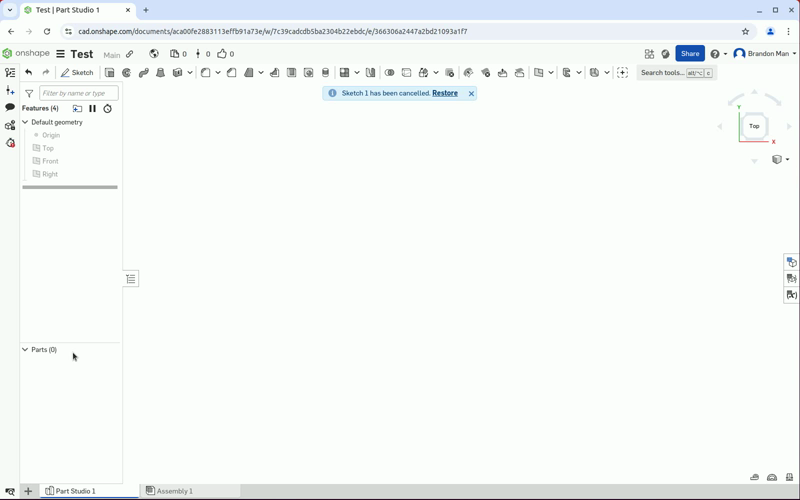
key(y)
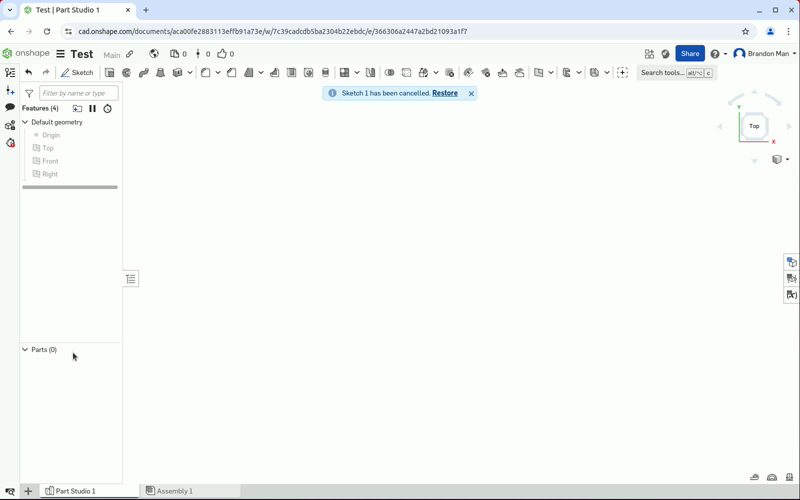
key(shift+p)
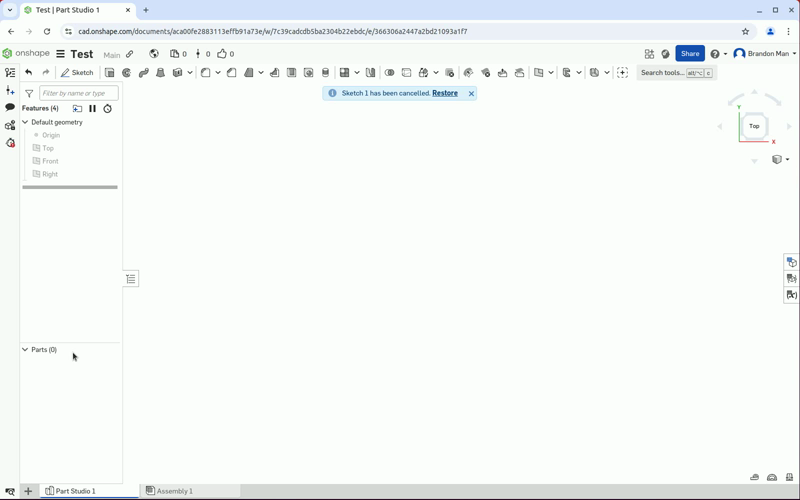
key(space)
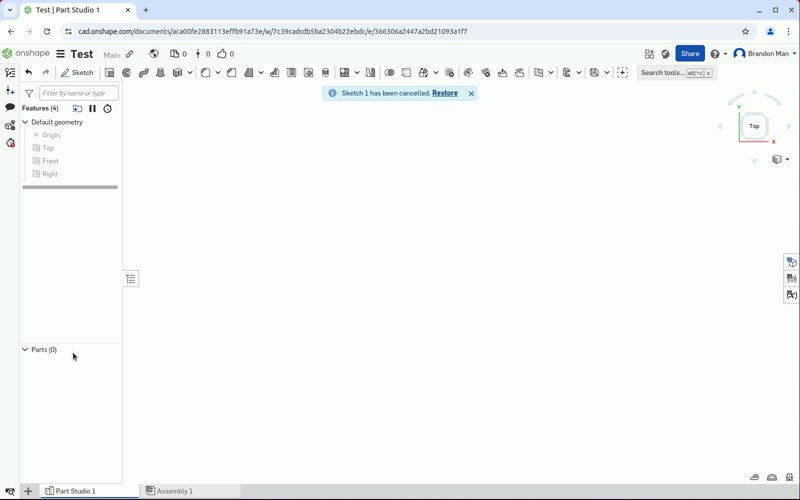
key_down(shift)
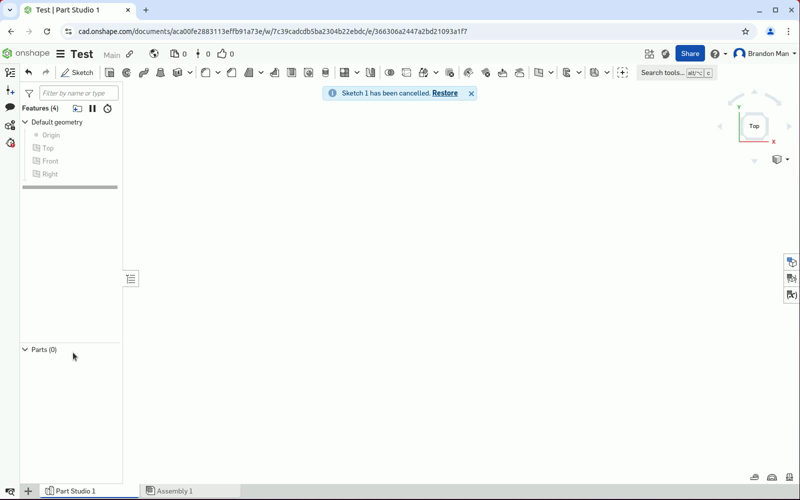
key(up)
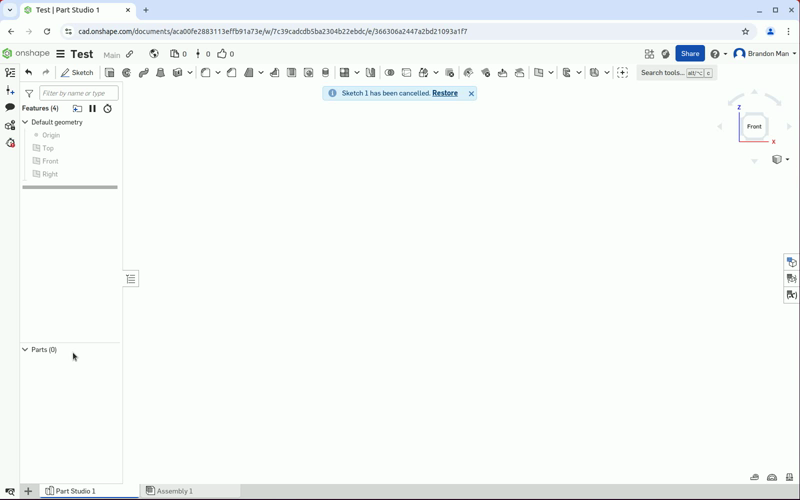
key_up(shift)
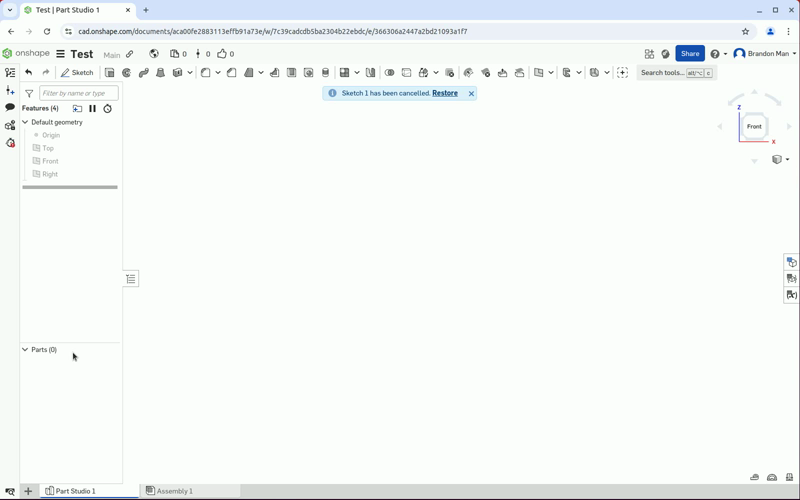
mouse_move(73, 352)
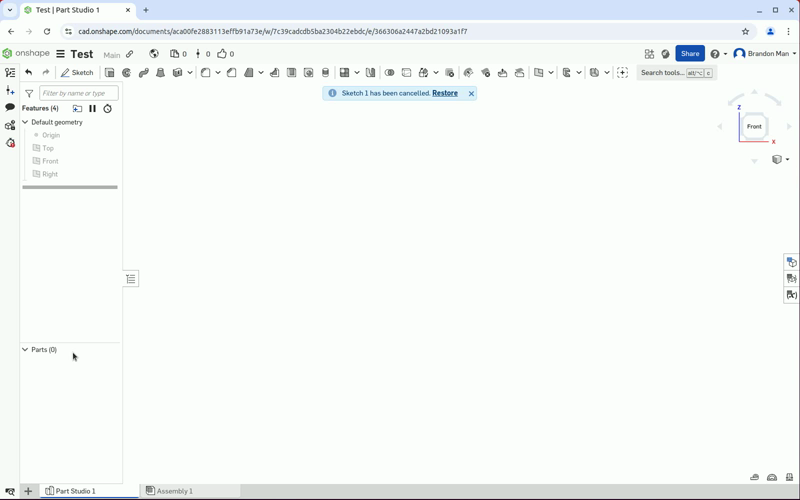
key(shift+y)
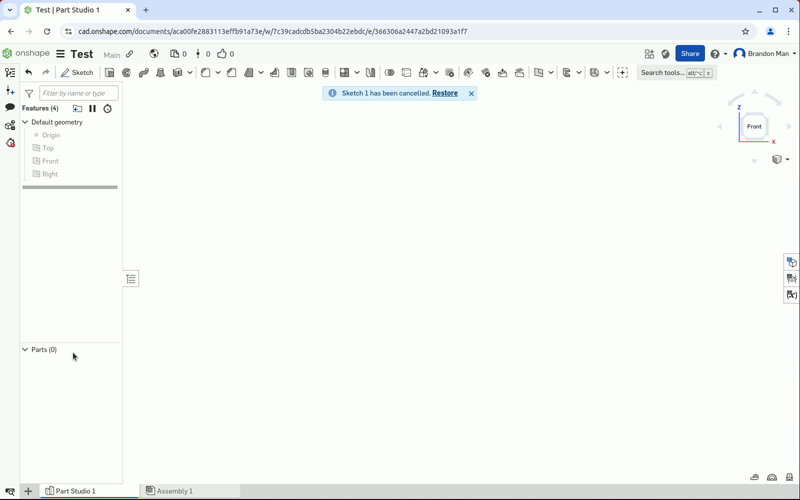
key(shift+s)
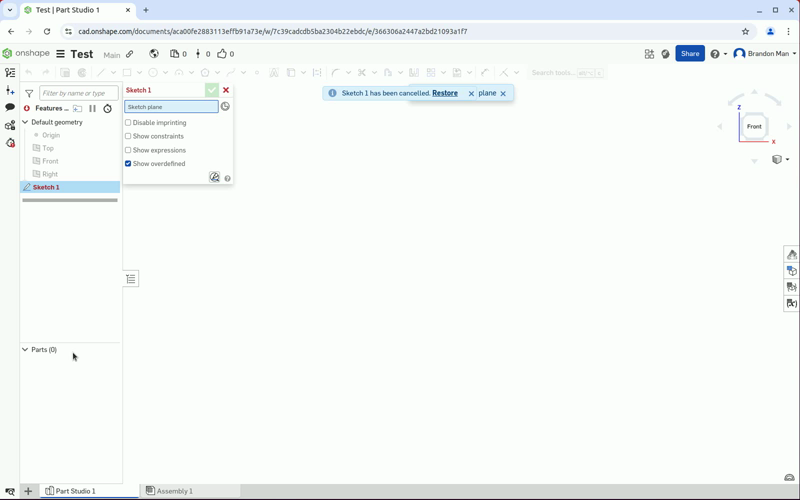
mouse_move(73, 163)
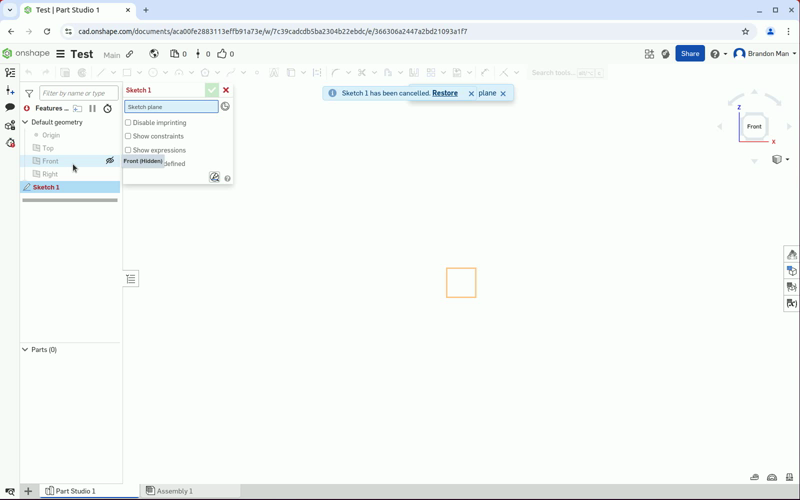
click(73, 163)
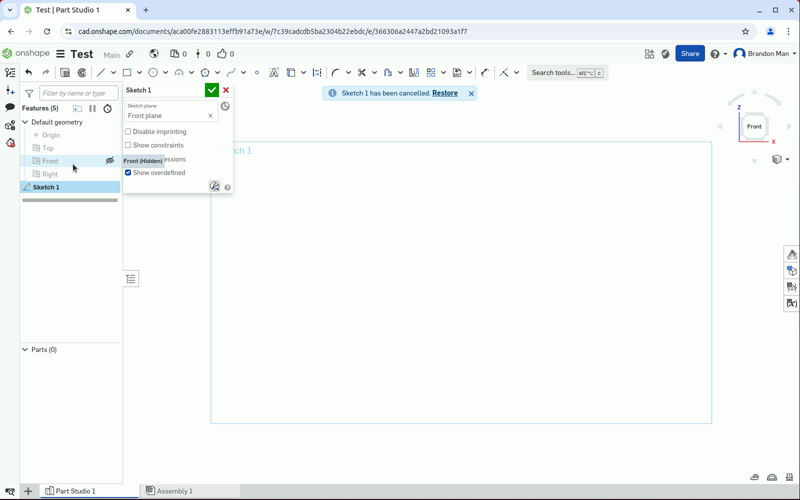
mouse_move(73, 352)
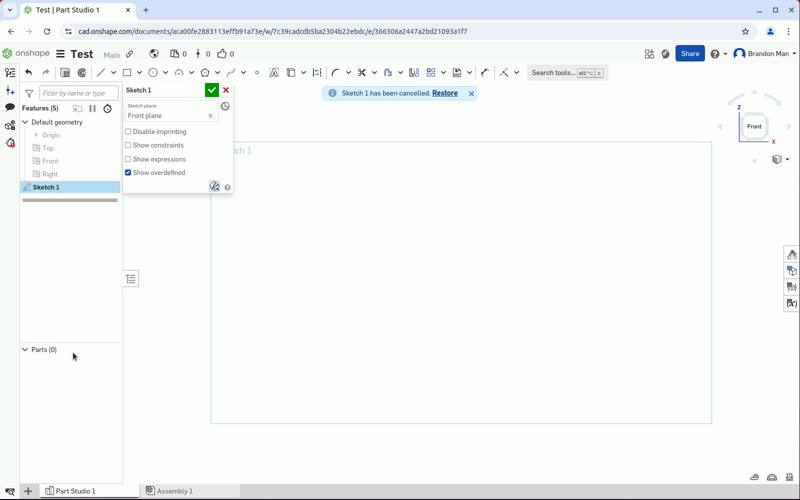
key(y)
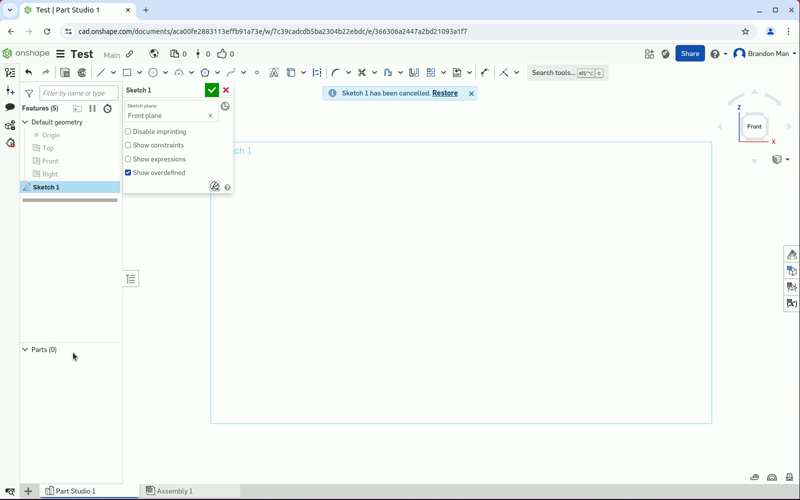
key(c)
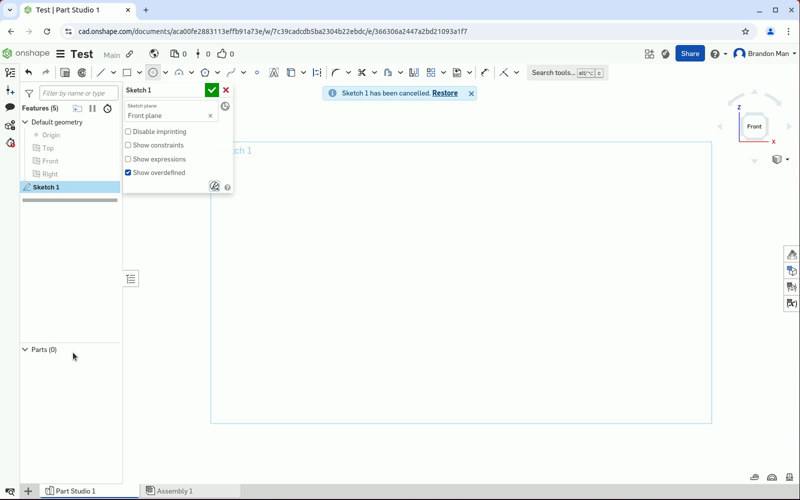
key_down(shift)
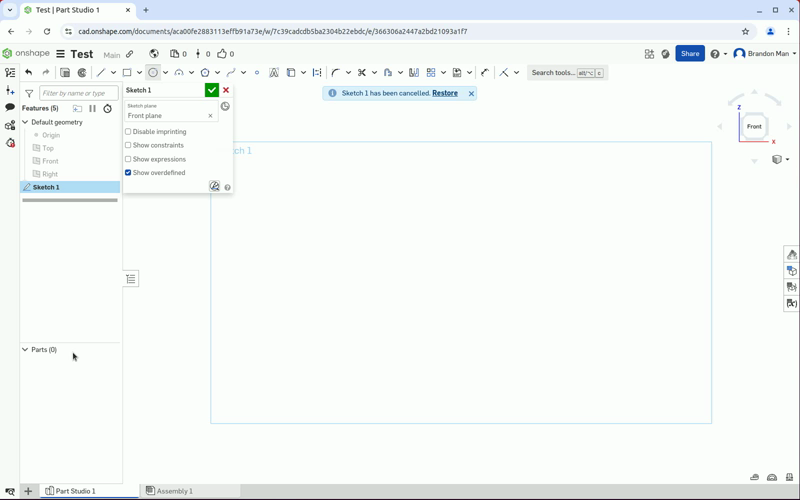
mouse_move(461, 282)
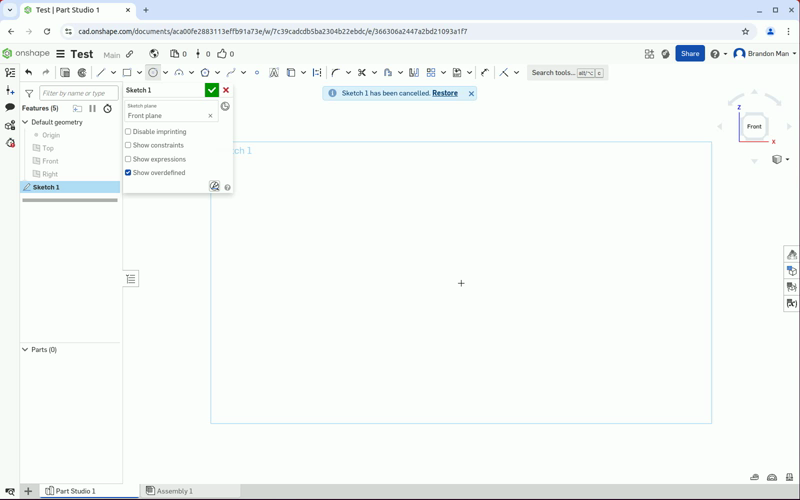
click(461, 282)
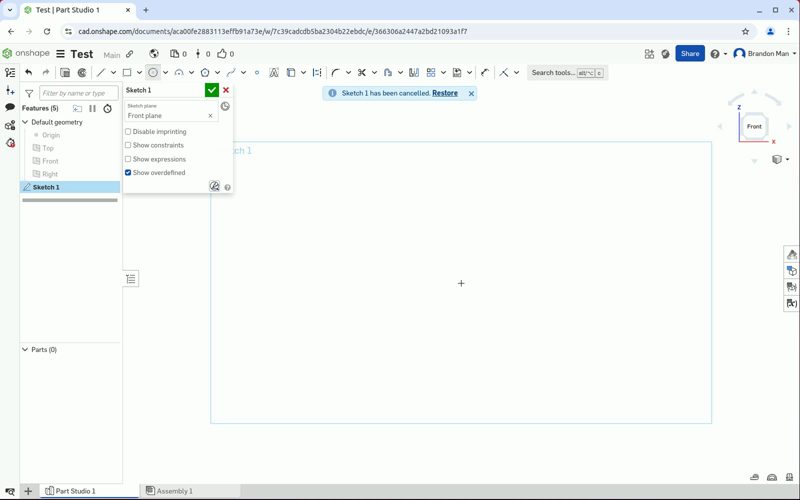
key_up(shift)
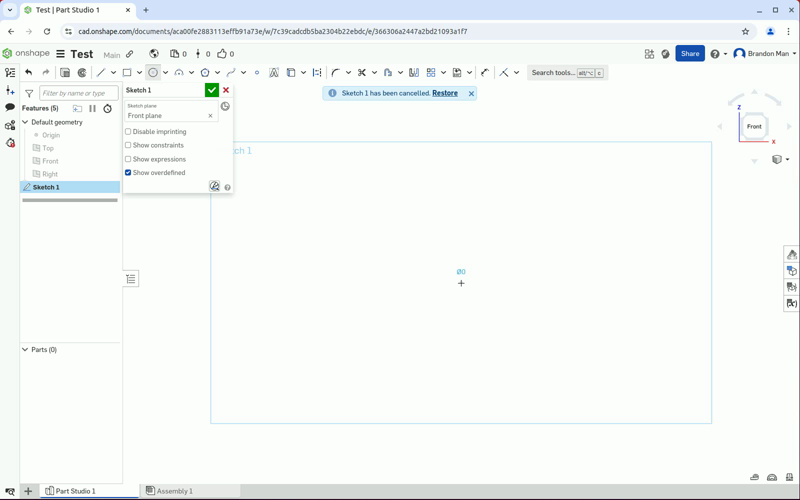
mouse_move(552, 282)
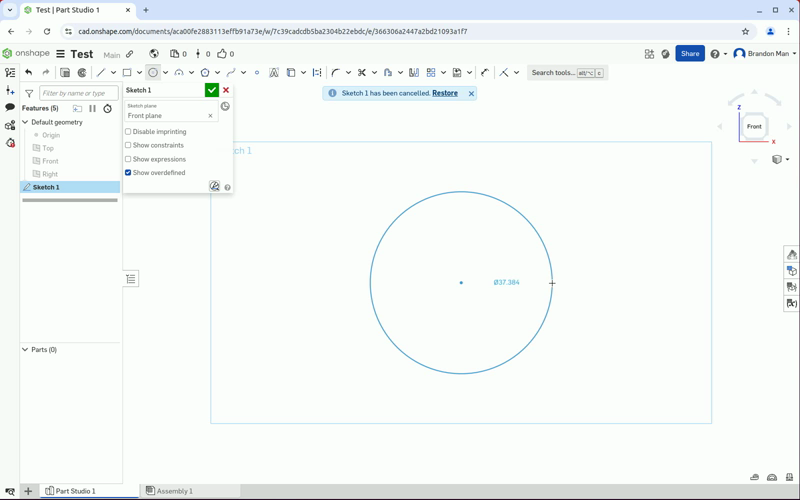
click(552, 282)
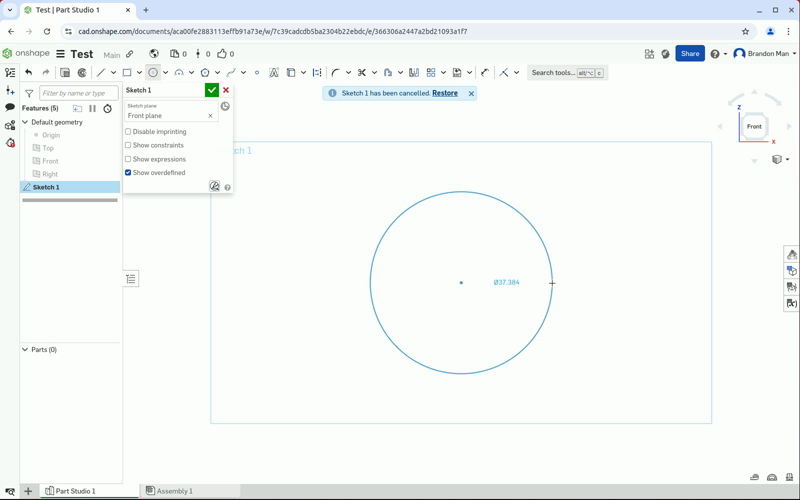
key(esc)
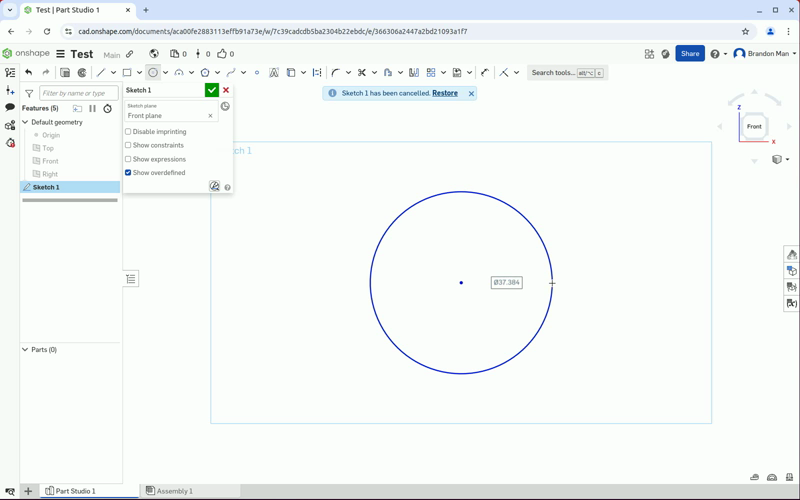
mouse_move(530, 259)
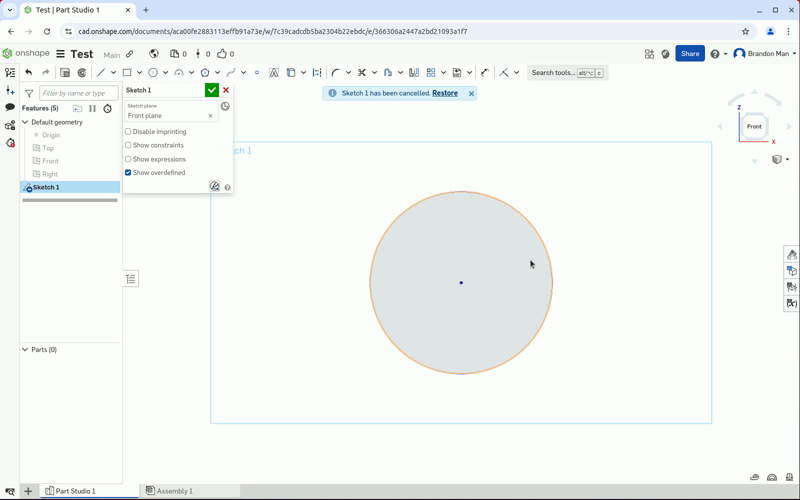
click(530, 259)
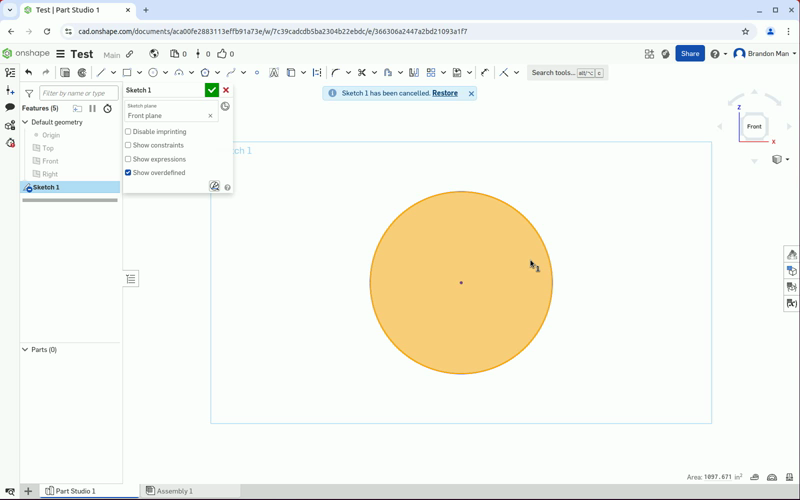
mouse_move(73, 352)
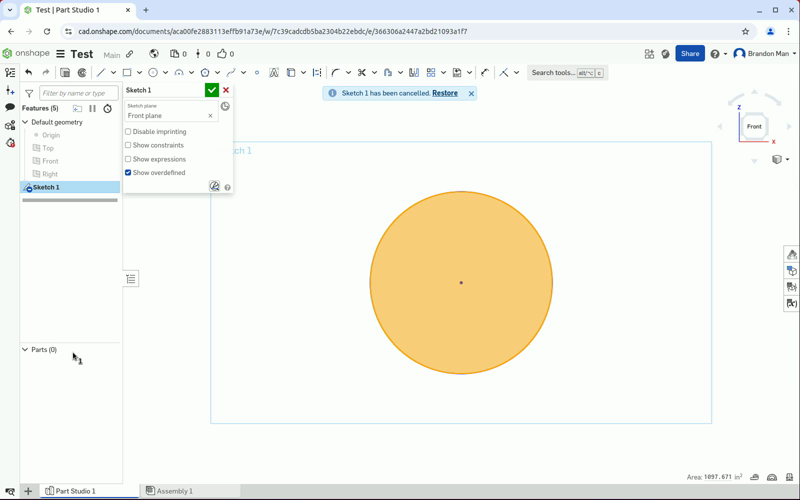
key(shift+y)
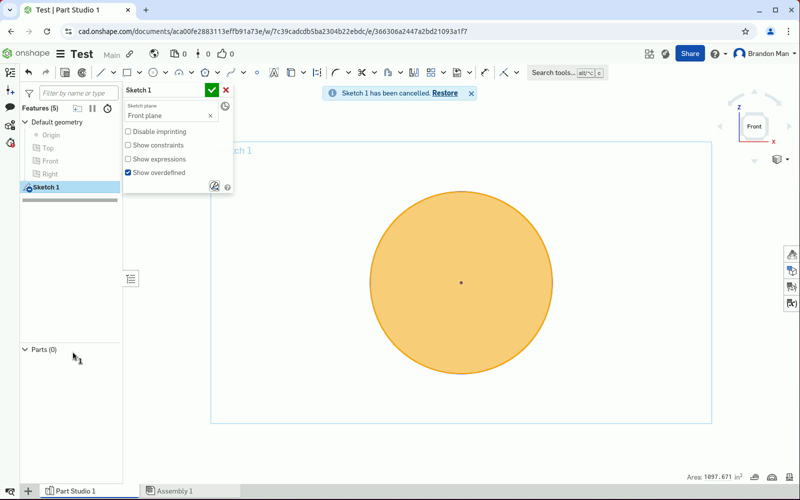
key(shift+e)
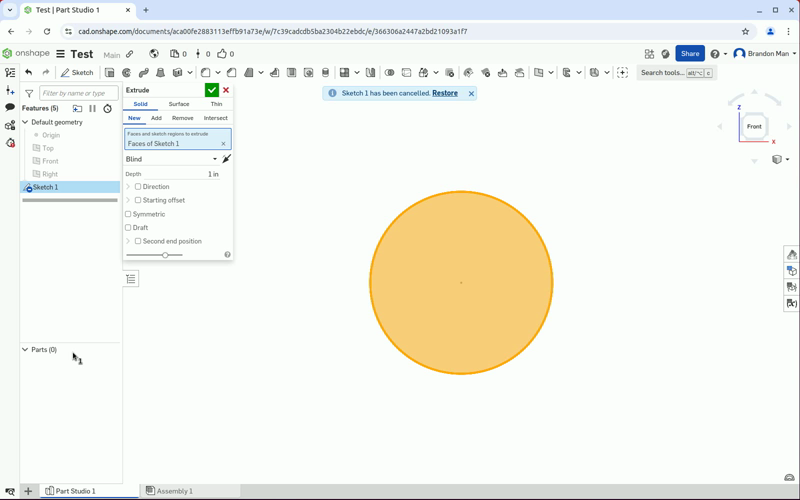
mouse_move(143, 106)
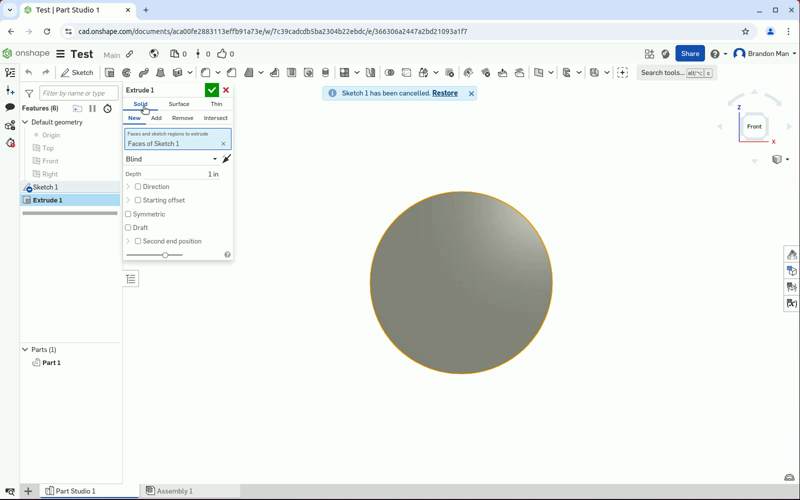
click(143, 106)
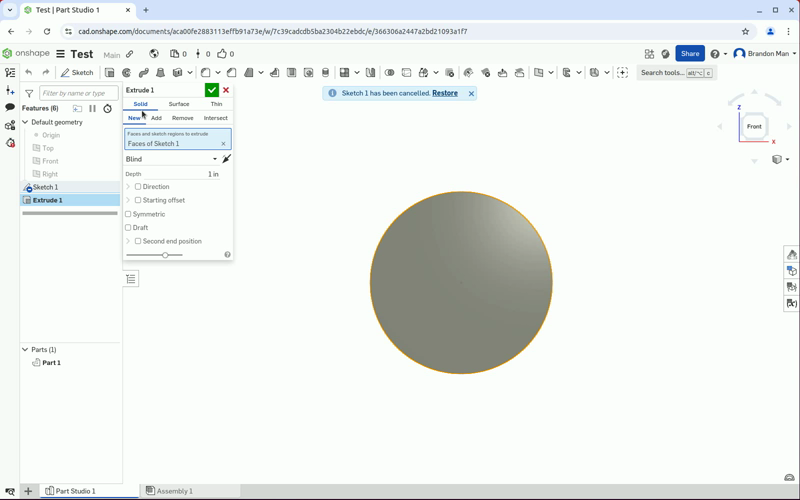
mouse_move(137, 120)
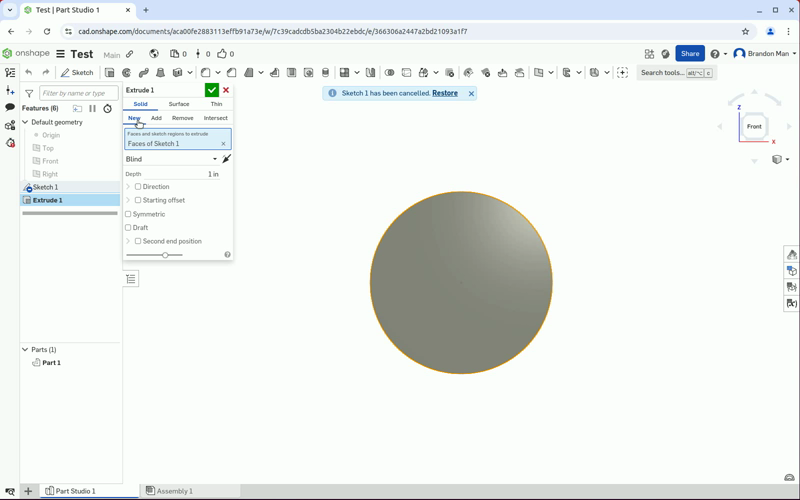
click(137, 120)
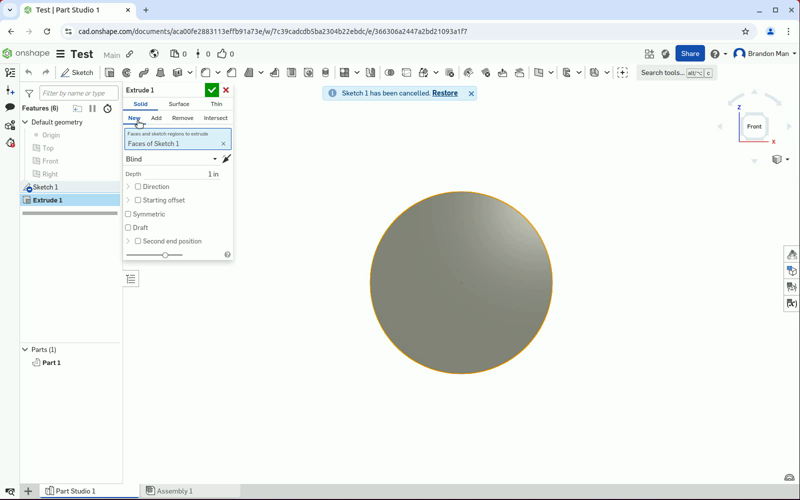
key(tab, 4)
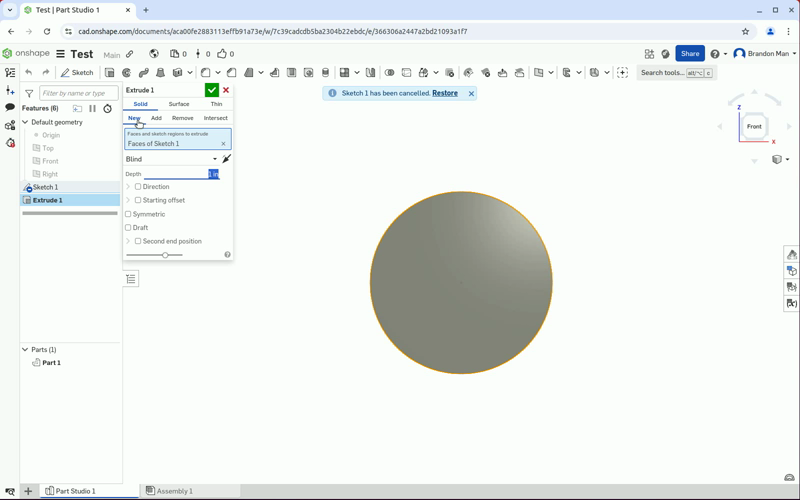
text(6.499)
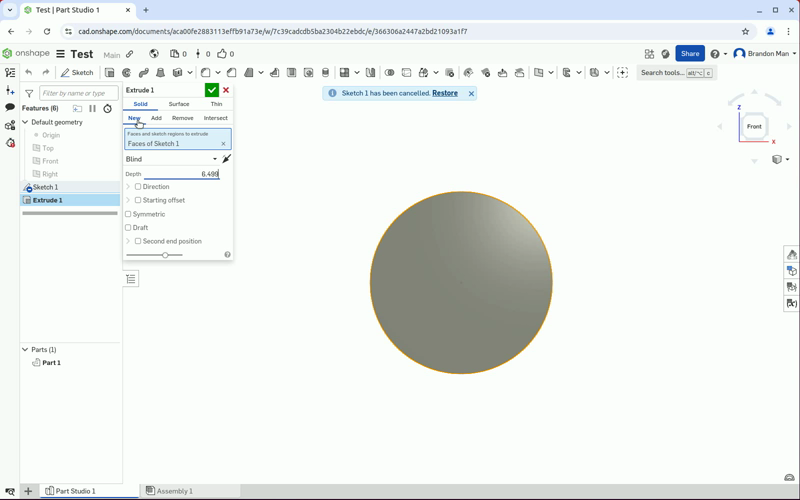
key(enter)
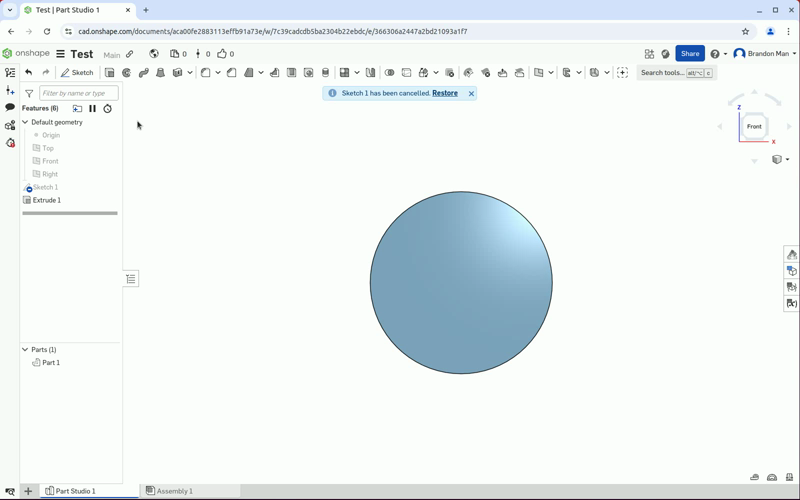
key(shift+h)
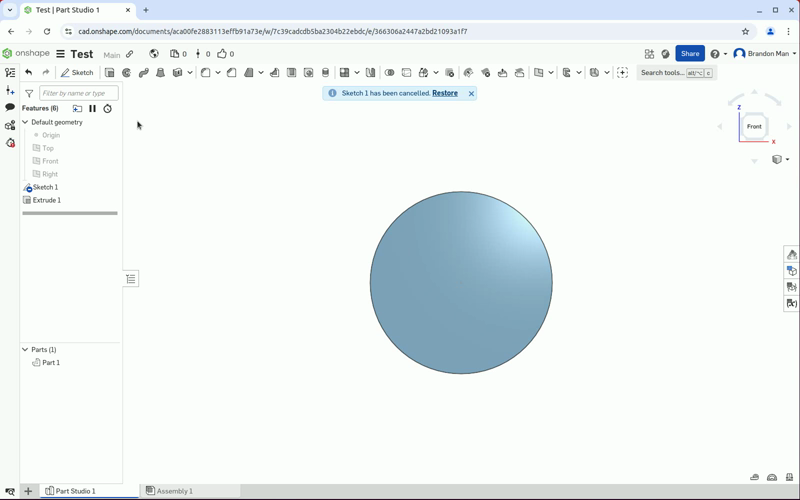
key(shift+h)
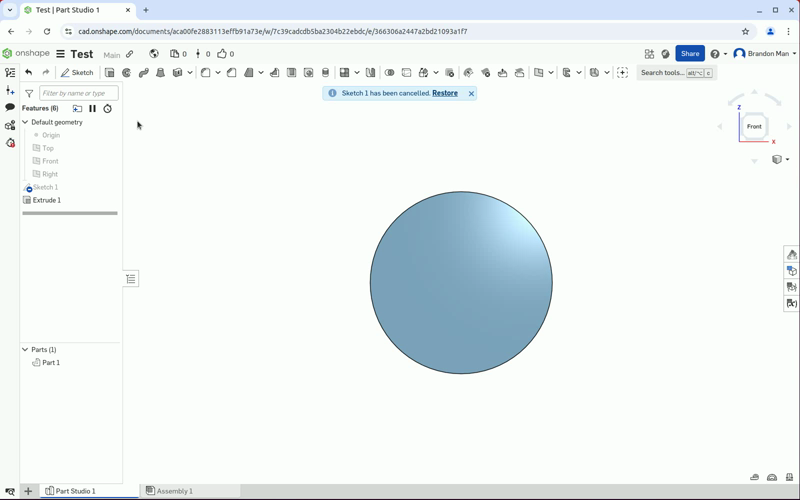
mouse_move(73, 189)
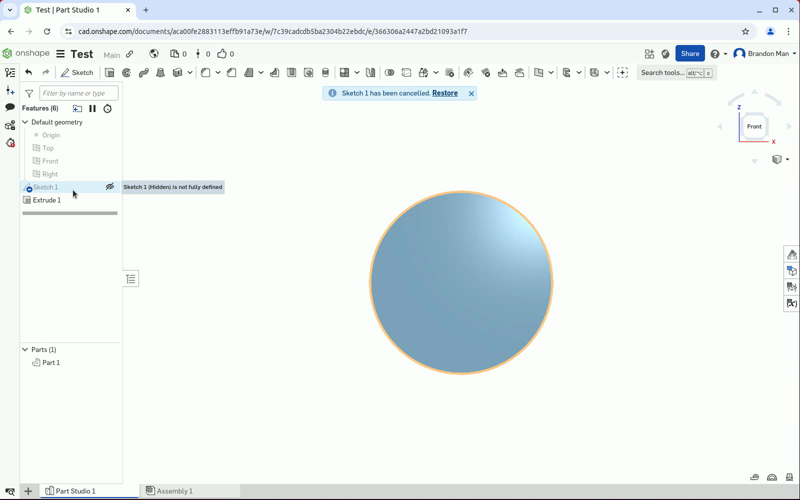
click(73, 189)
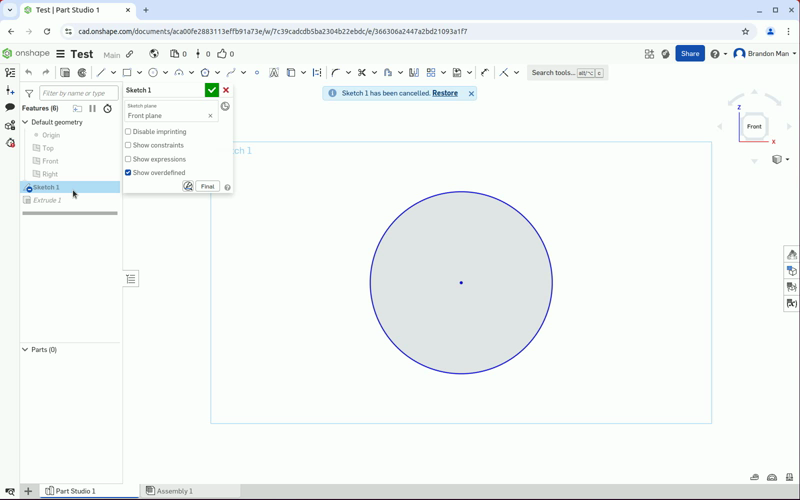
mouse_move(229, 92)
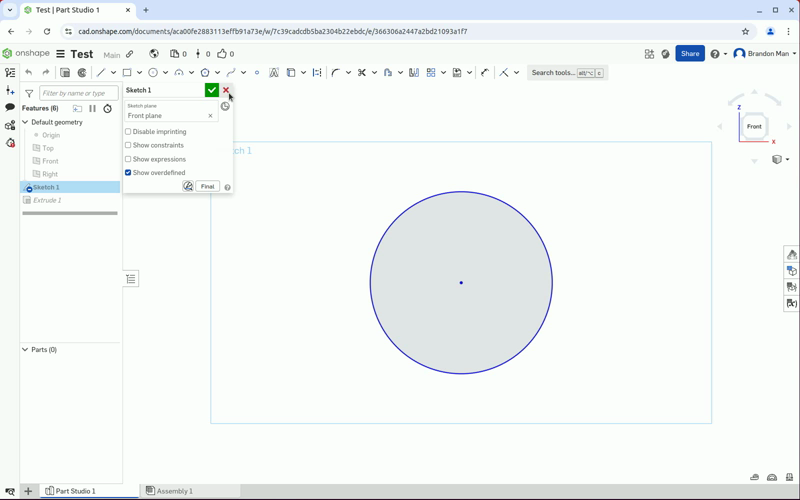
click(229, 92)
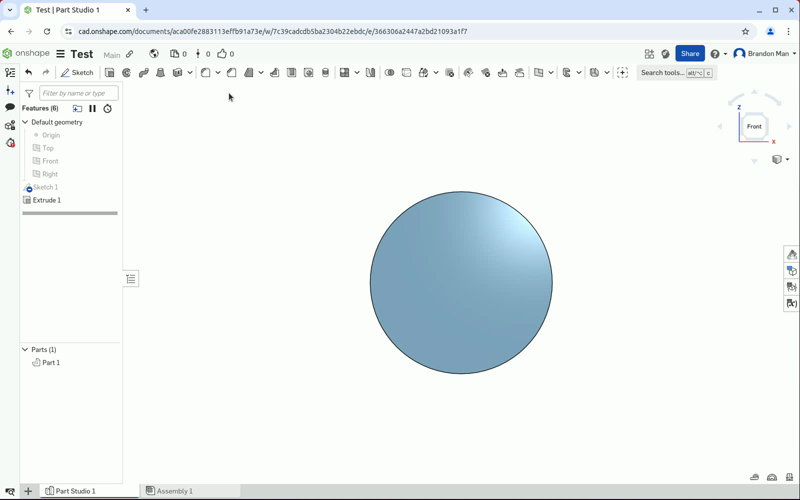
mouse_move(541, 75)
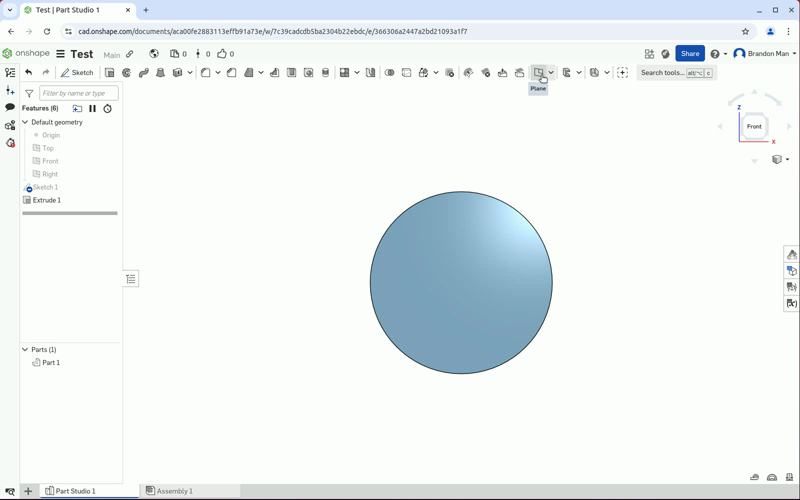
click(541, 75)
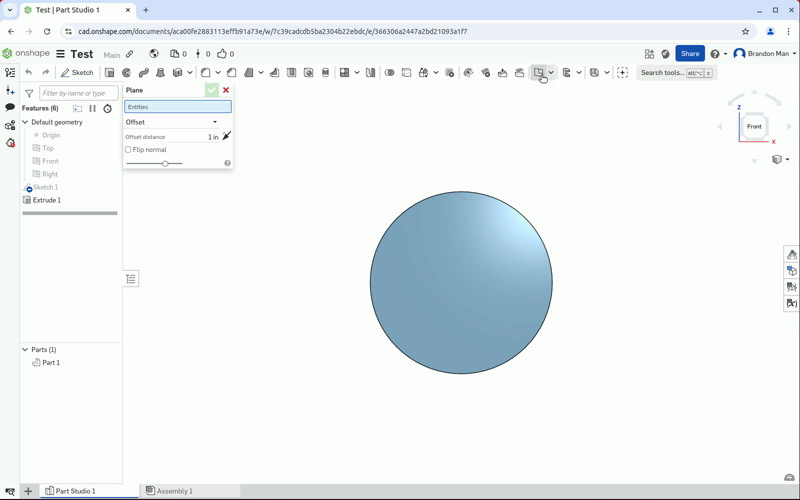
mouse_move(73, 163)
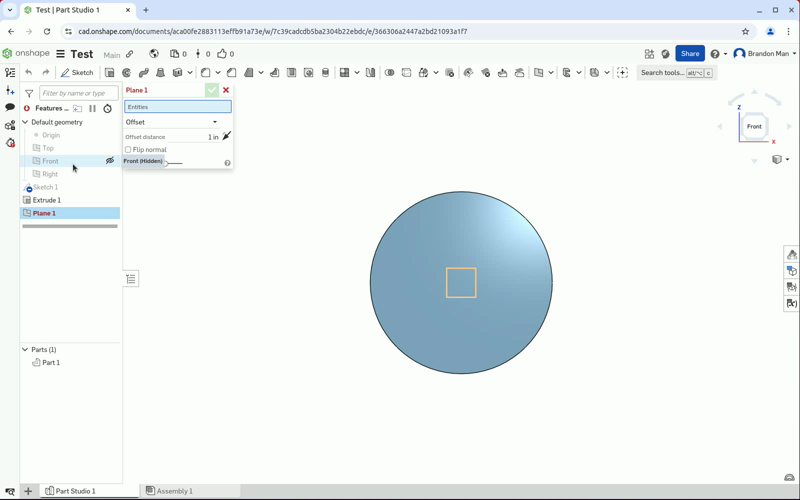
click(73, 163)
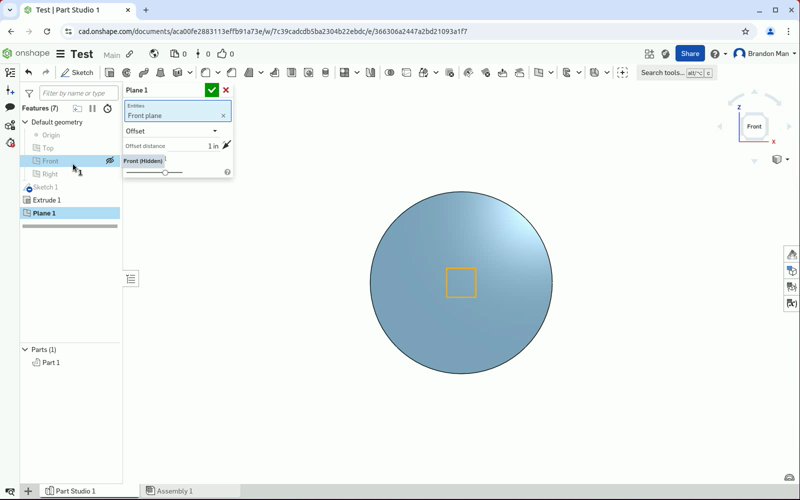
key(tab, 2)
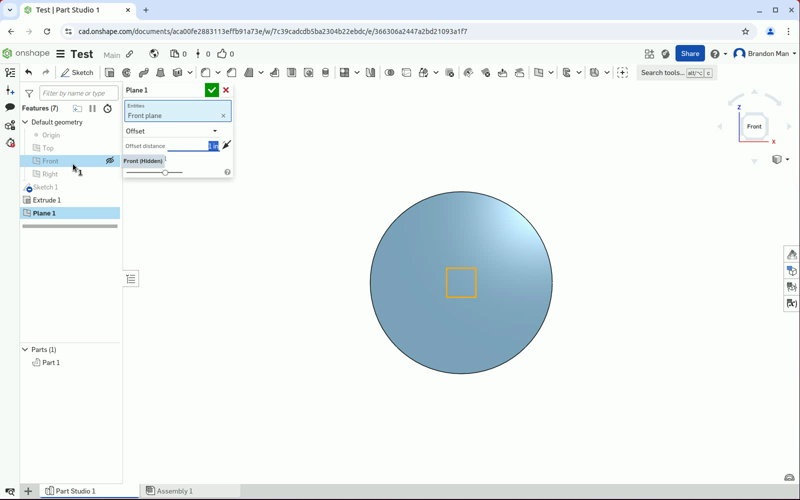
text(6.501)
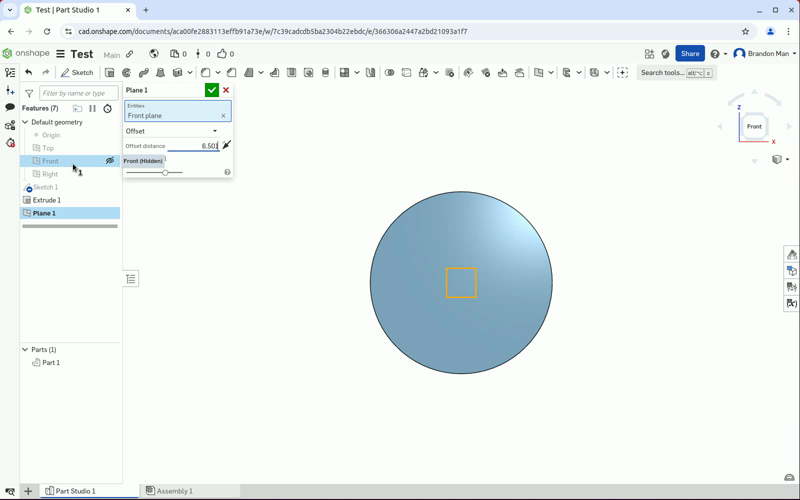
key(enter, 2)
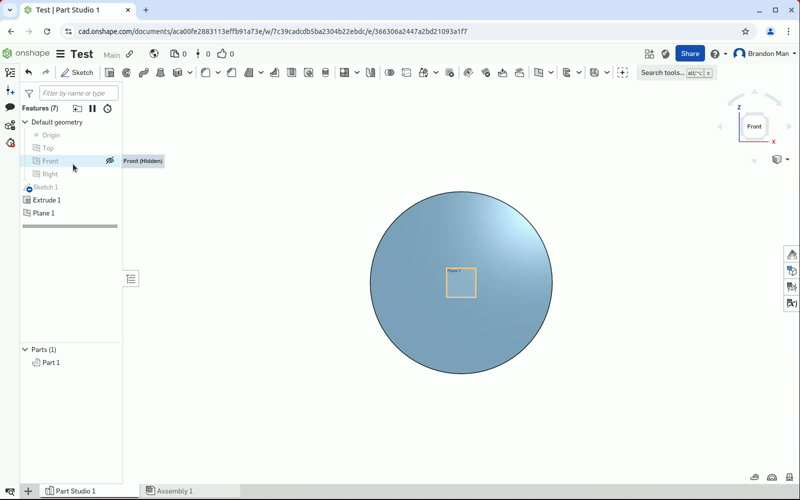
key(shift+s)
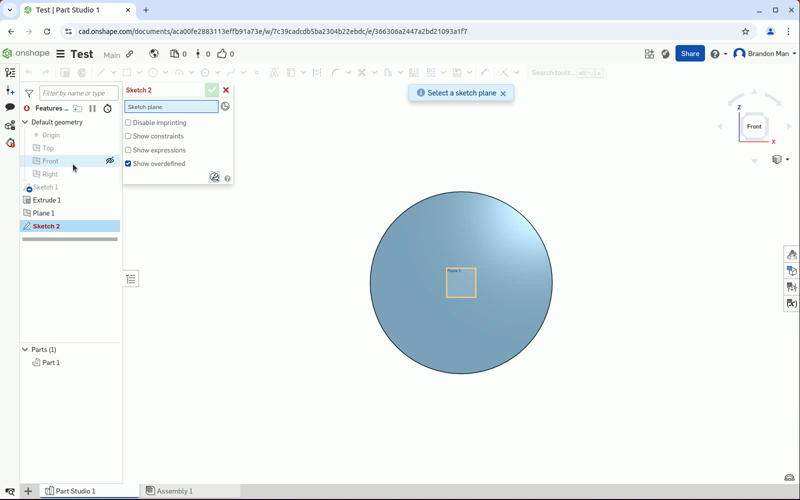
mouse_move(73, 215)
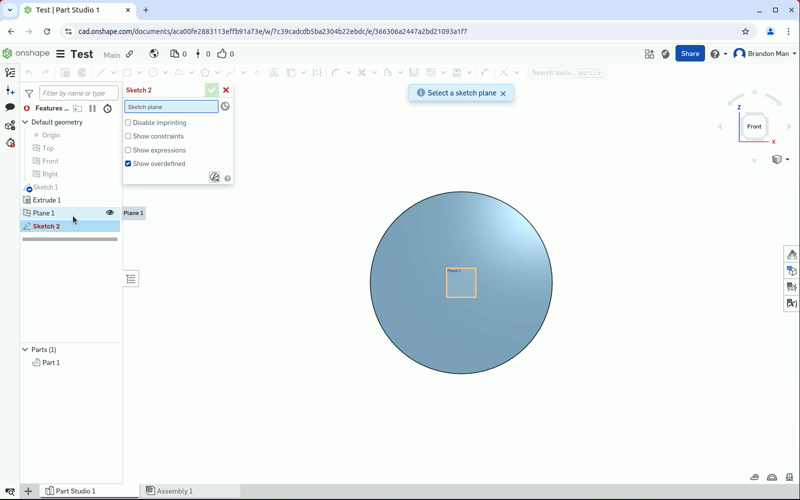
click(73, 215)
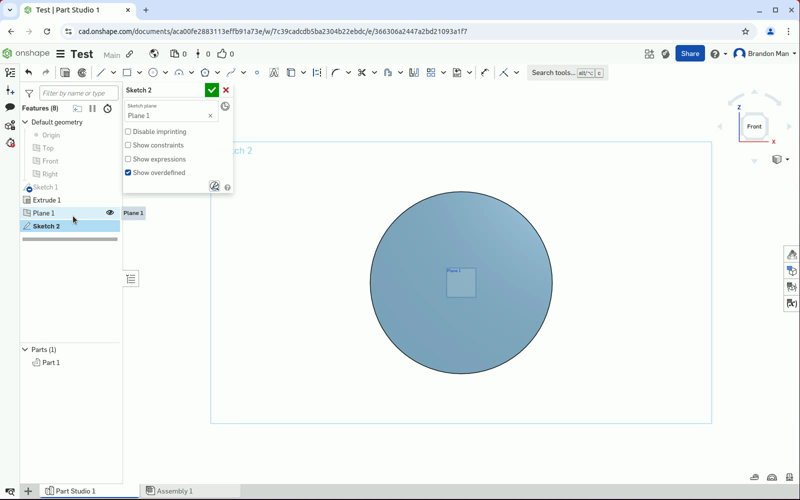
mouse_move(73, 352)
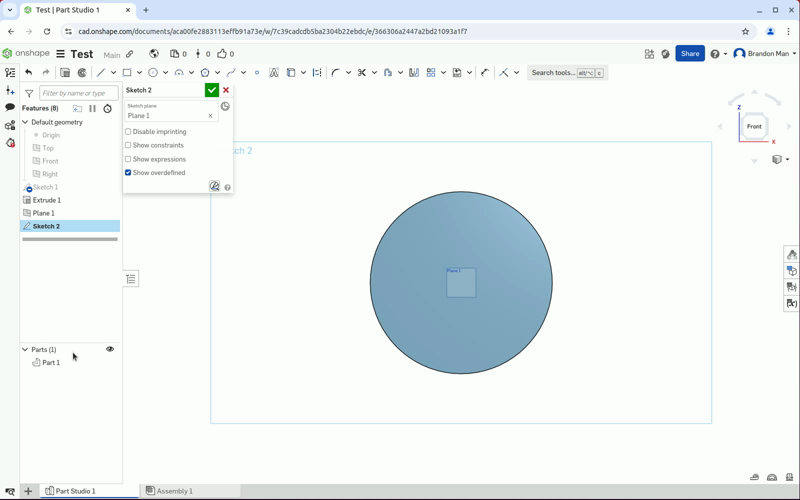
key(y)
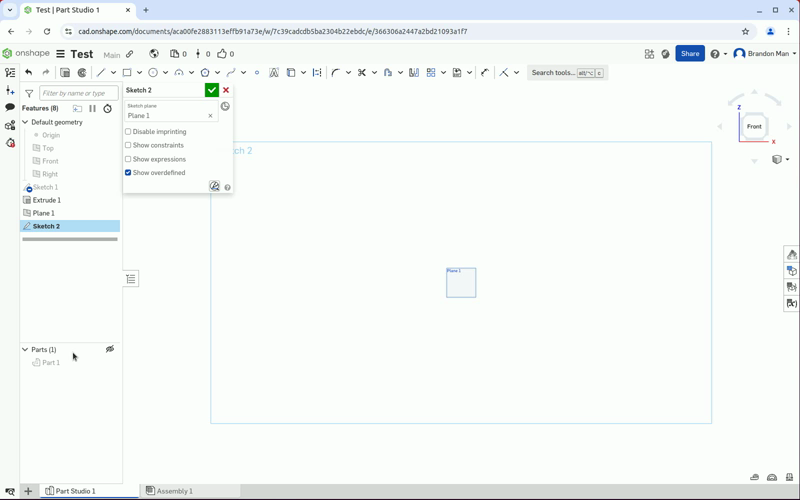
key(c)
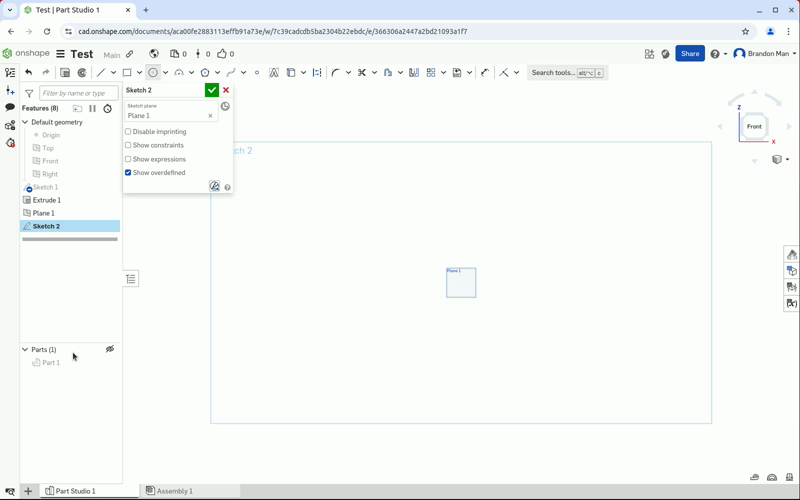
key_down(shift)
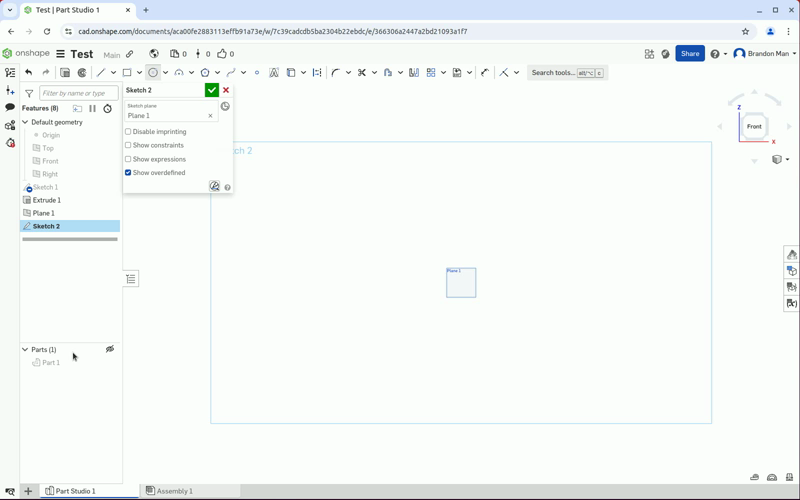
mouse_move(461, 282)
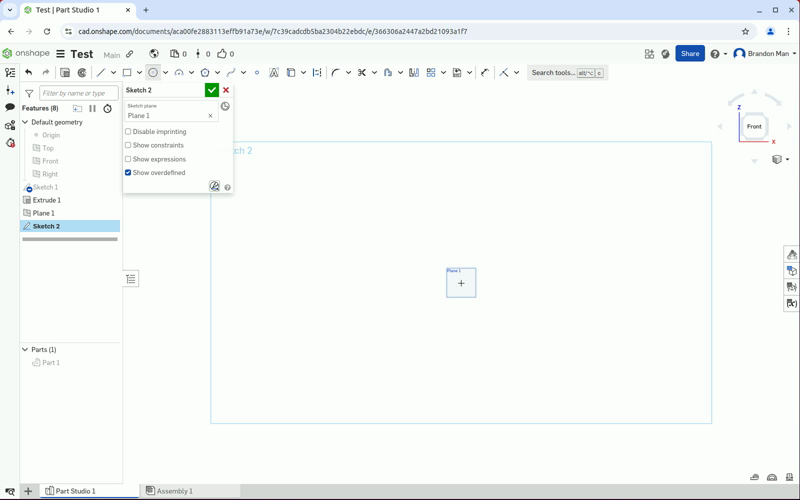
click(461, 282)
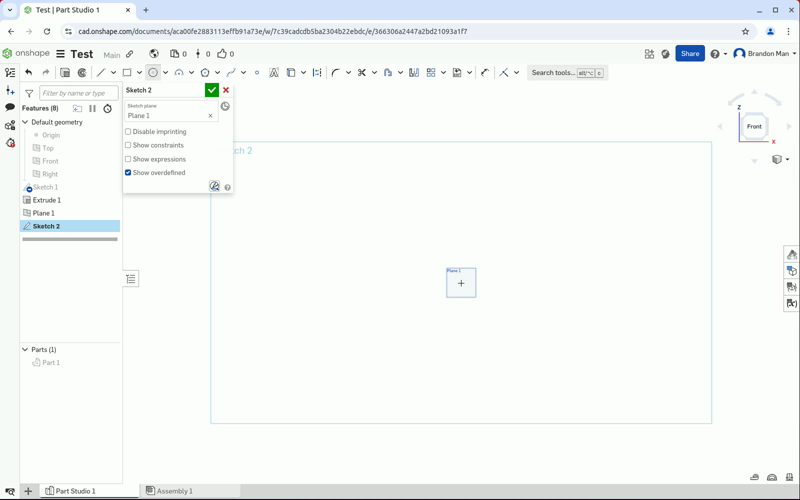
key_up(shift)
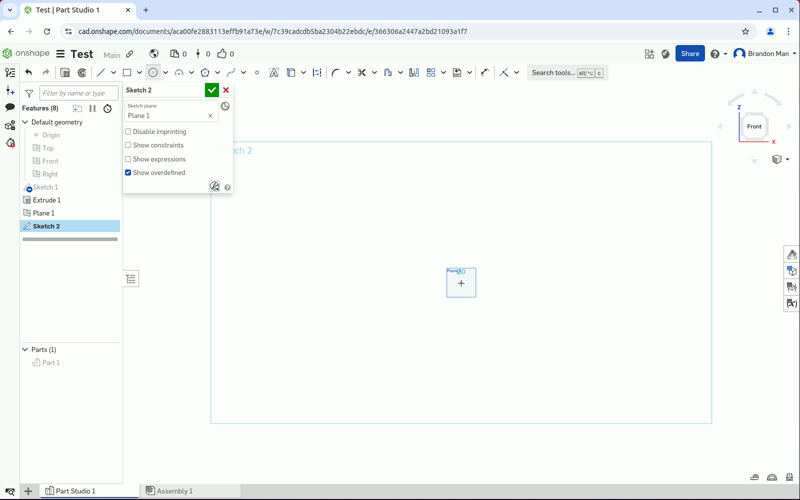
mouse_move(574, 282)
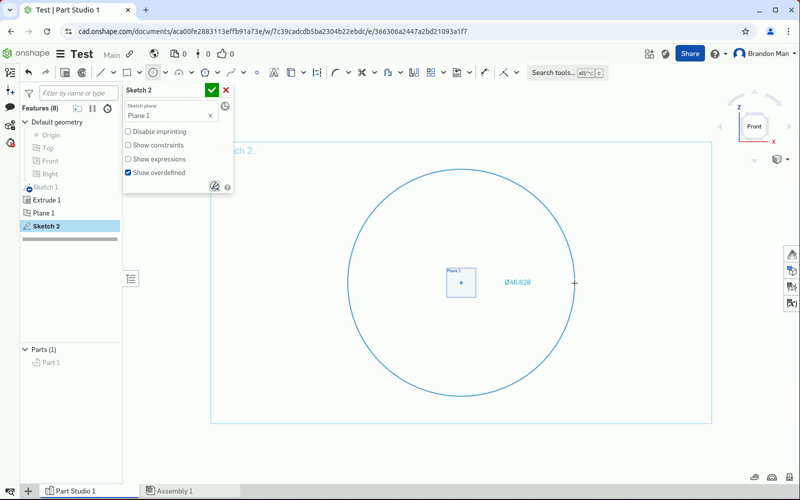
click(574, 282)
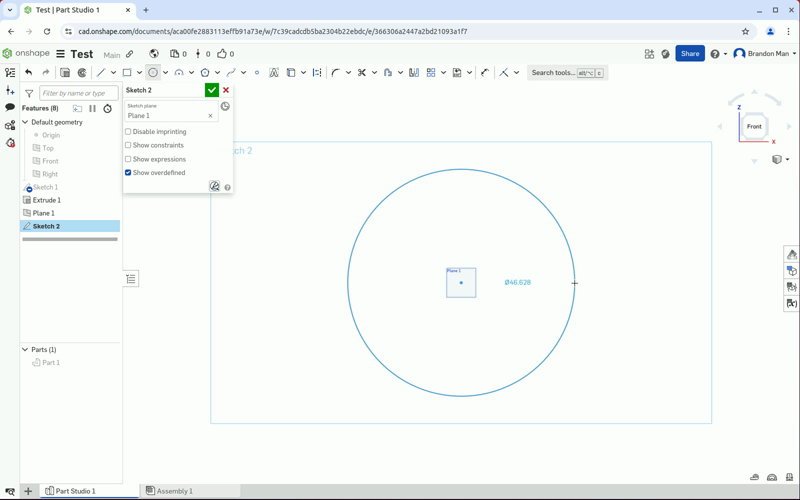
key(esc)
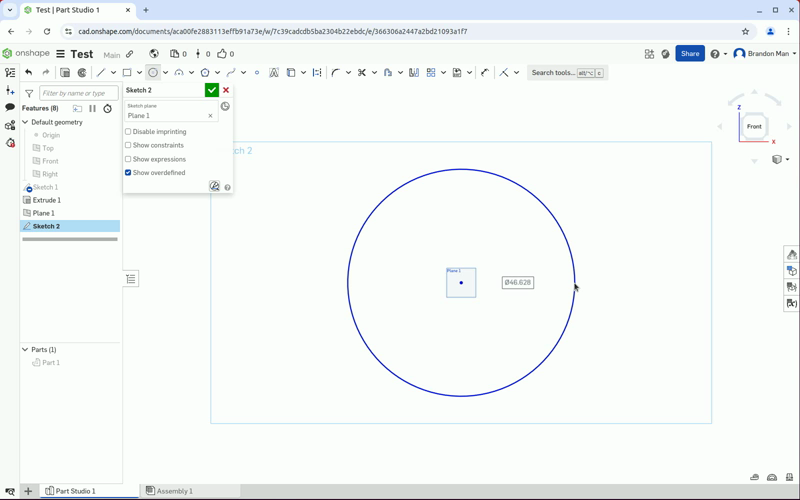
key(c)
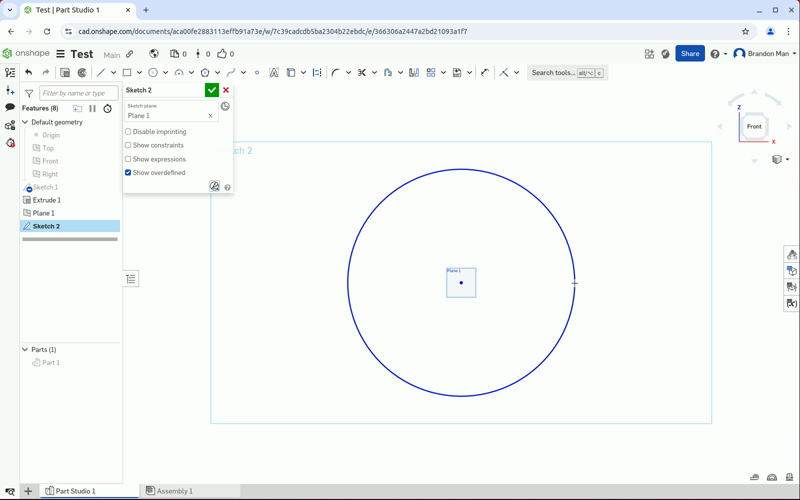
key_down(shift)
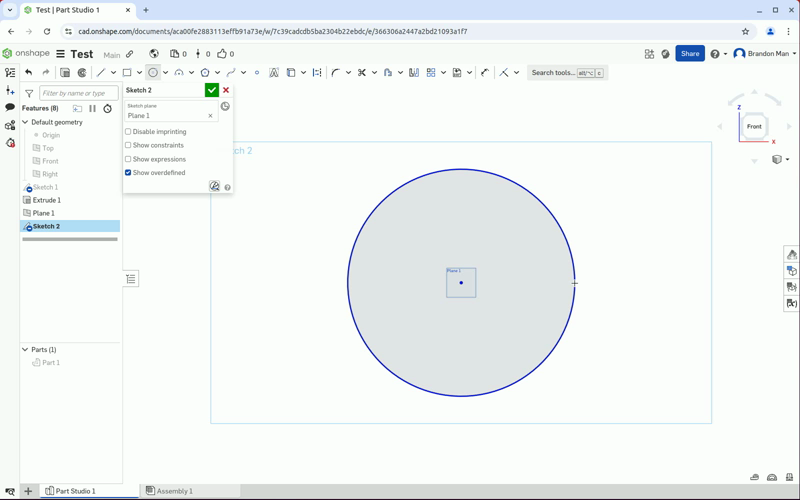
mouse_move(461, 282)
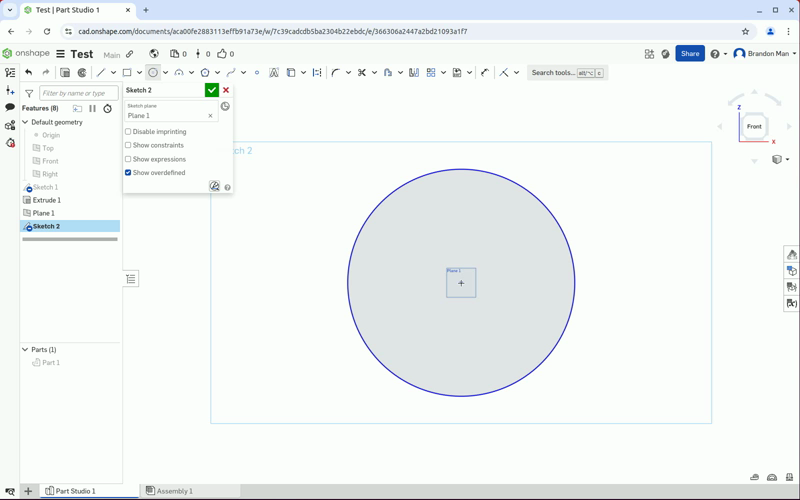
click(461, 282)
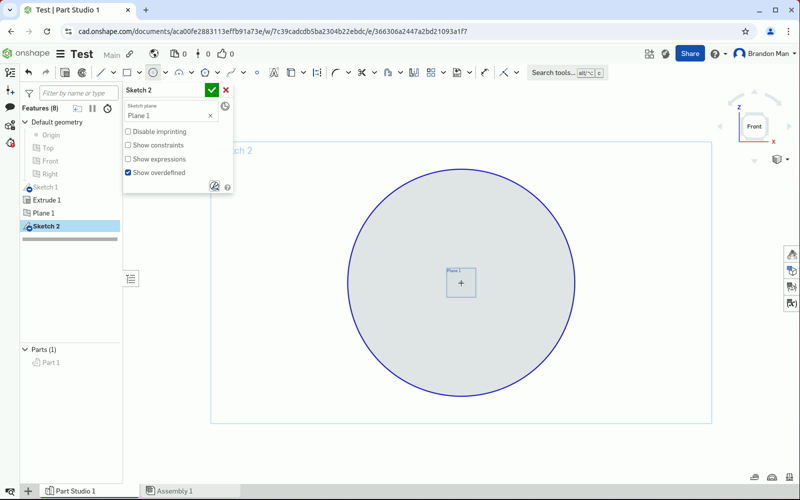
key_up(shift)
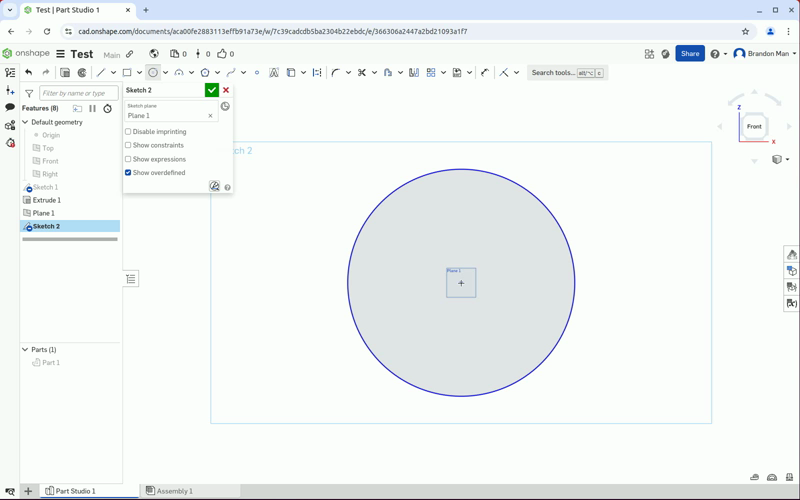
mouse_move(550, 282)
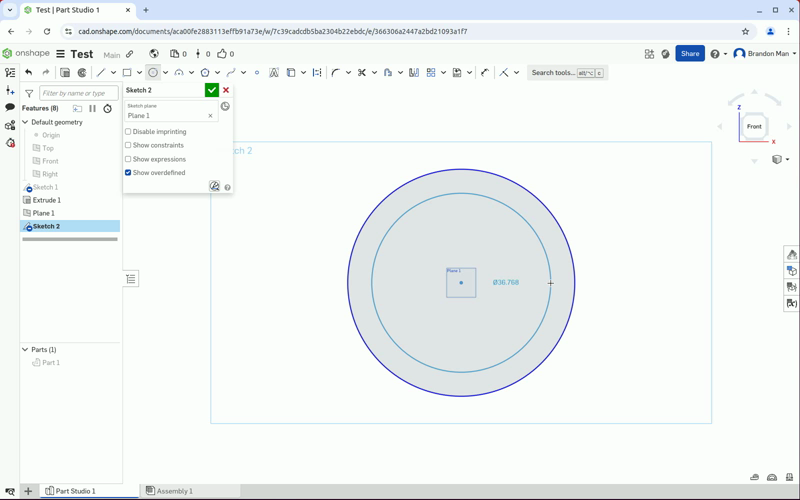
click(550, 282)
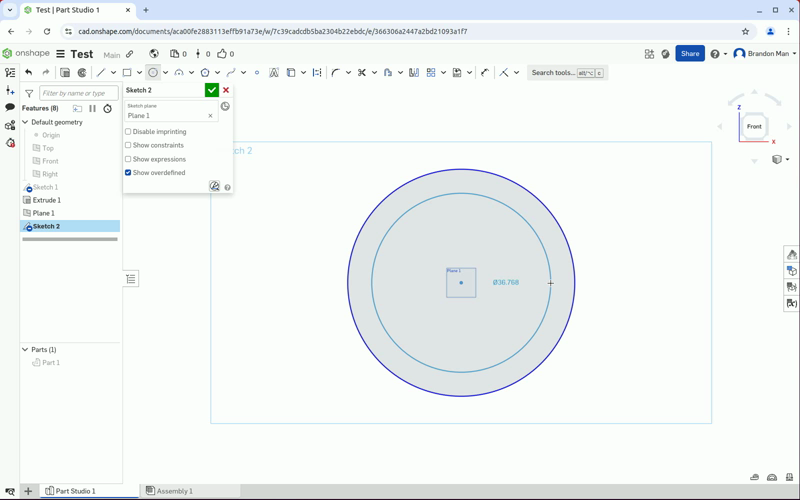
key(esc)
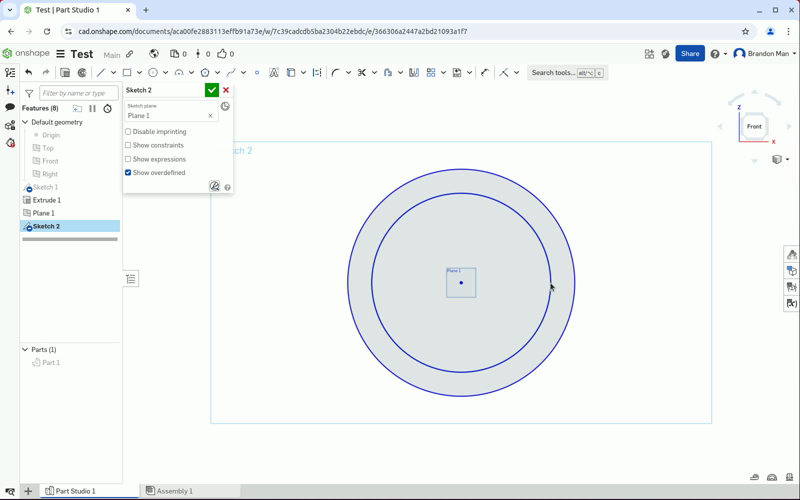
mouse_move(370, 328)
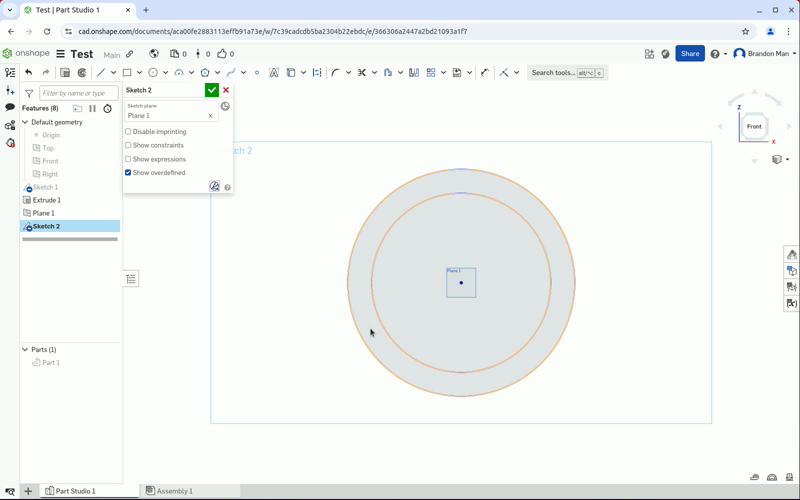
click(370, 328)
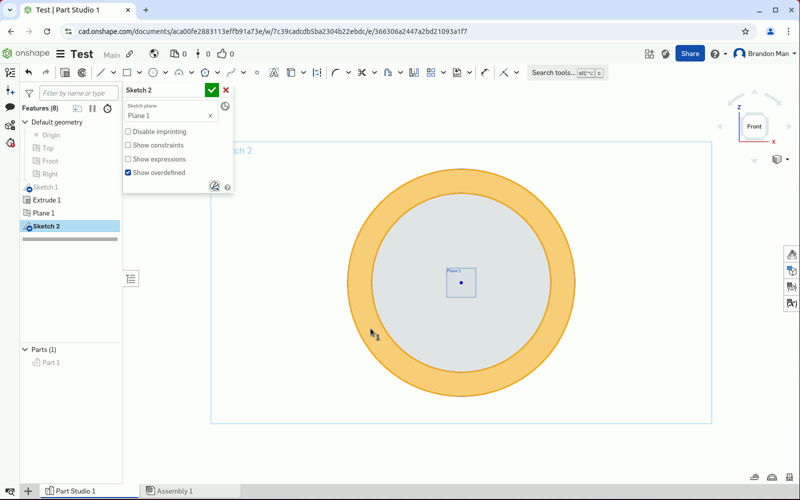
mouse_move(73, 352)
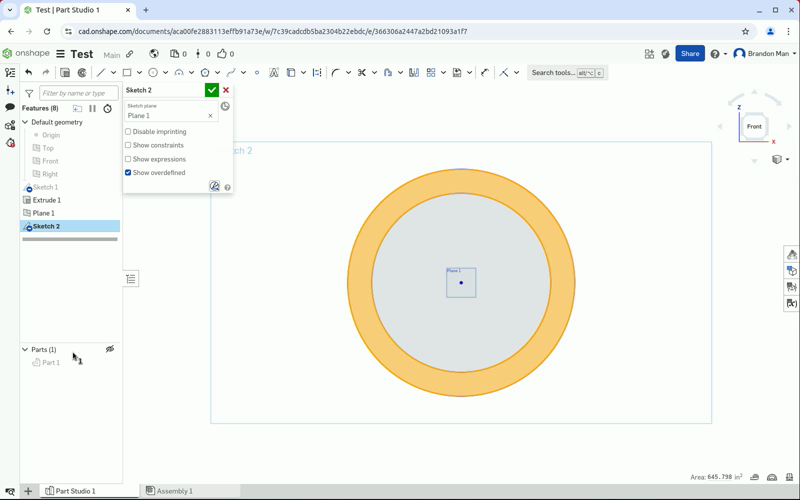
key(shift+y)
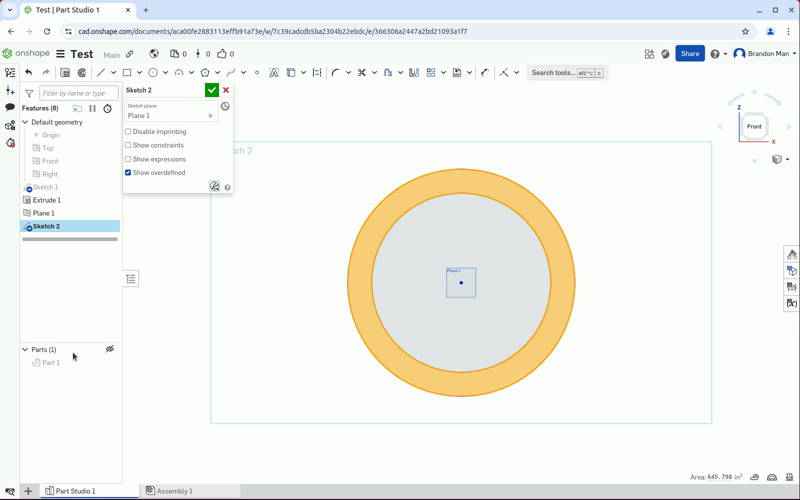
key(shift+e)
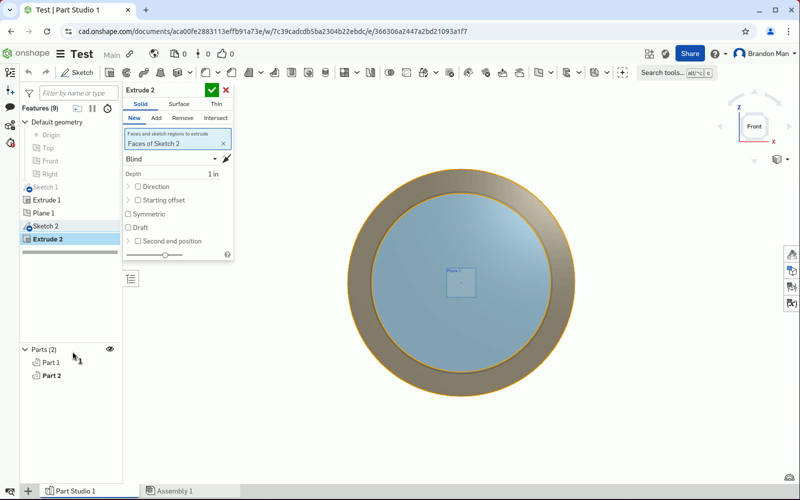
mouse_move(143, 106)
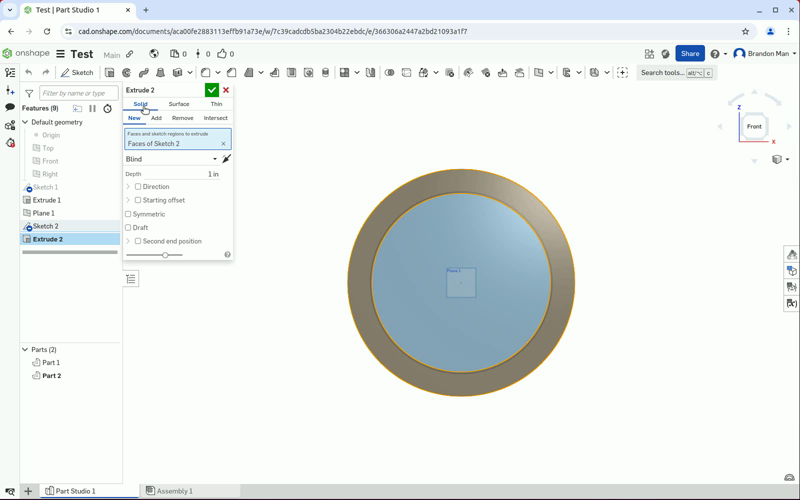
click(143, 106)
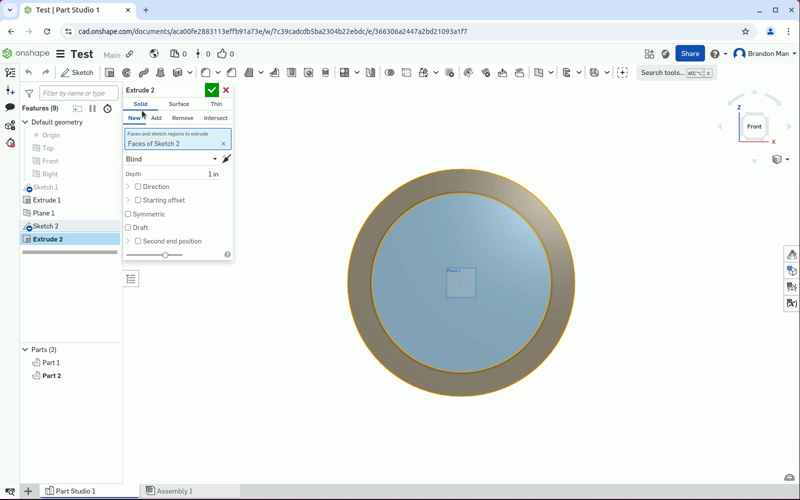
mouse_move(137, 120)
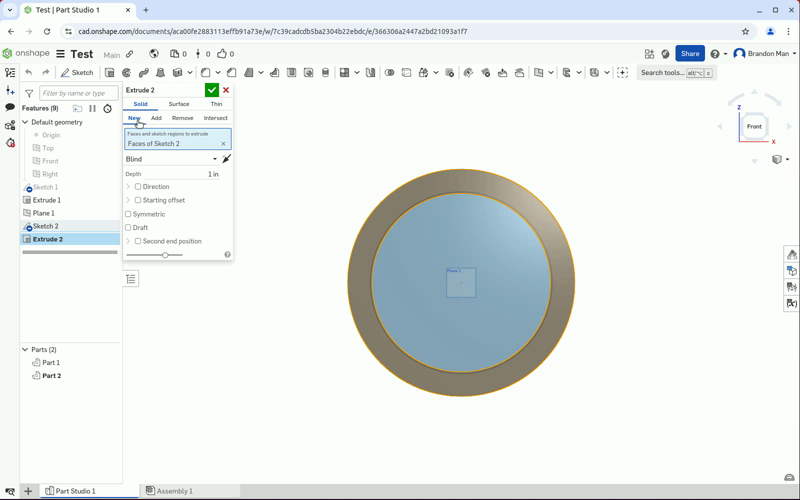
click(137, 120)
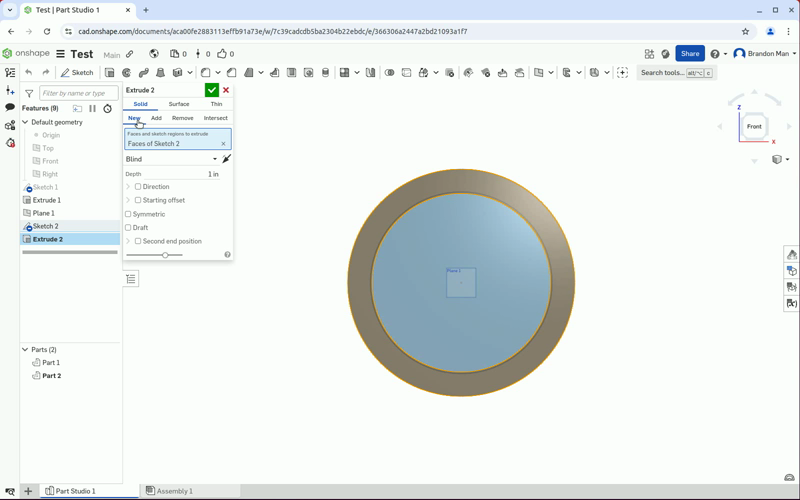
key(tab, 4)
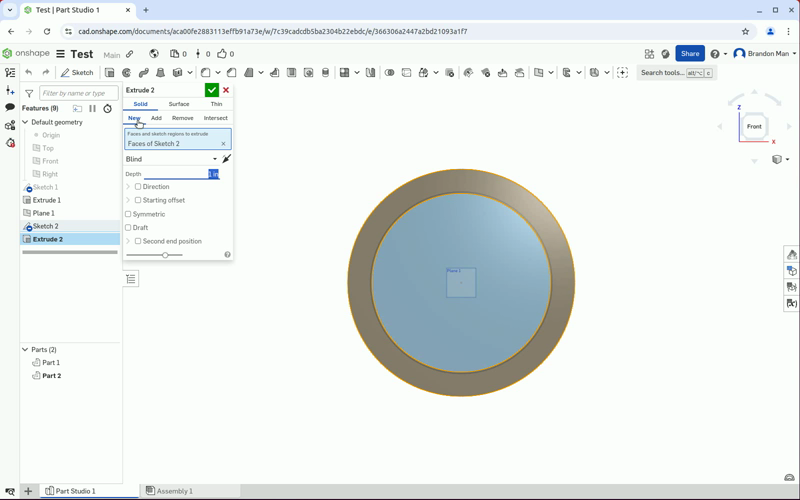
text(5.536)
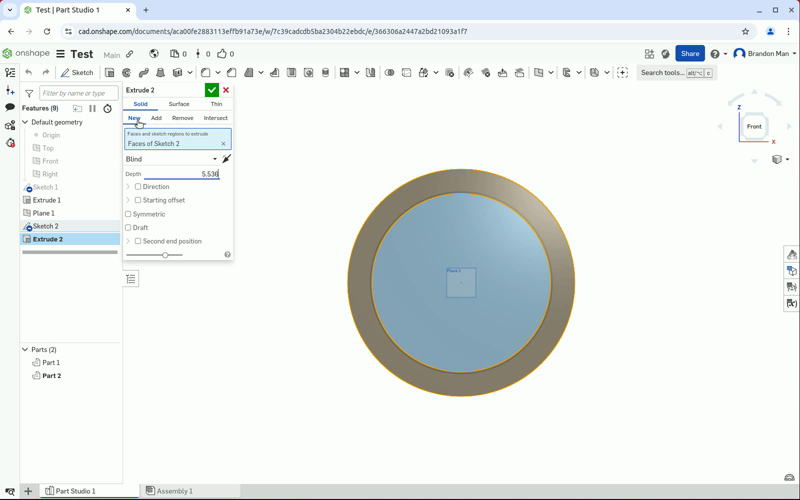
key(enter)
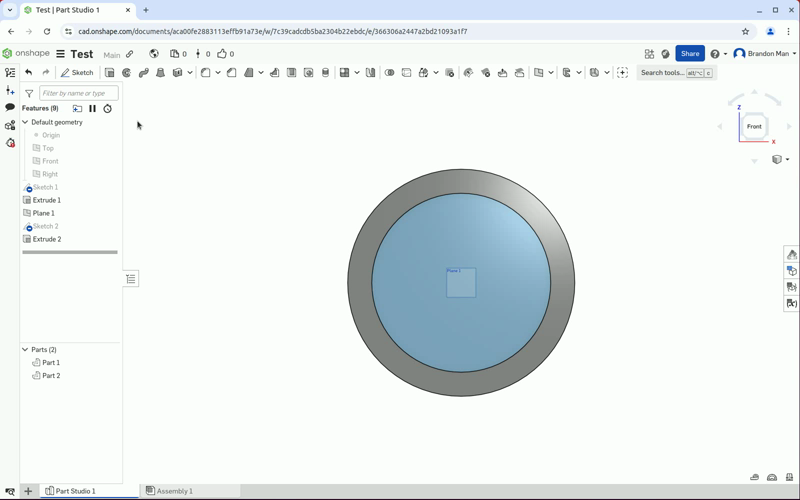
key(shift+h)
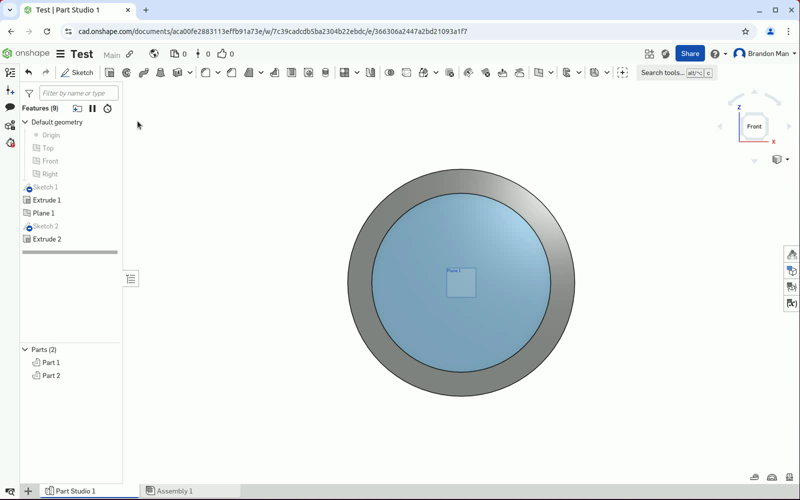
key(shift+h)
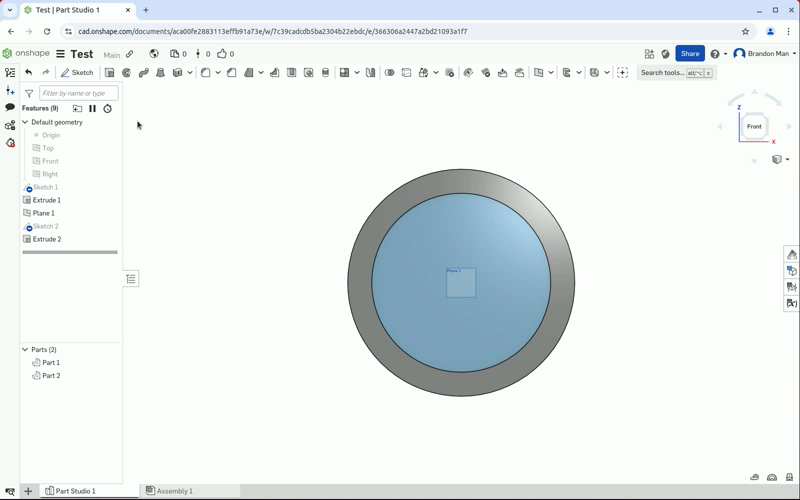
mouse_move(73, 189)
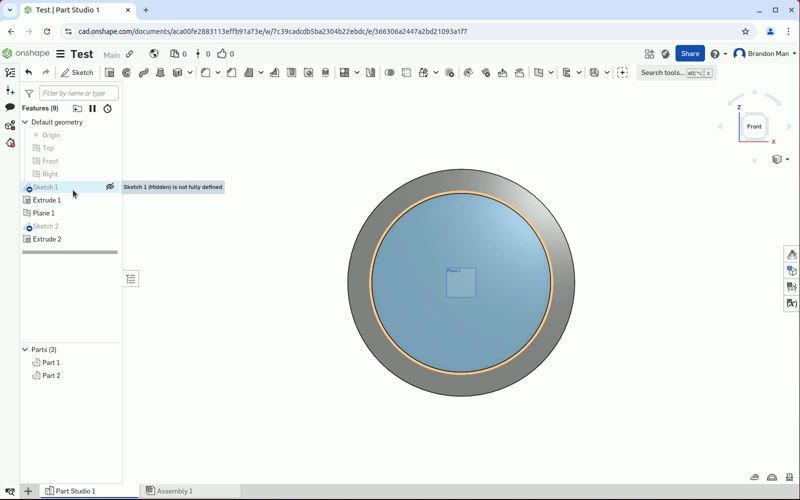
click(73, 189)
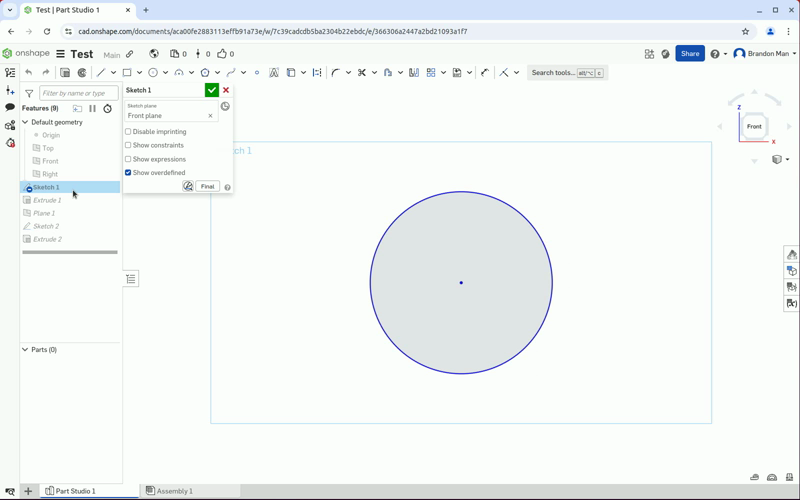
mouse_move(229, 92)
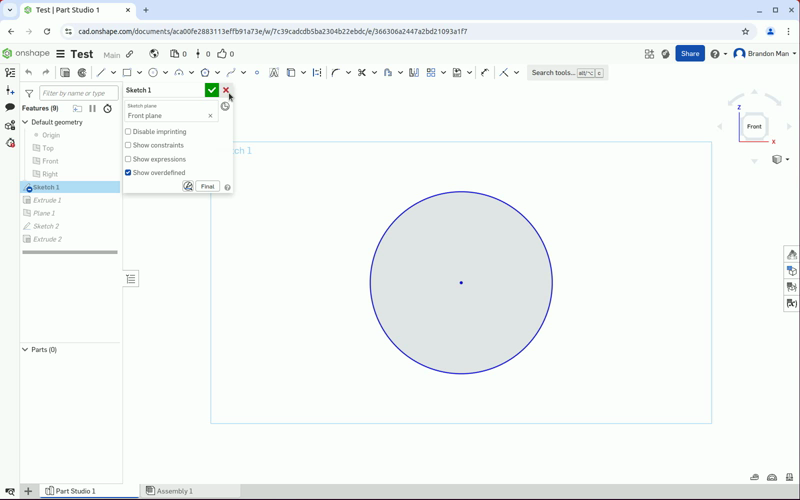
click(229, 92)
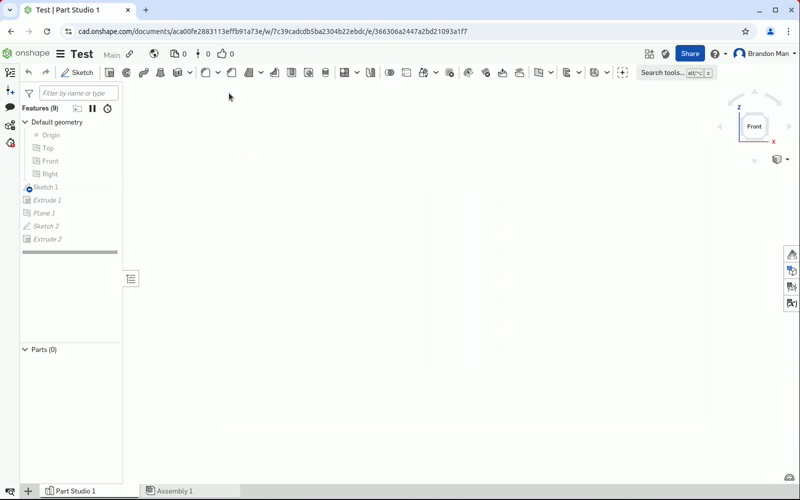
key(shift+s)
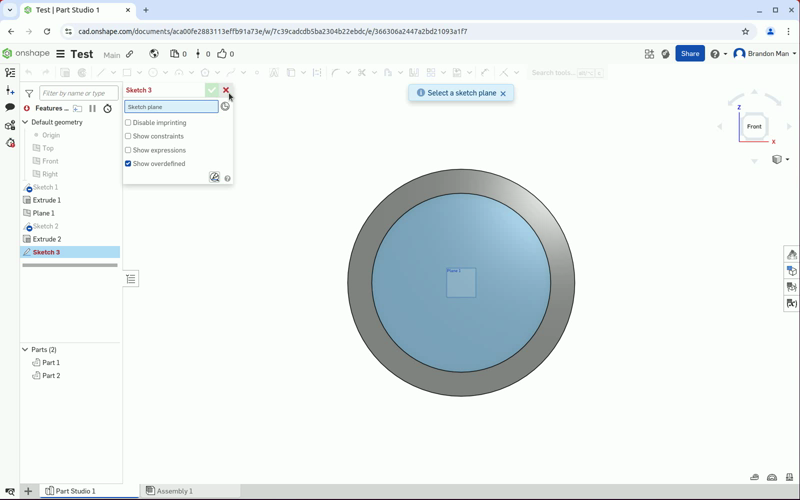
mouse_move(73, 215)
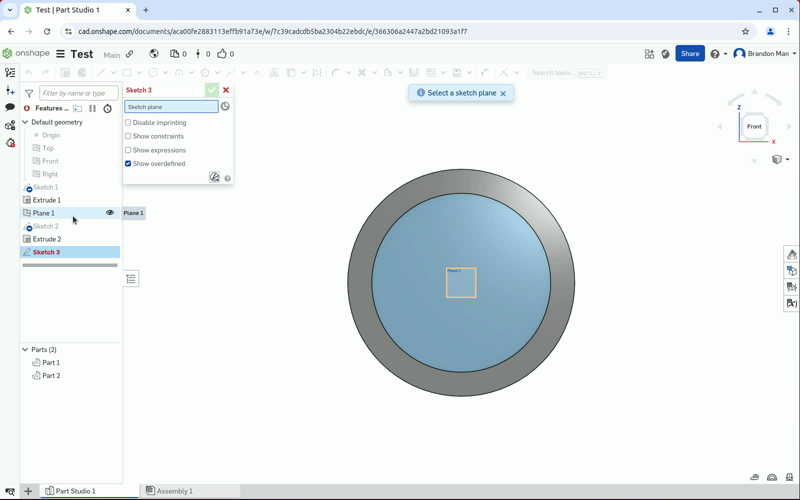
click(73, 215)
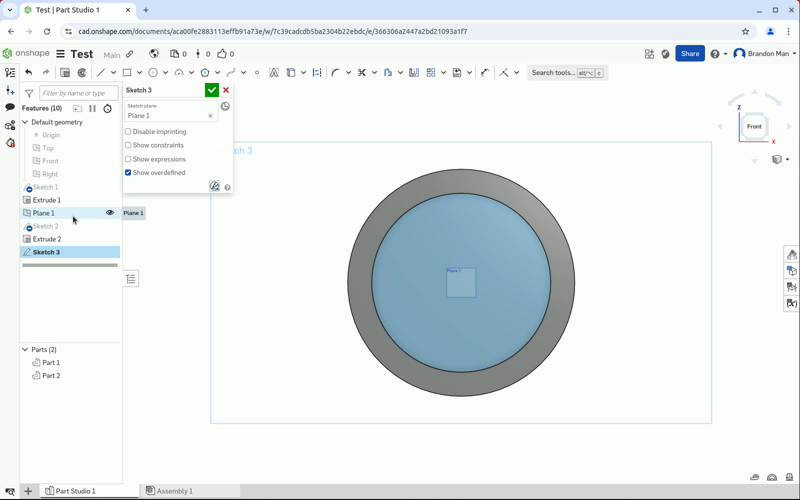
mouse_move(73, 352)
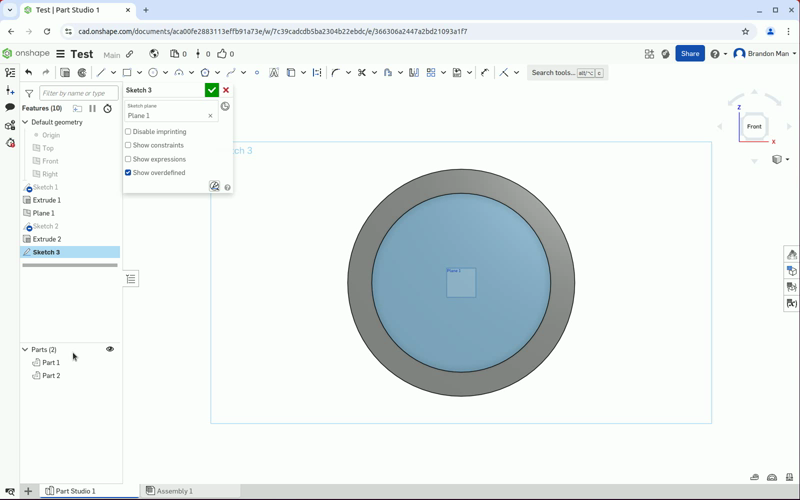
key(y)
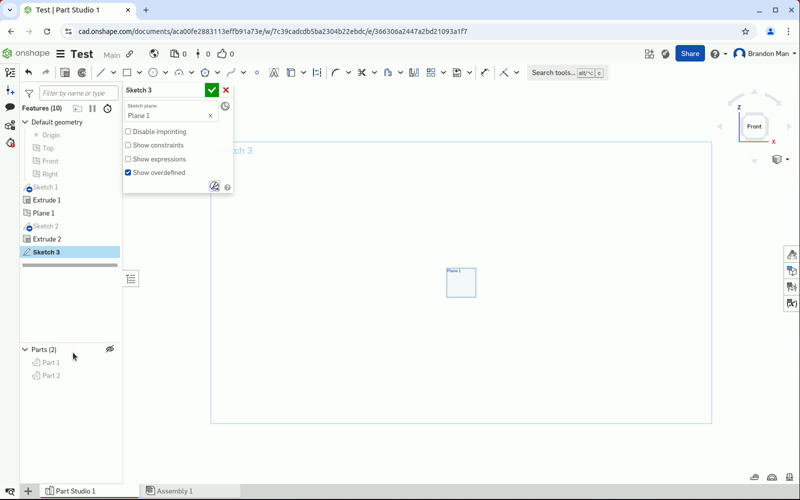
key(c)
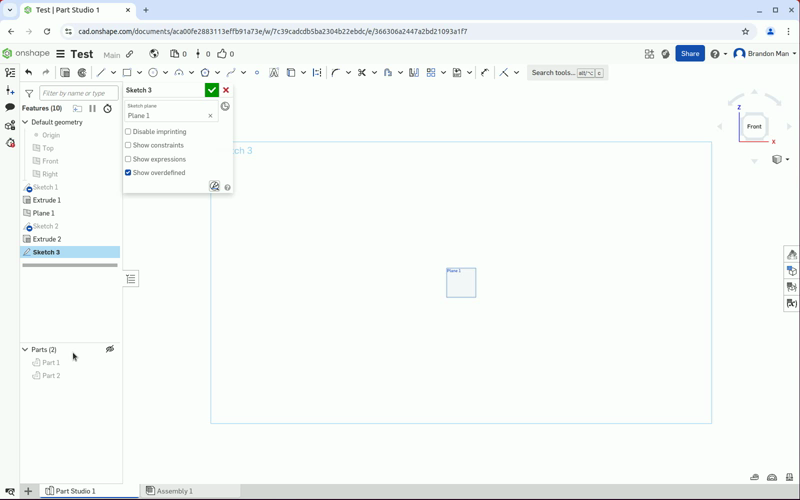
key_down(shift)
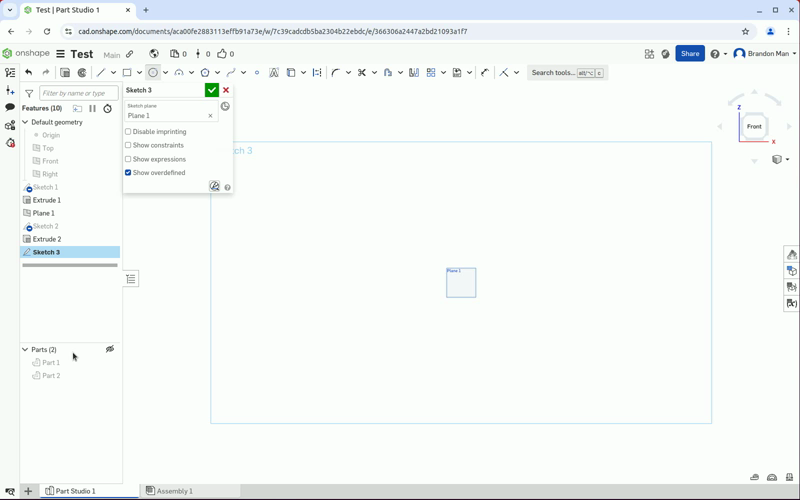
mouse_move(461, 282)
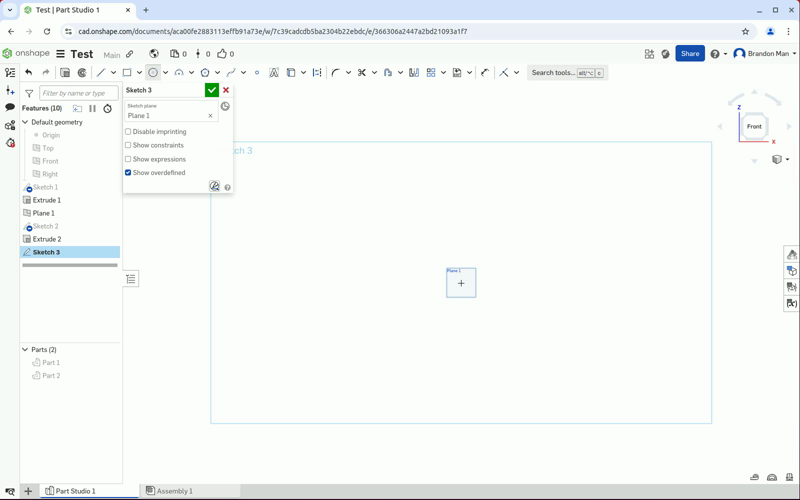
click(461, 282)
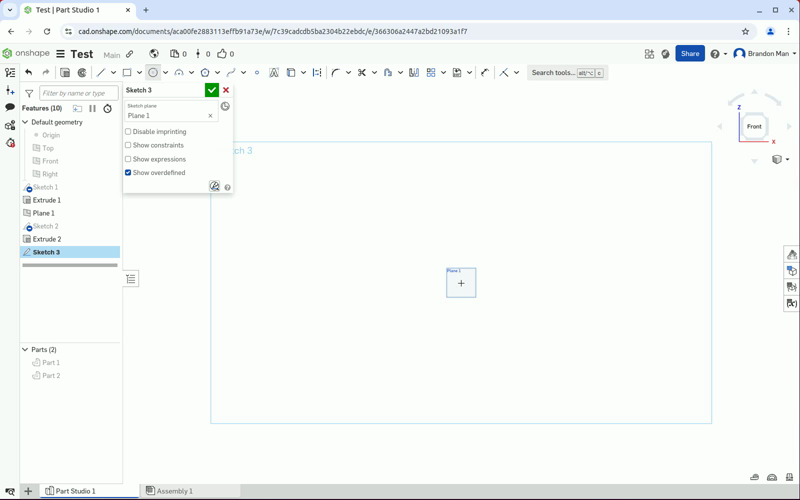
key_up(shift)
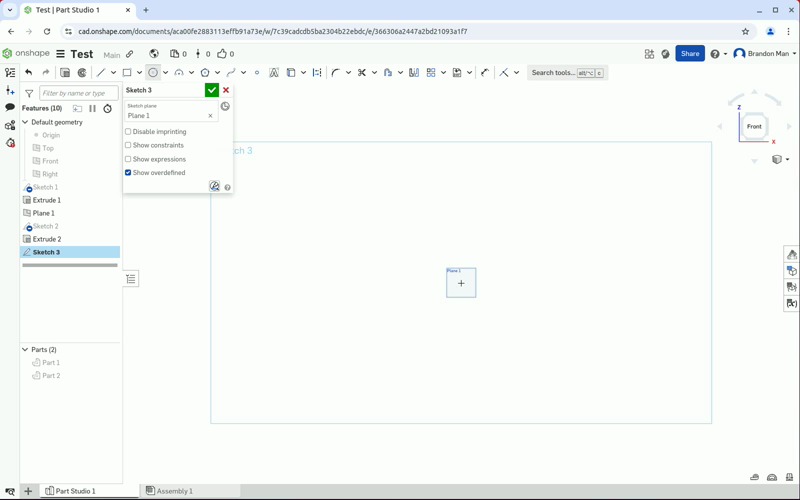
mouse_move(552, 282)
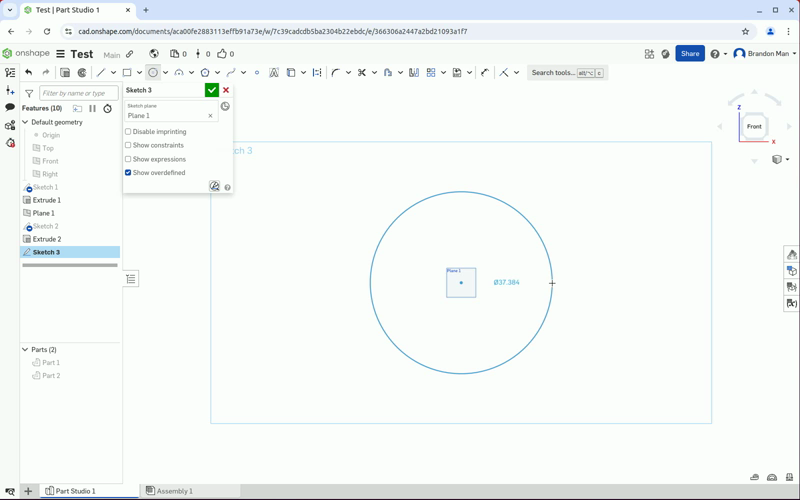
click(552, 282)
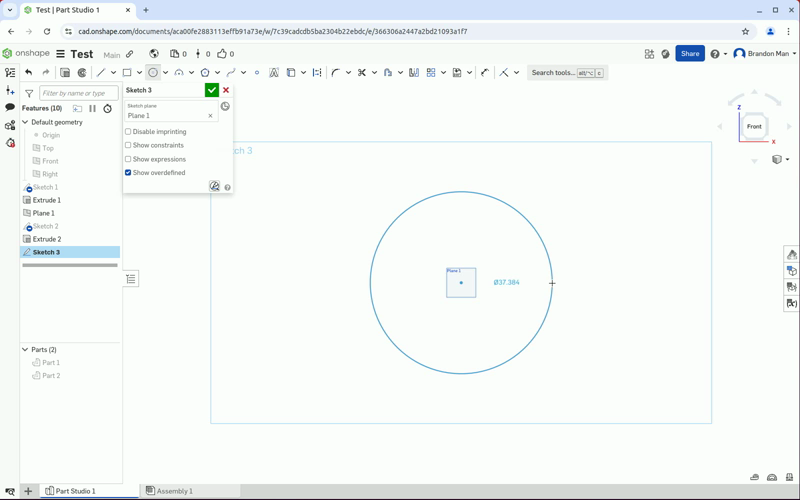
key(esc)
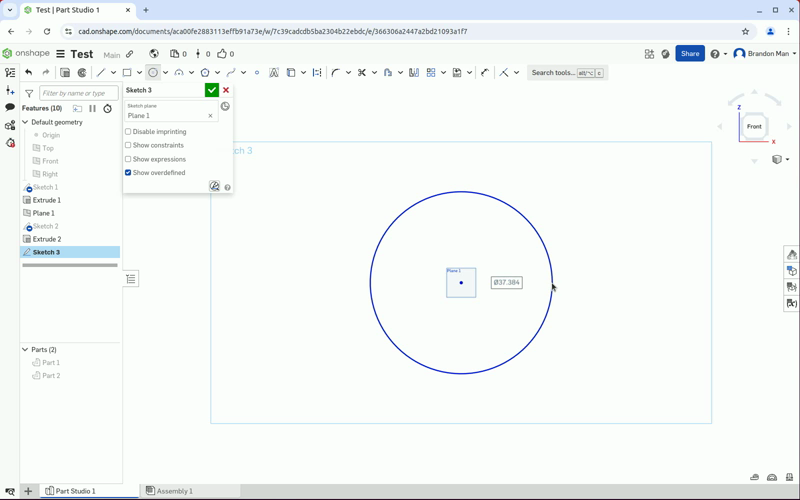
mouse_move(494, 338)
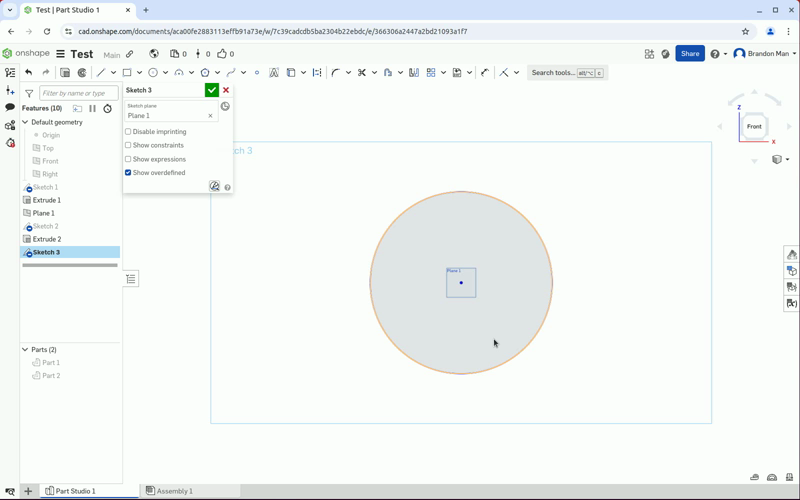
click(494, 338)
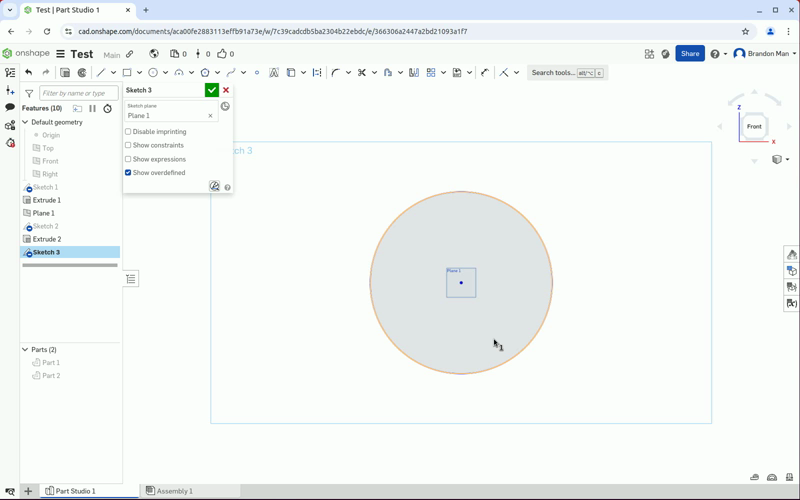
mouse_move(73, 352)
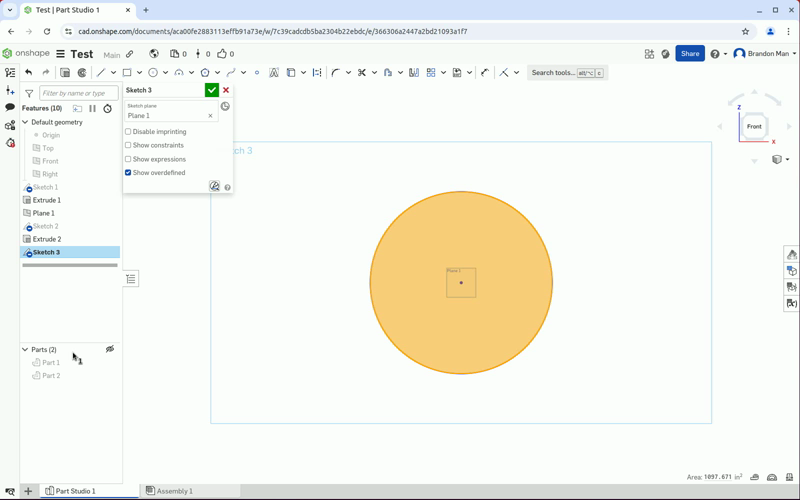
key(shift+y)
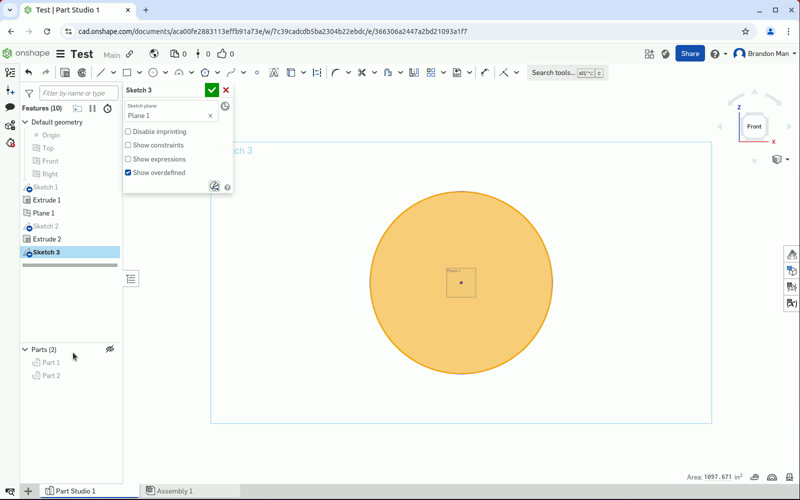
key(shift+e)
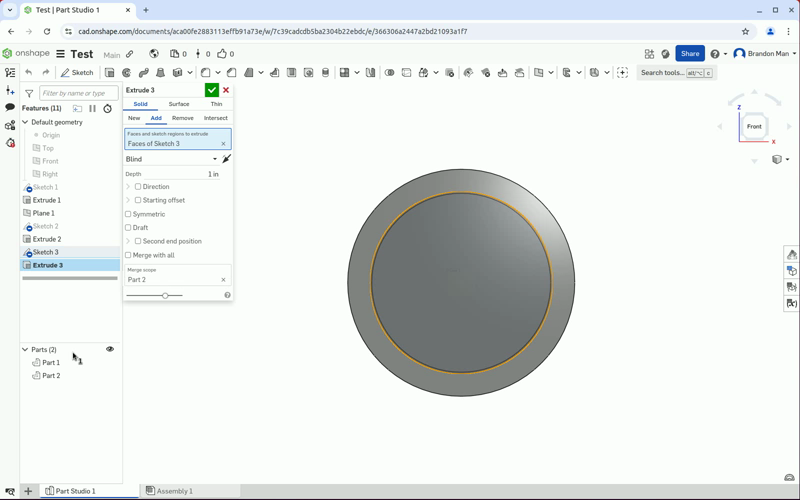
mouse_move(143, 106)
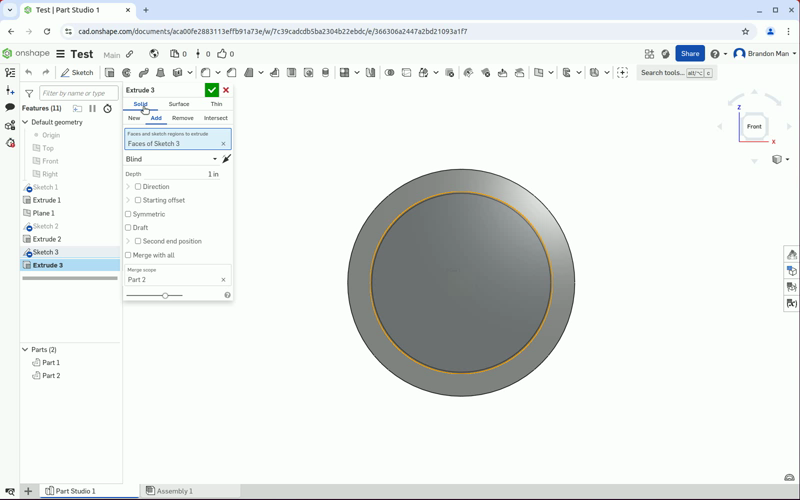
click(143, 106)
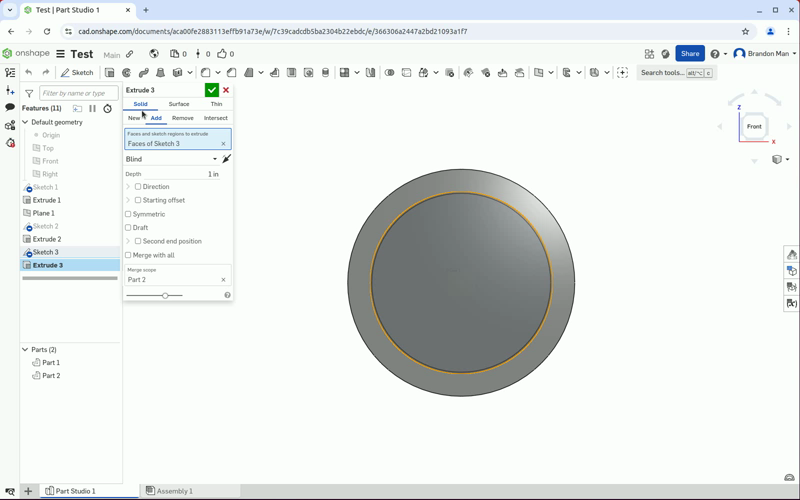
mouse_move(137, 120)
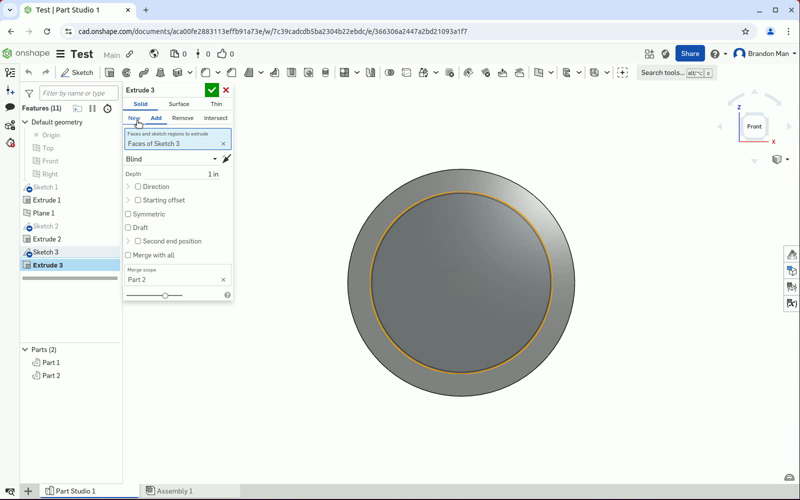
click(137, 120)
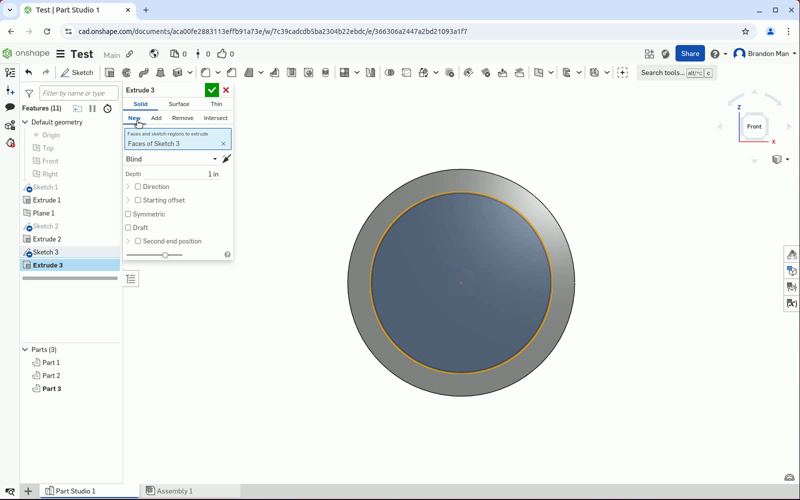
key(tab, 4)
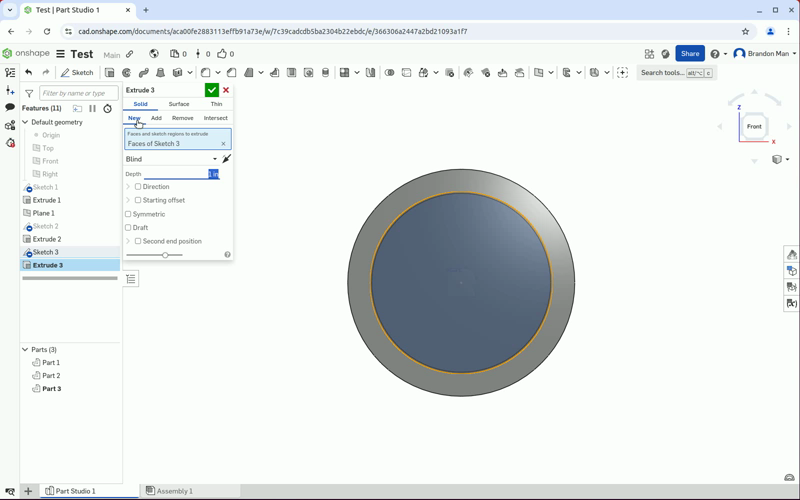
text(5.536)
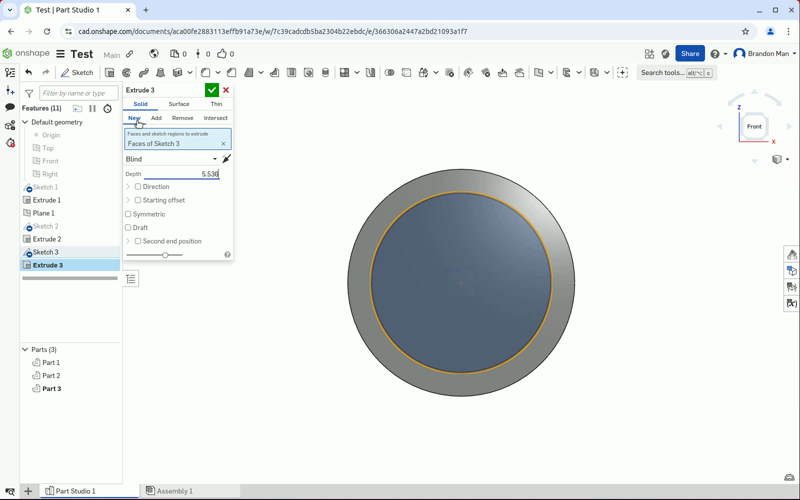
key(enter)
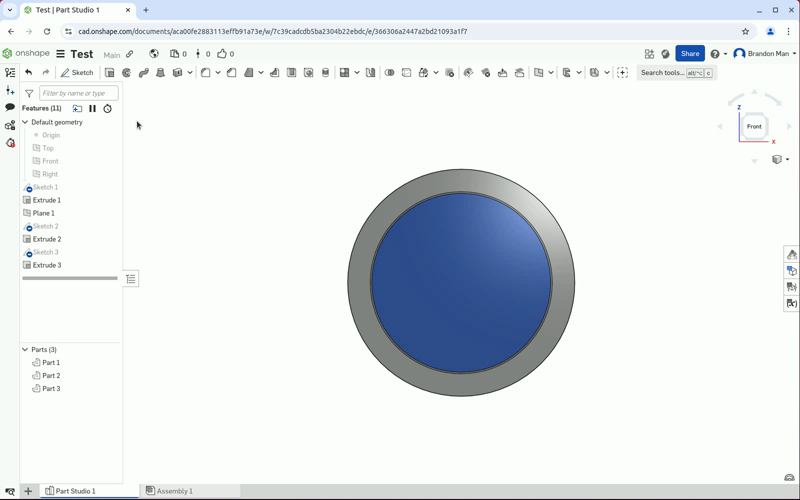
key(shift+h)
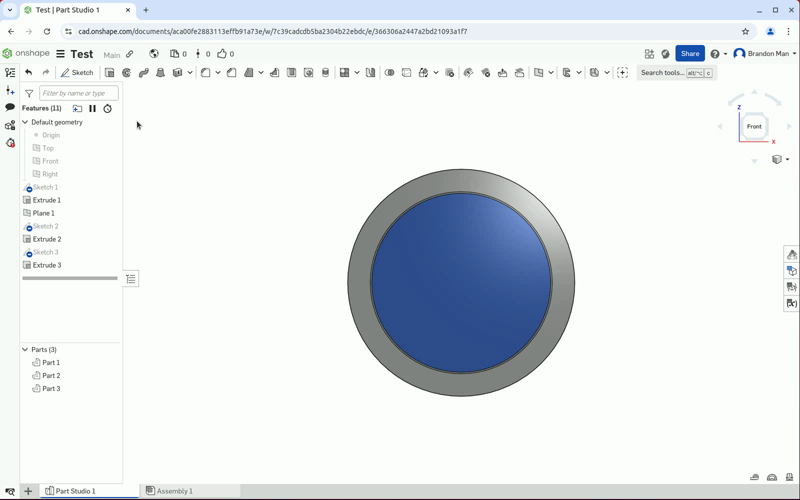
key(shift+h)
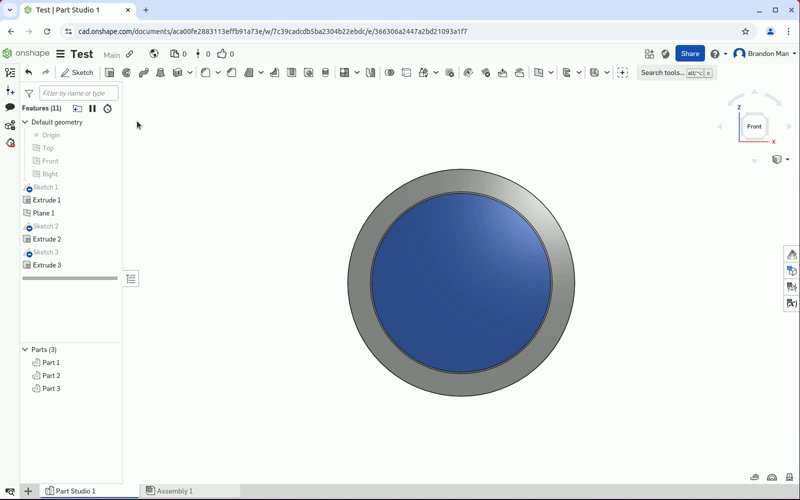
mouse_move(73, 189)
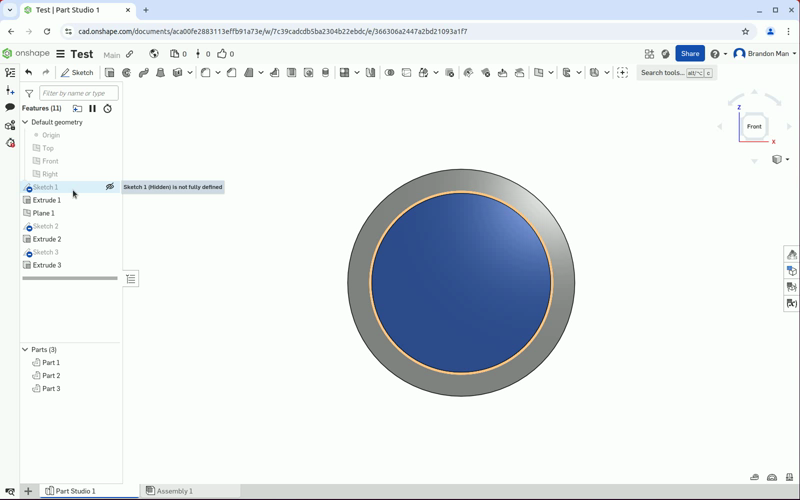
click(73, 189)
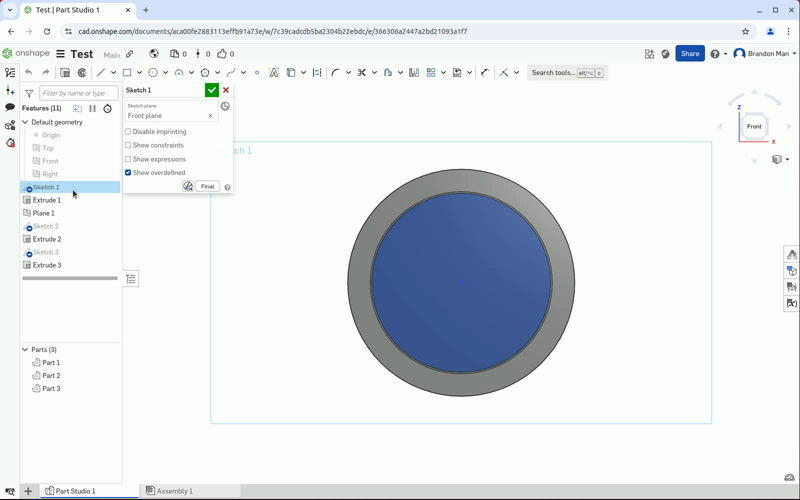
mouse_move(229, 92)
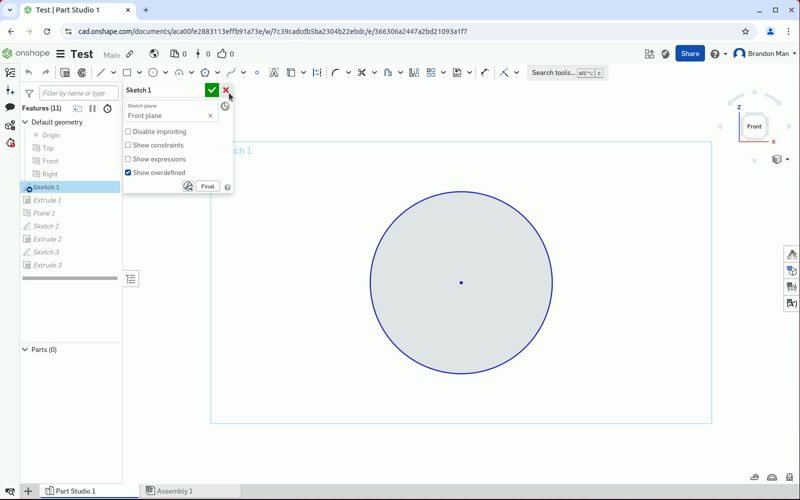
click(229, 92)
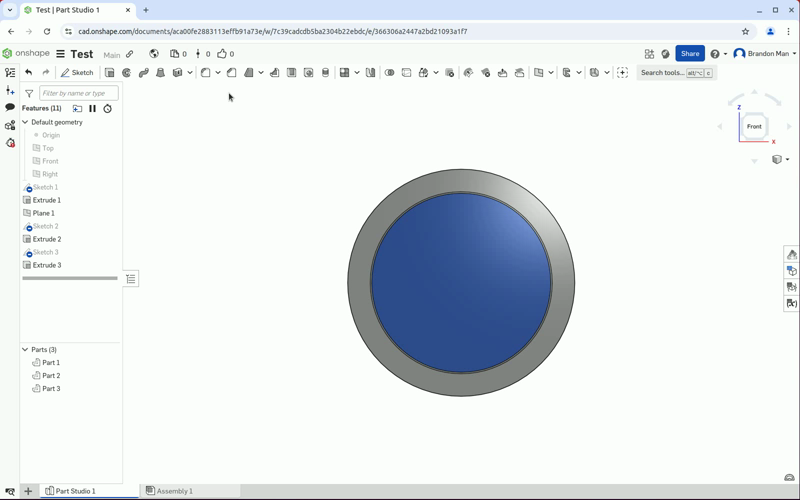
mouse_move(541, 75)
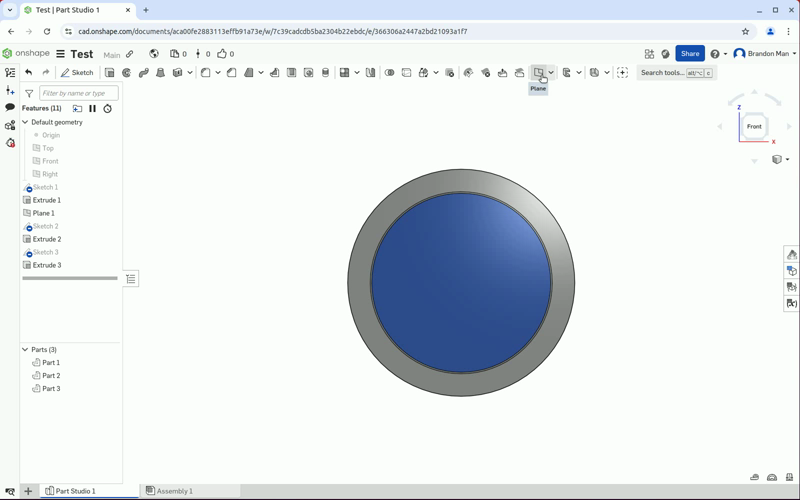
click(541, 75)
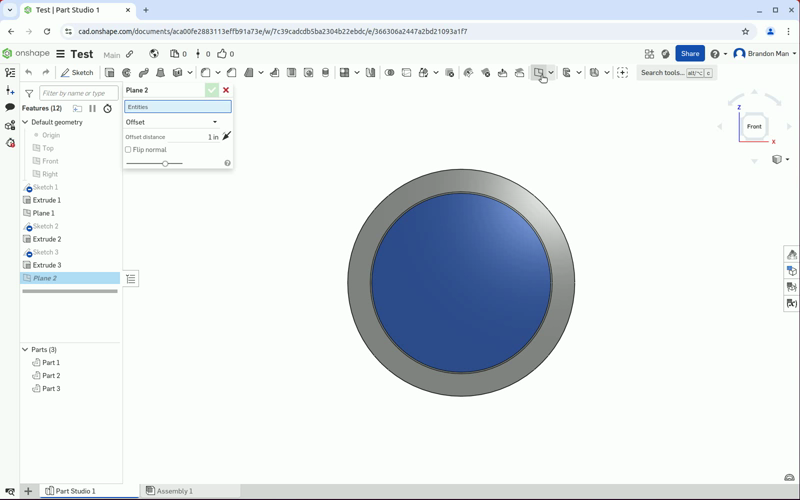
mouse_move(73, 163)
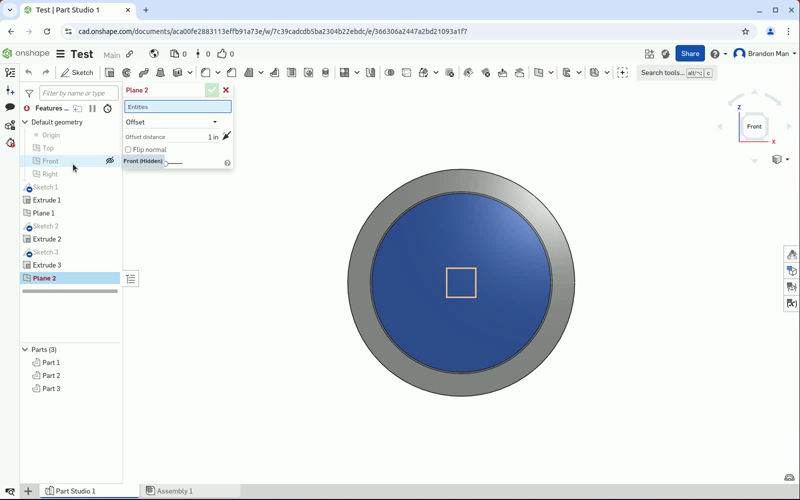
click(73, 163)
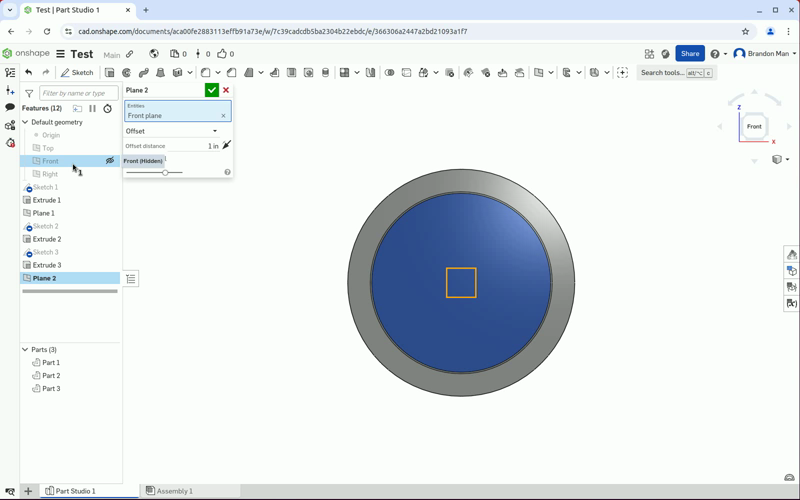
key(tab, 2)
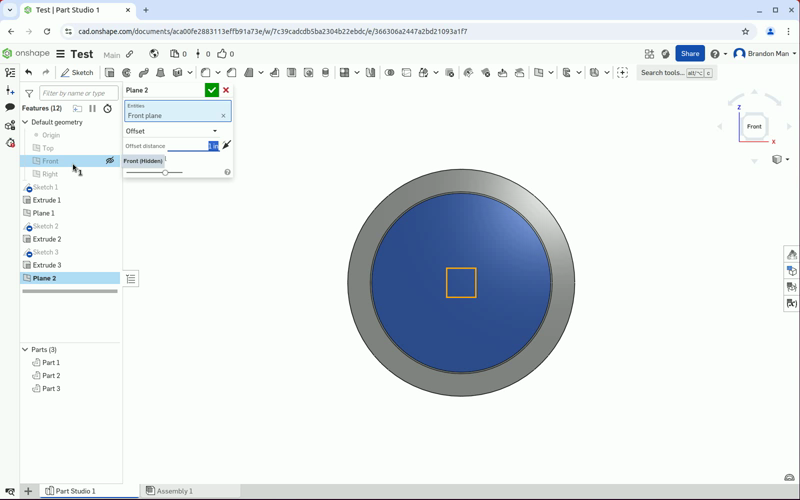
text(12.047)
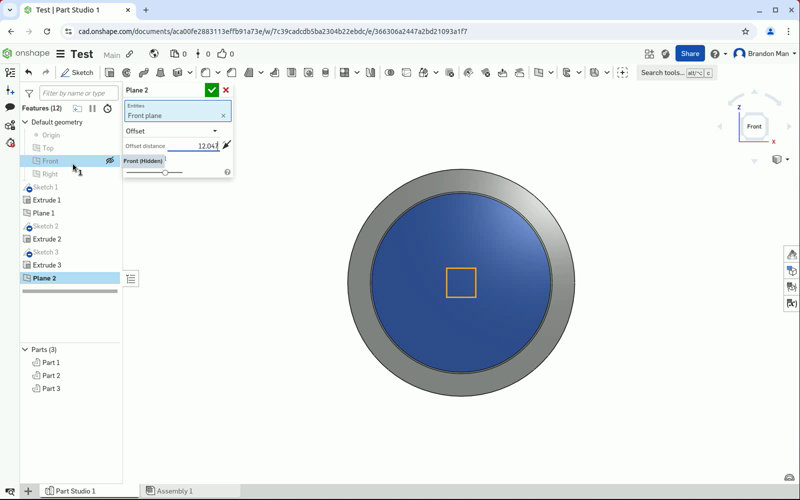
key(enter, 2)
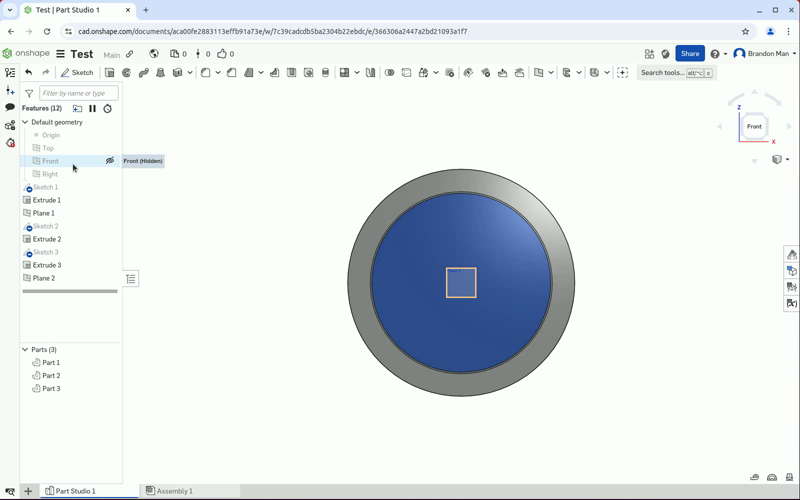
key(shift+s)
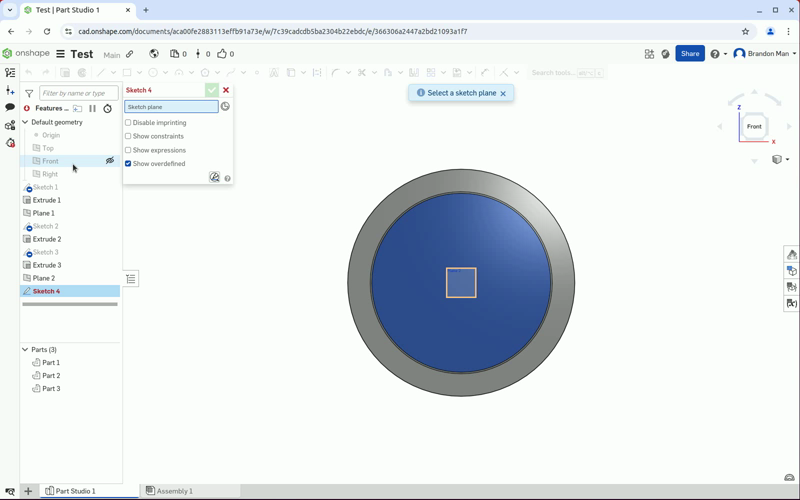
mouse_move(73, 280)
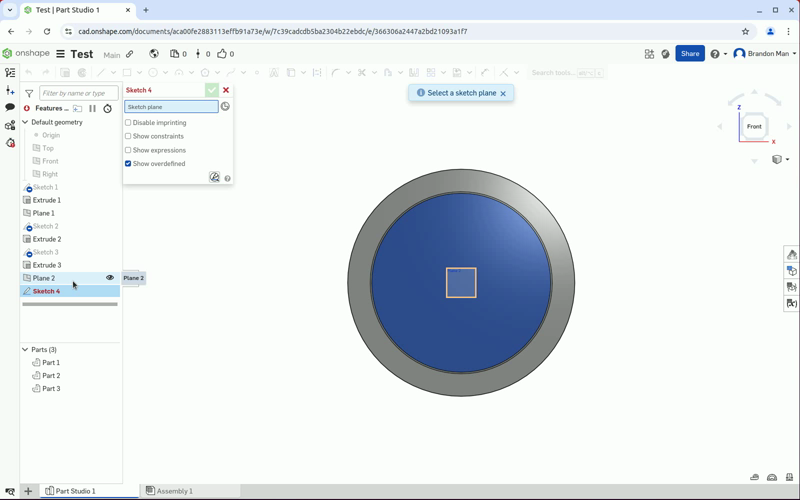
click(73, 280)
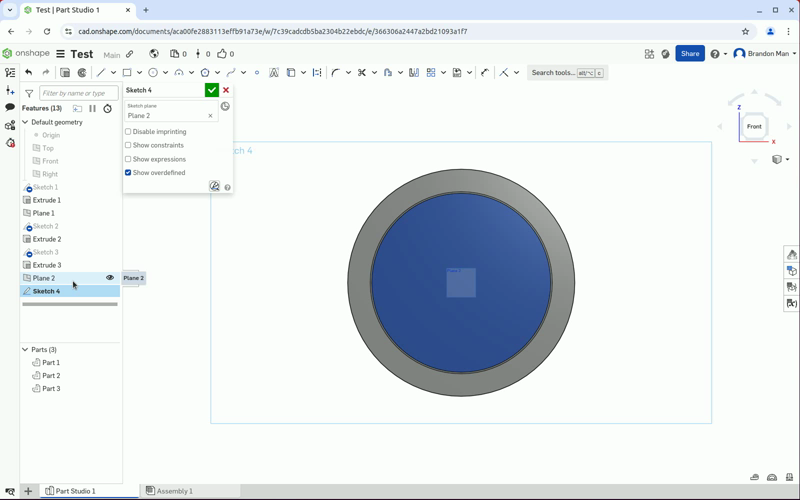
mouse_move(73, 352)
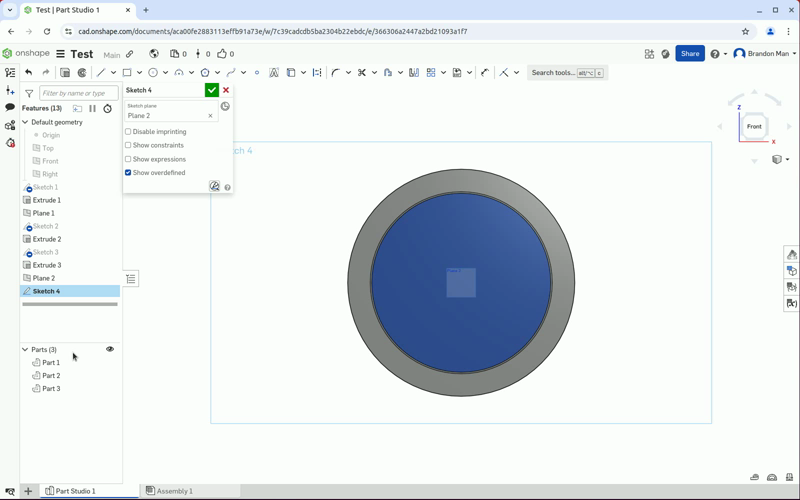
key(y)
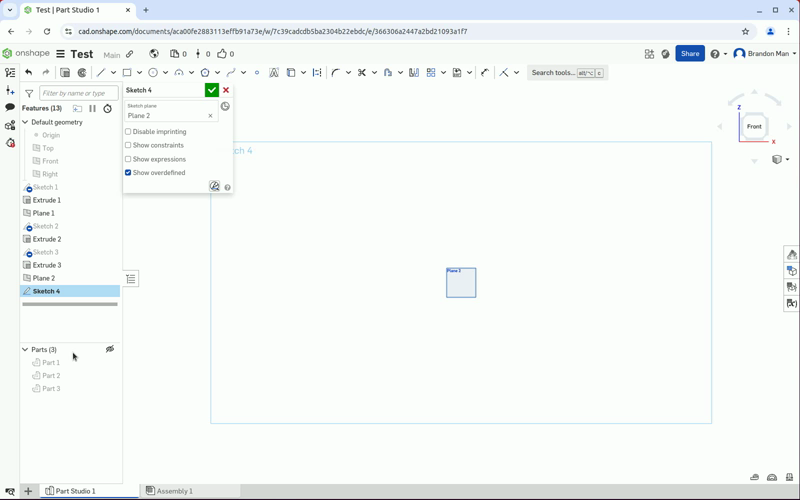
key(c)
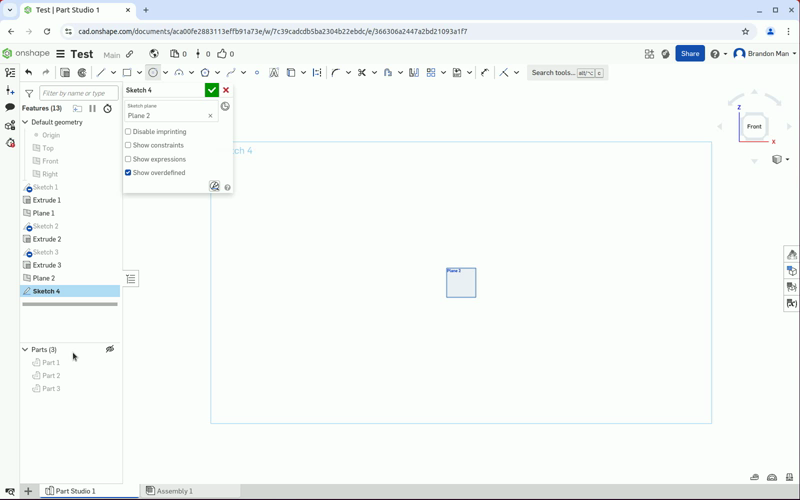
key_down(shift)
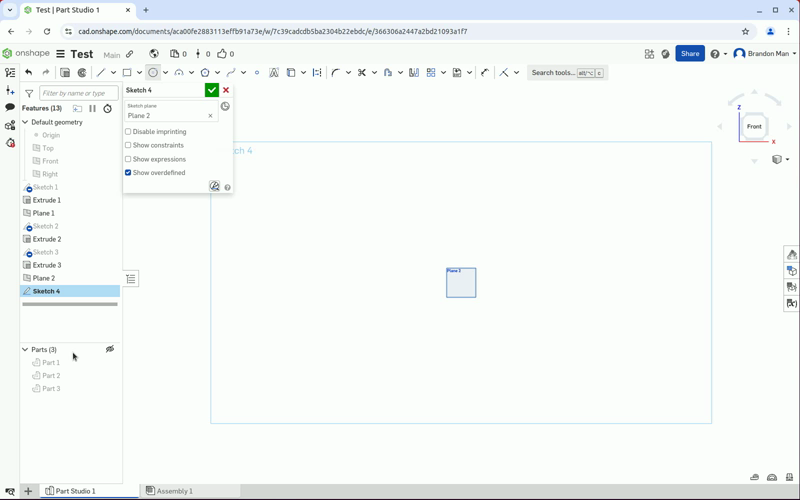
mouse_move(461, 282)
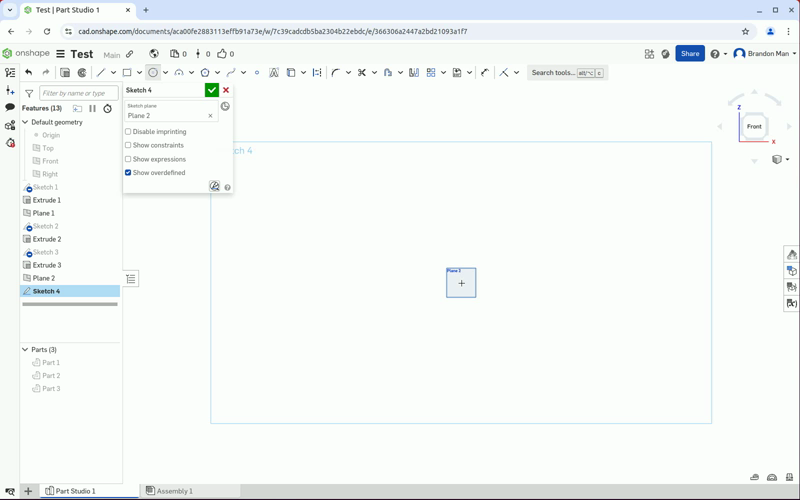
click(461, 282)
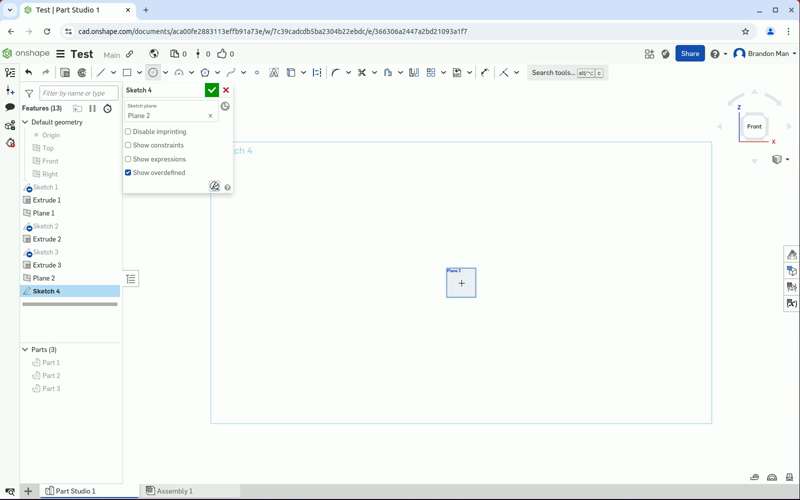
key_up(shift)
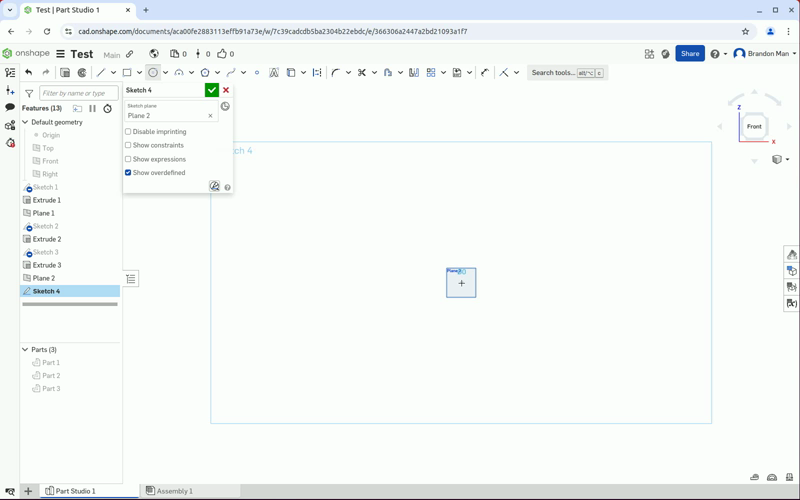
mouse_move(480, 282)
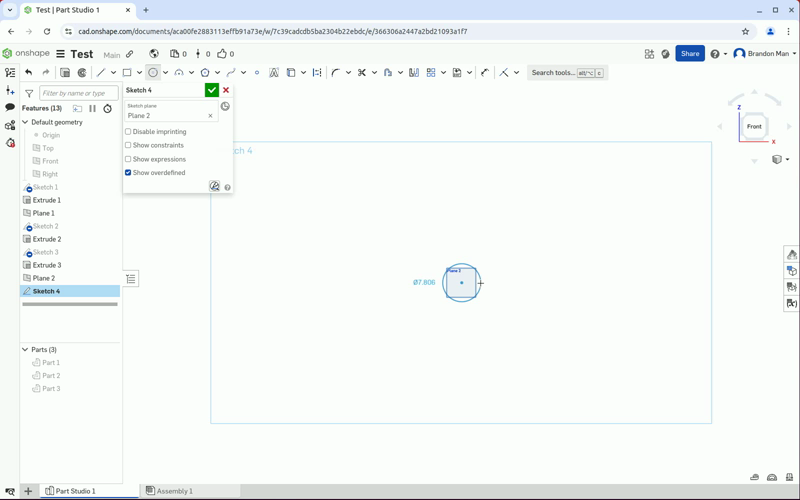
click(480, 282)
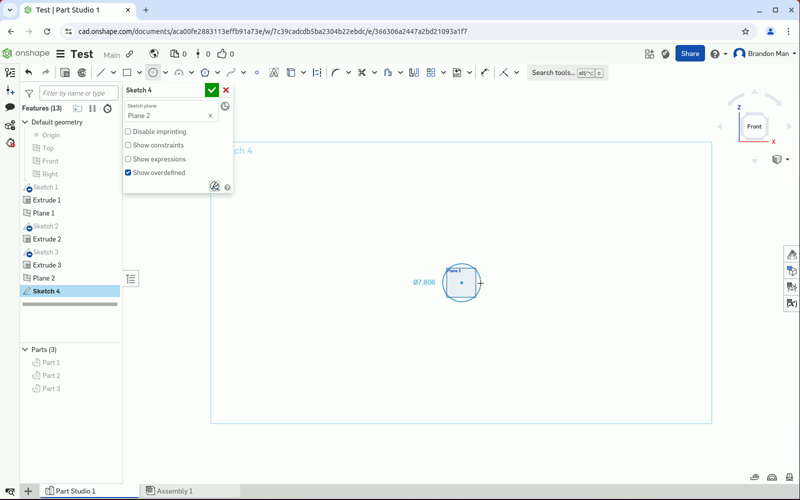
key(esc)
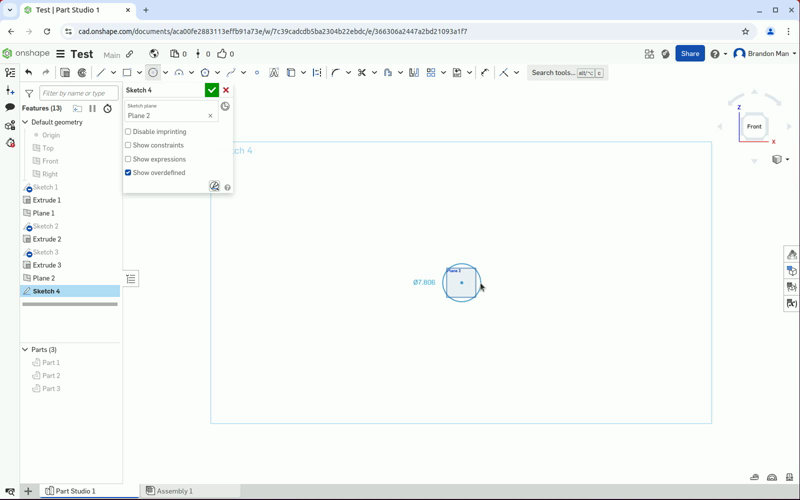
mouse_move(448, 285)
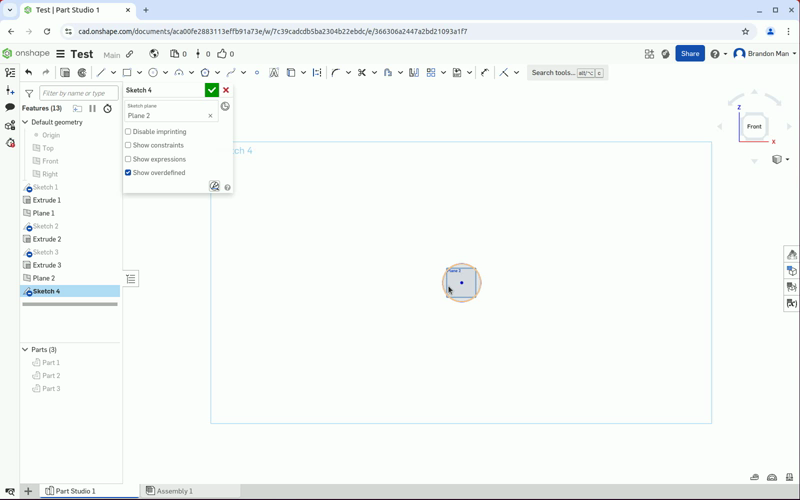
scroll(6)
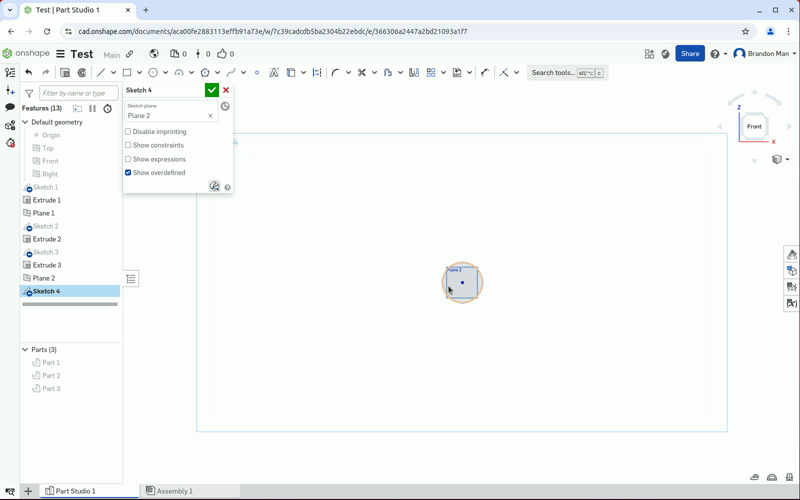
scroll(6)
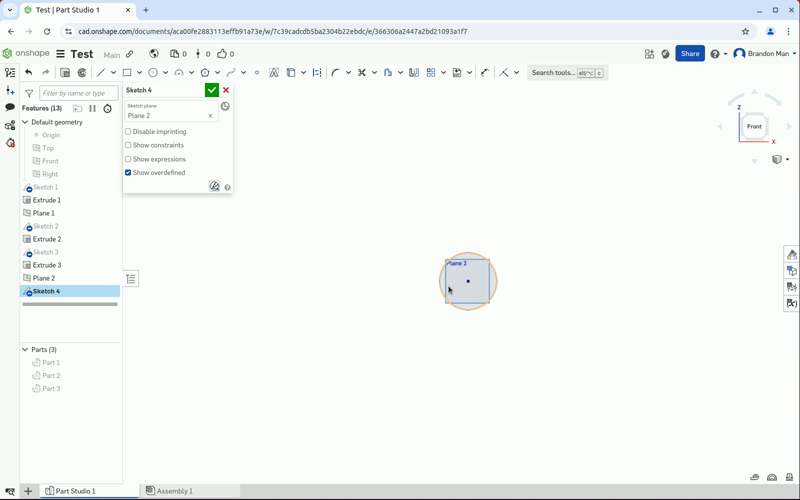
scroll(6)
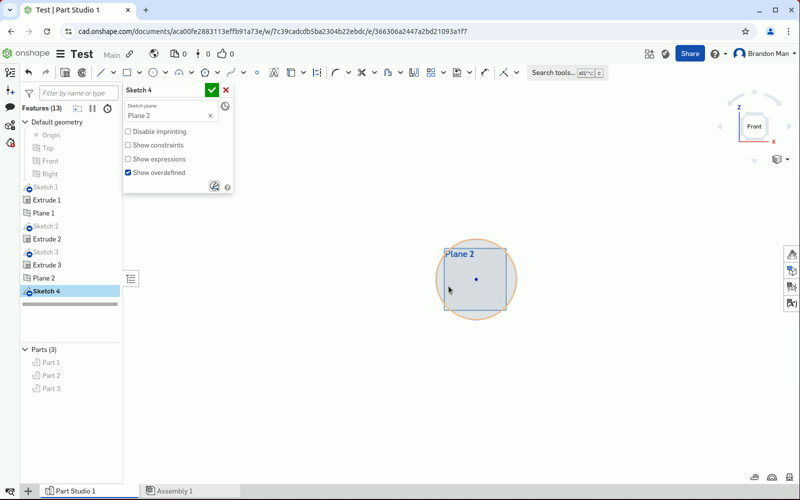
scroll(6)
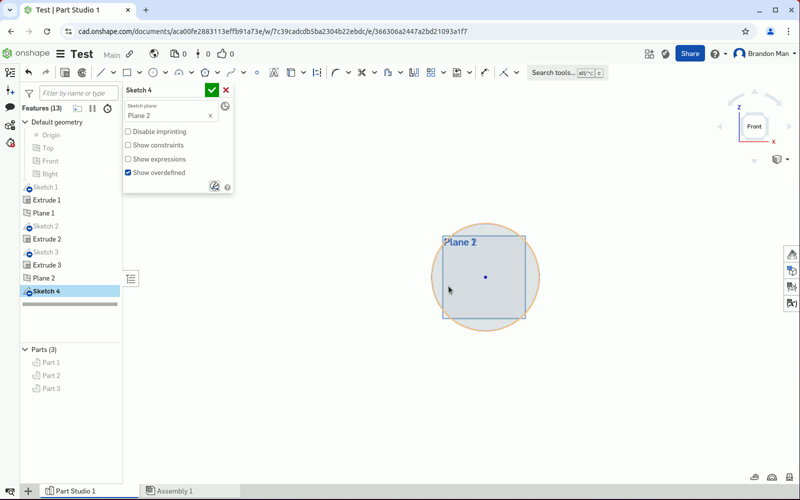
scroll(6)
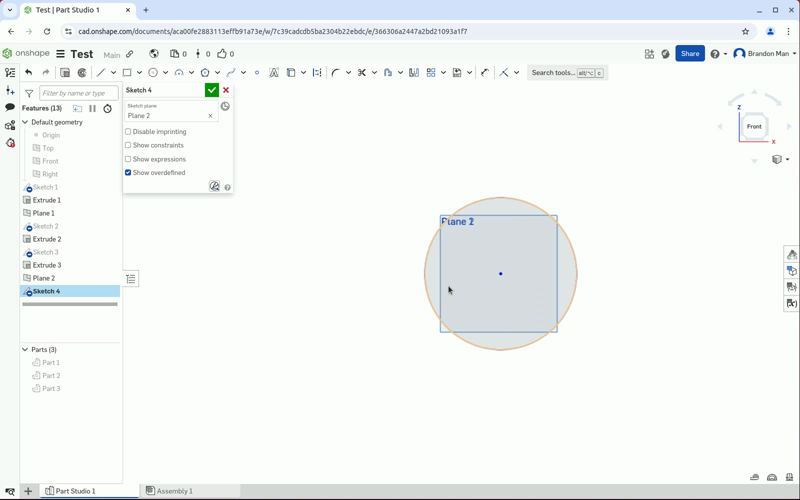
scroll(6)
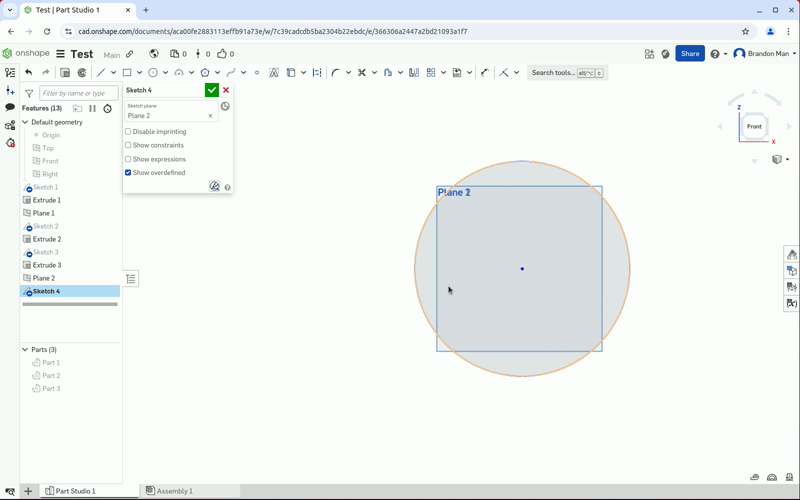
scroll(6)
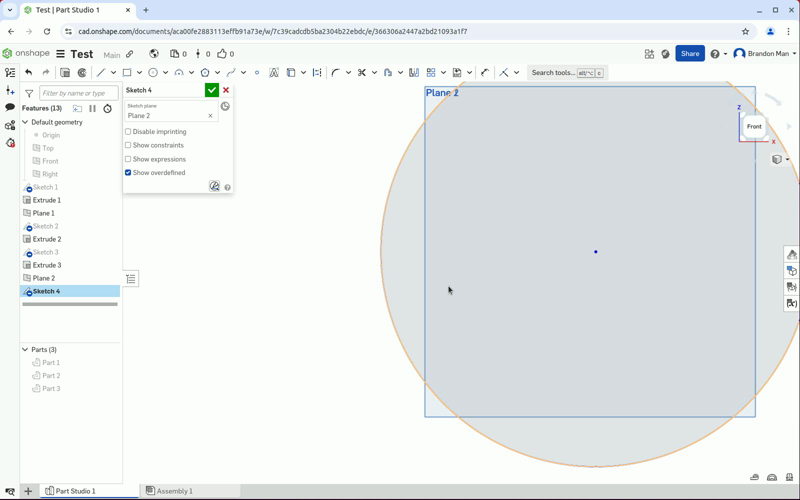
click(448, 285)
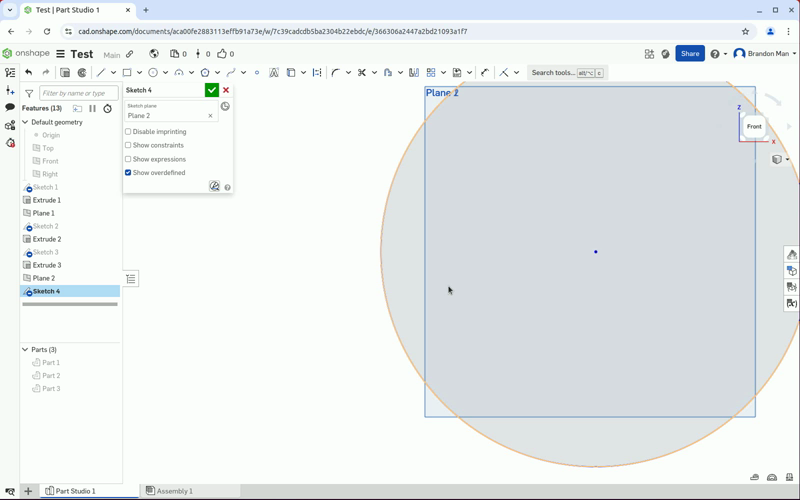
scroll(-6)
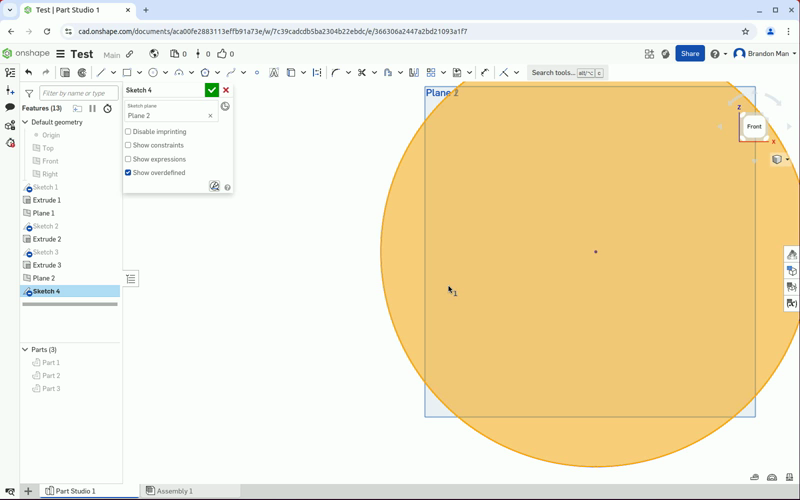
scroll(-6)
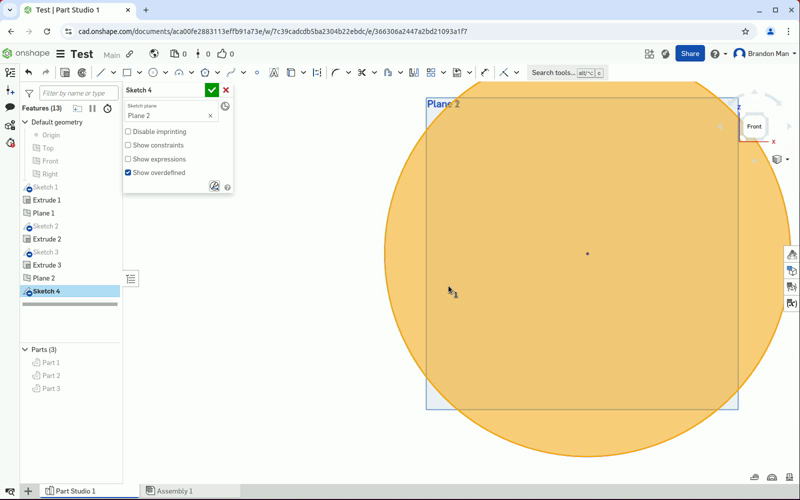
scroll(-6)
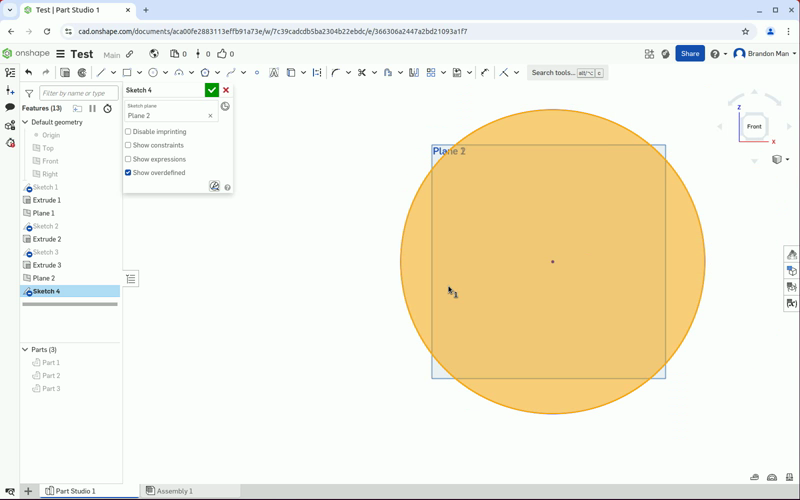
scroll(-6)
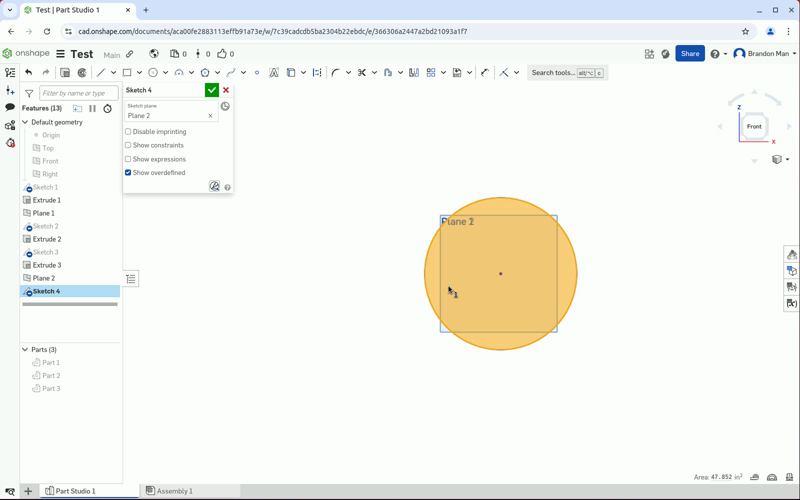
scroll(-6)
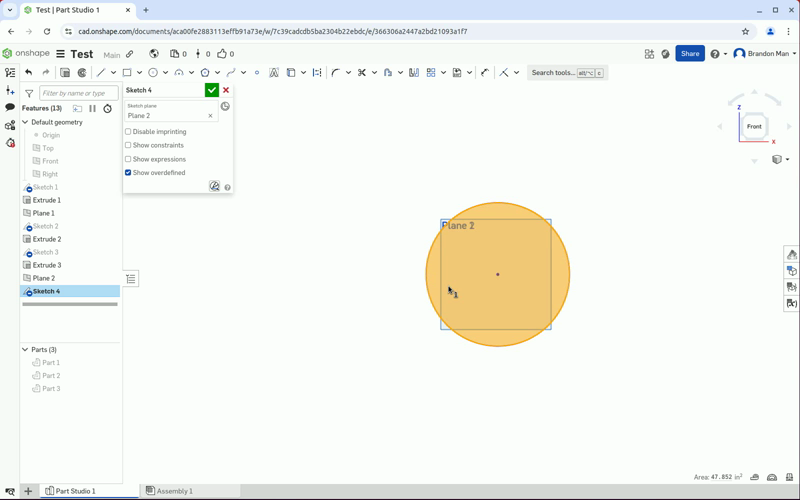
scroll(-6)
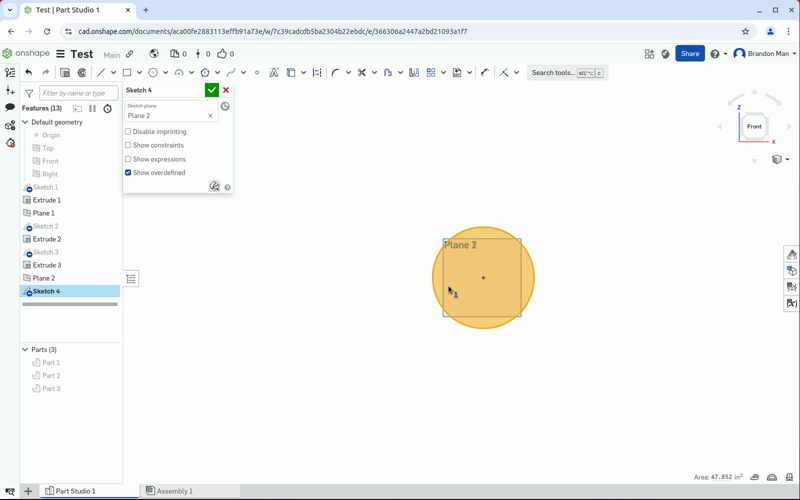
scroll(-6)
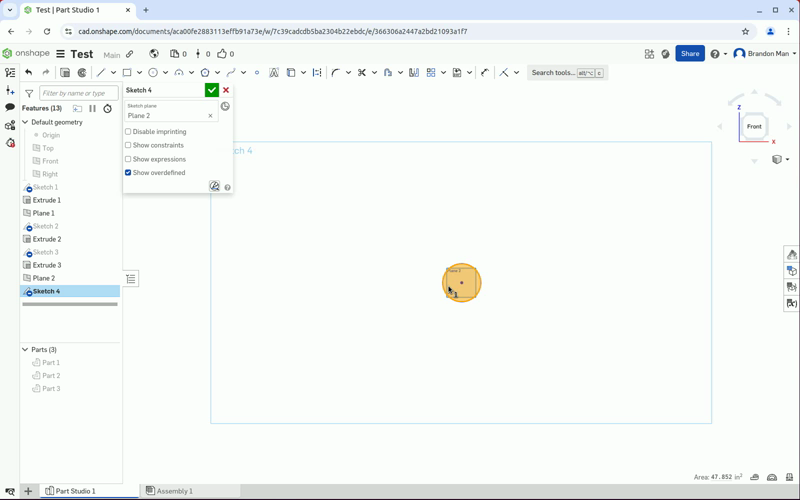
mouse_move(73, 352)
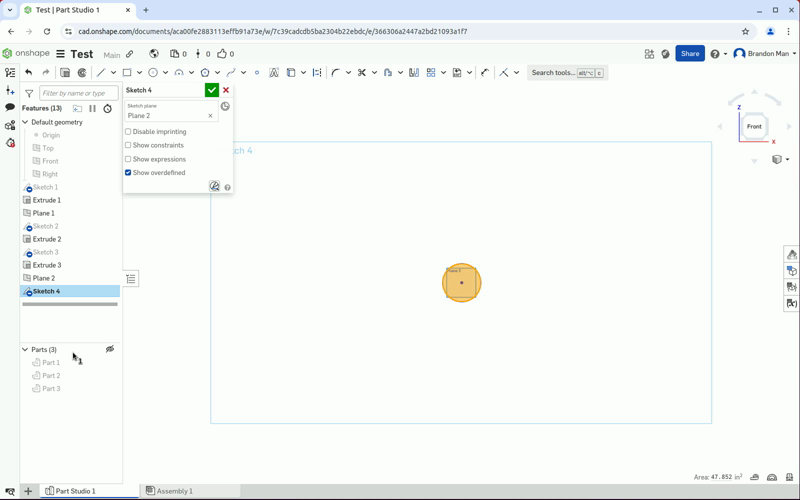
key(shift+y)
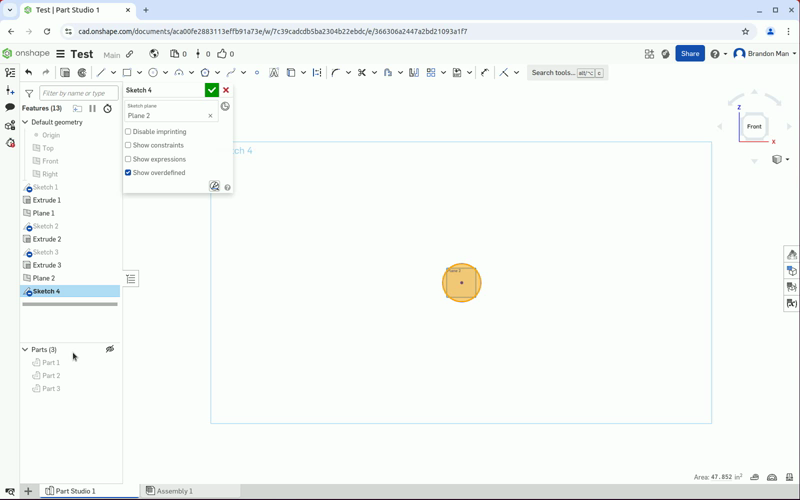
key(shift+e)
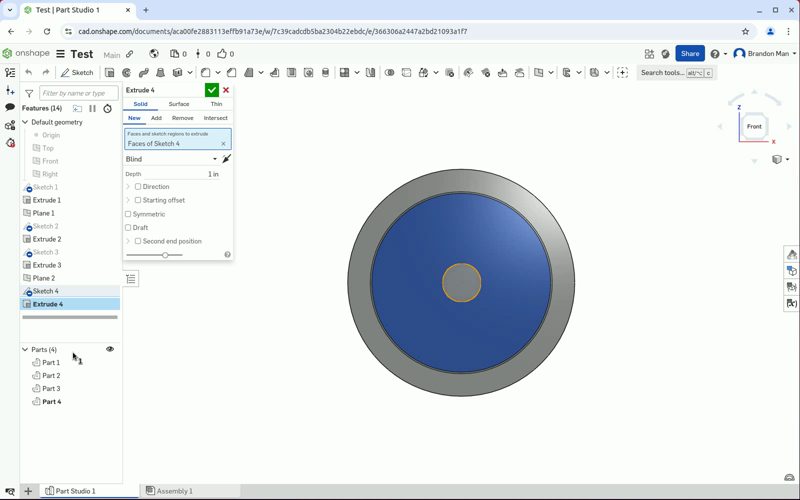
mouse_move(143, 106)
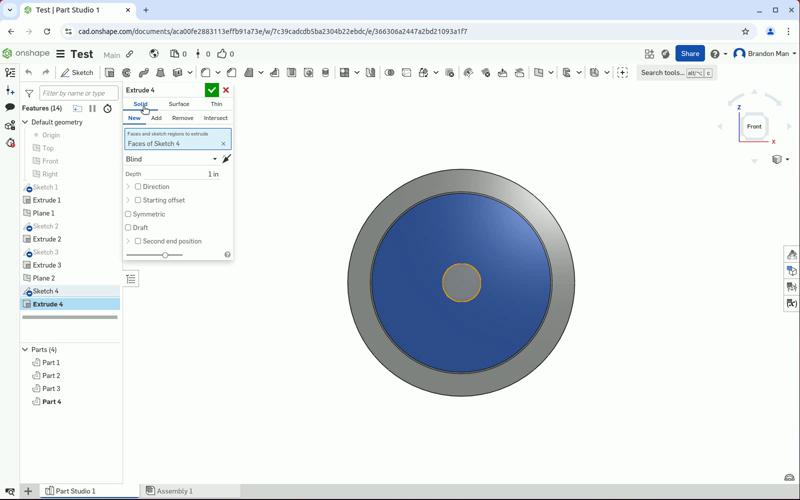
click(143, 106)
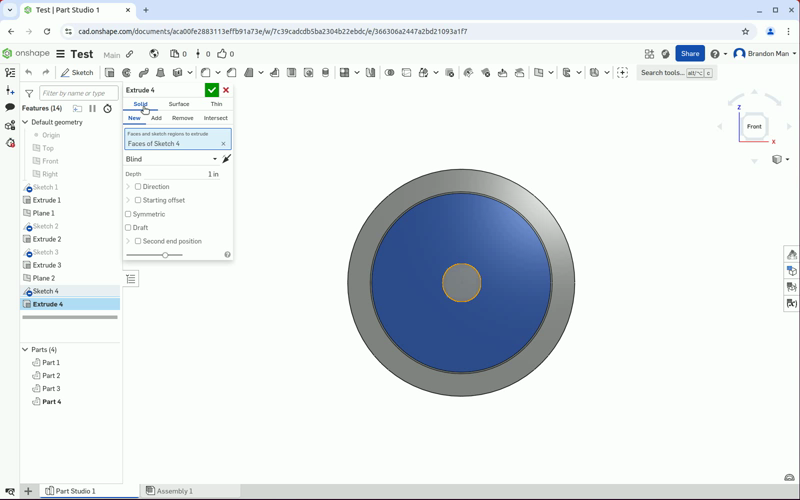
mouse_move(186, 120)
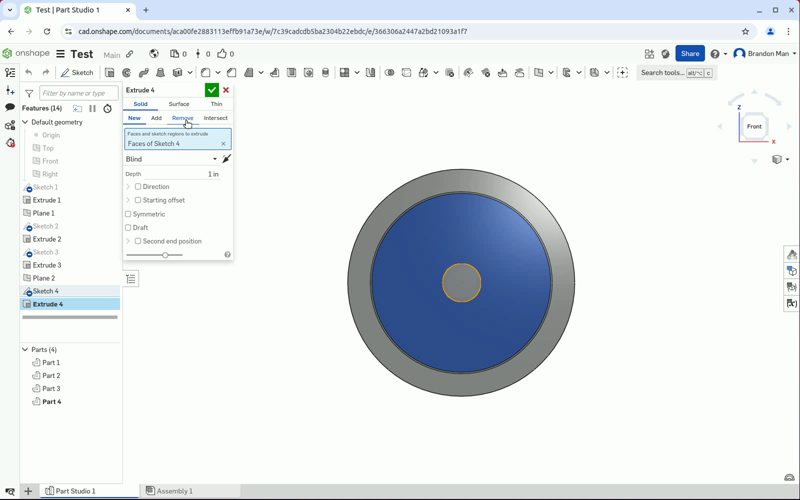
click(186, 120)
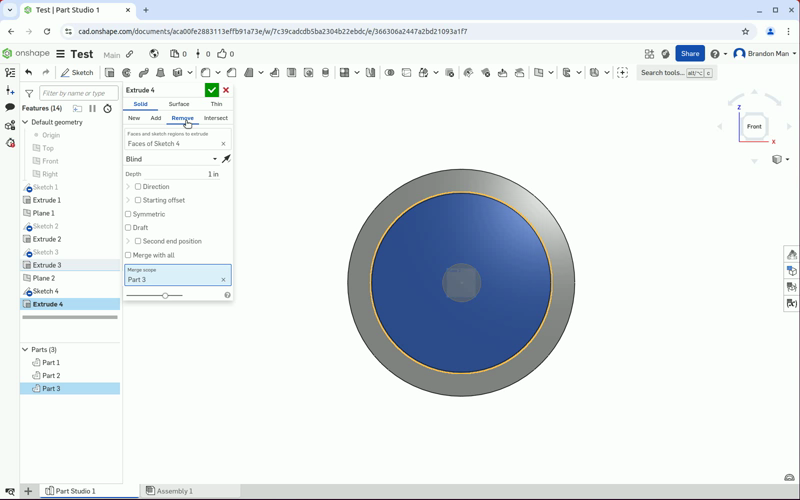
key(tab, 4)
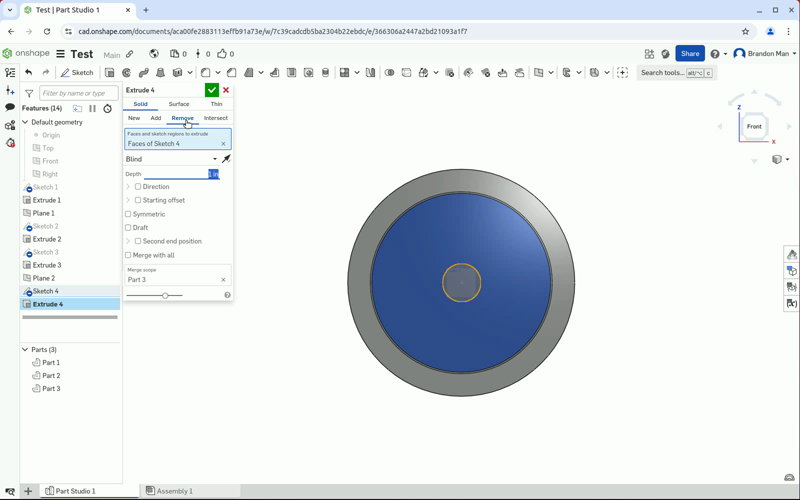
text(30.811)
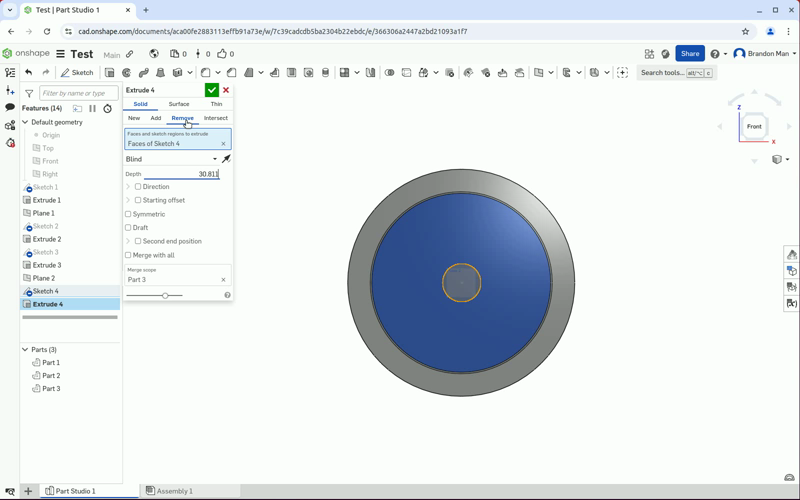
key(tab, 6)
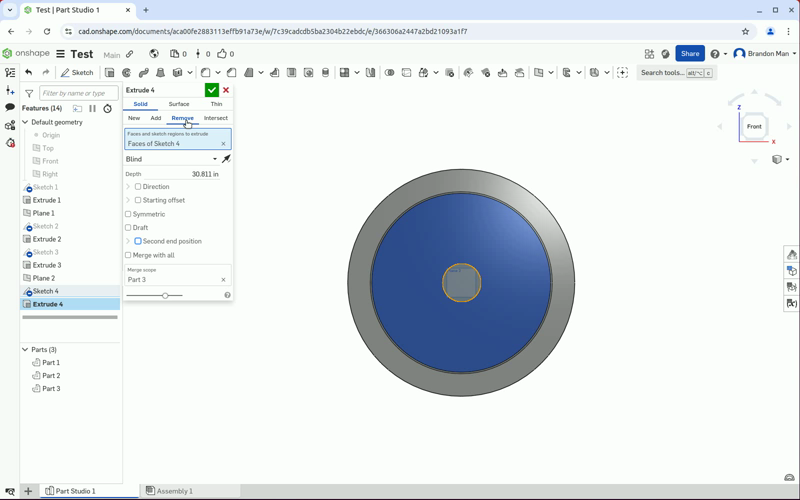
key(space)
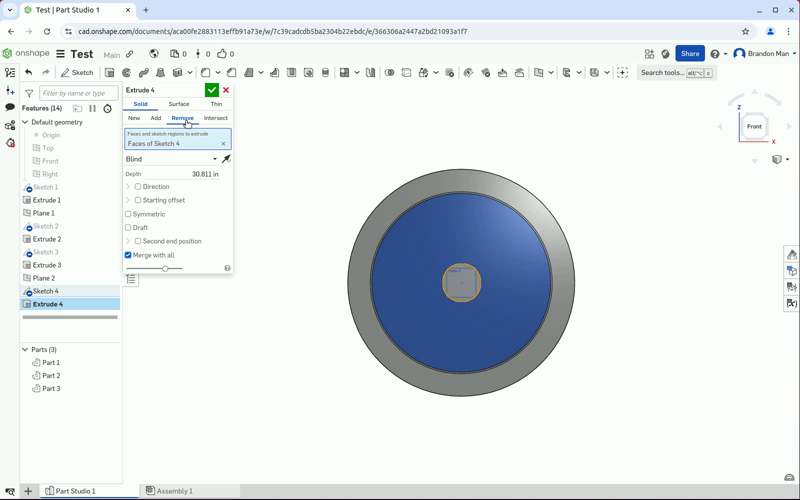
key(enter)
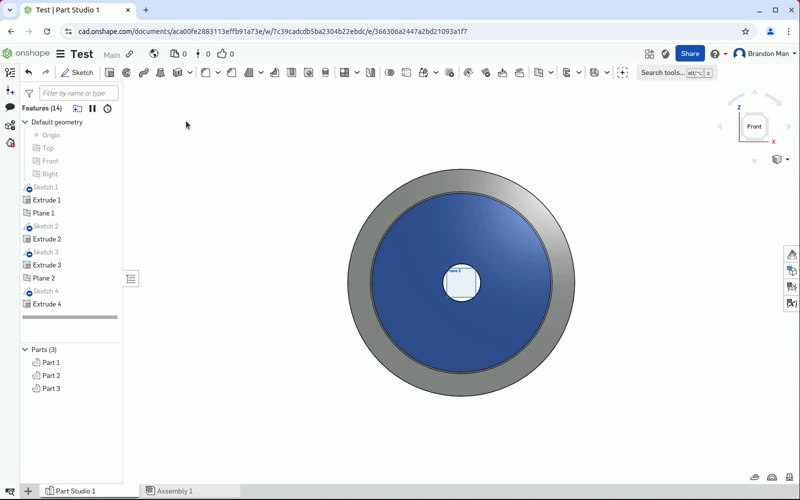
key(shift+h)
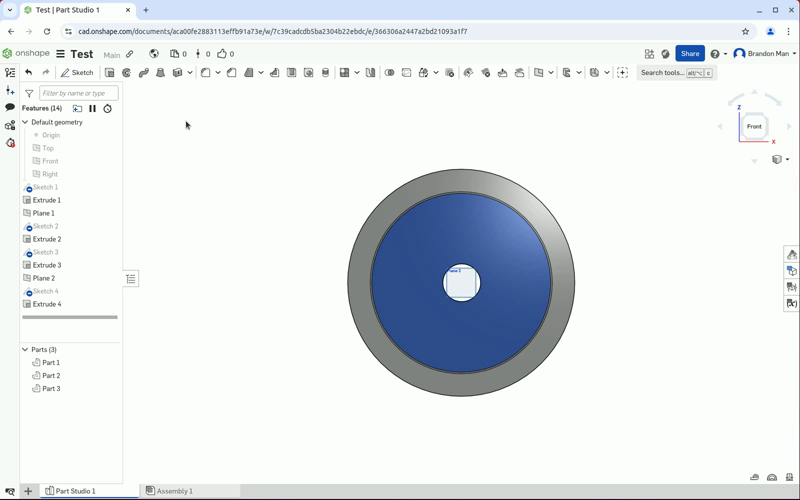
key(shift+h)
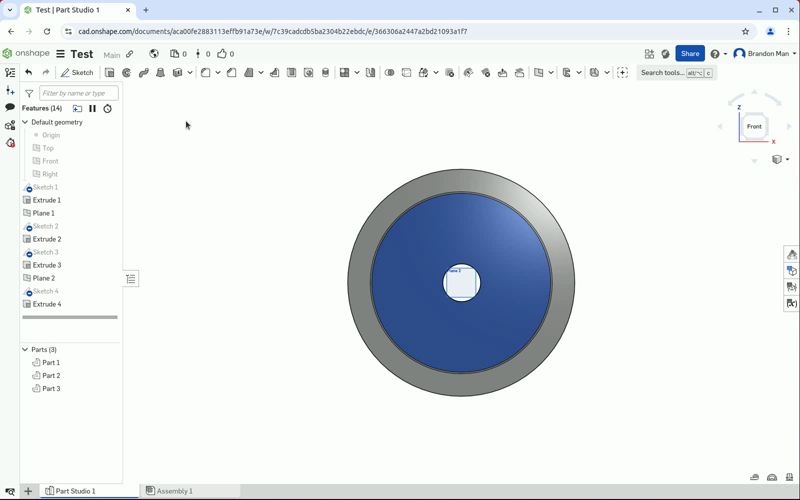
mouse_move(73, 189)
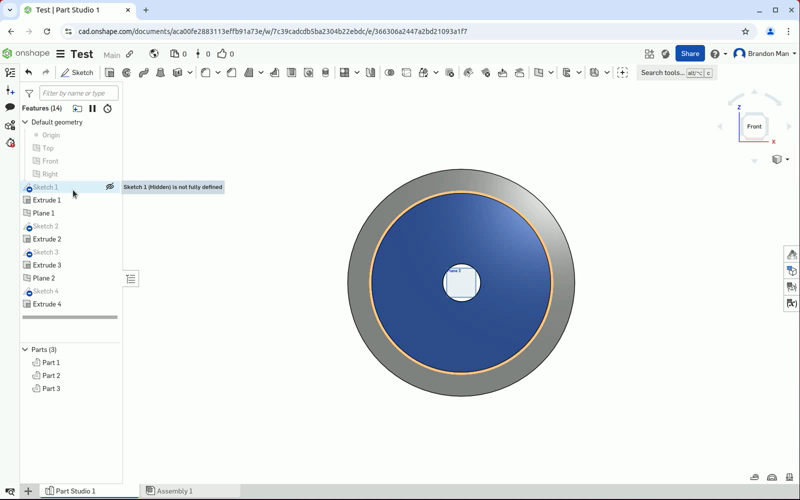
click(73, 189)
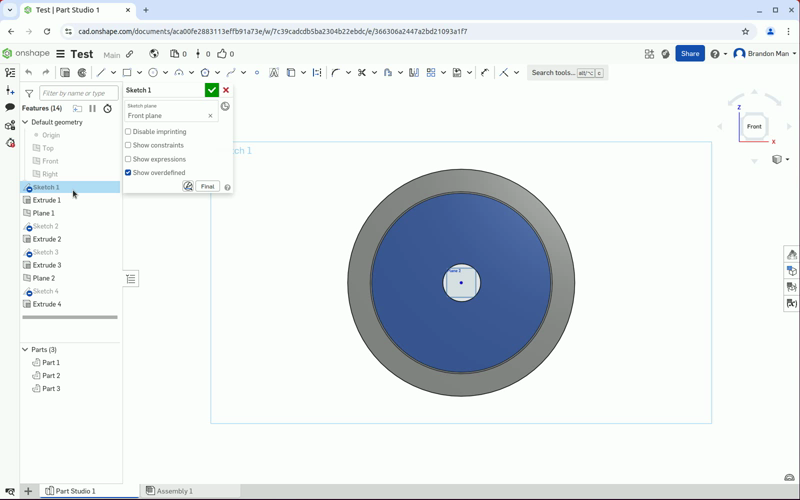
mouse_move(229, 92)
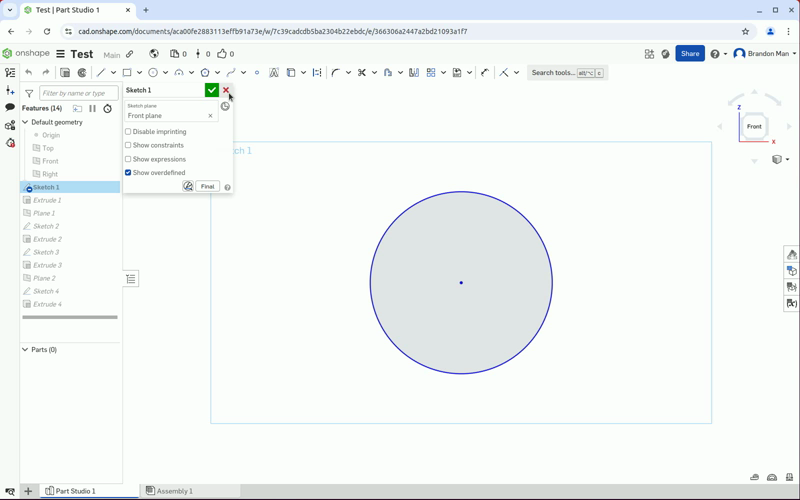
click(229, 92)
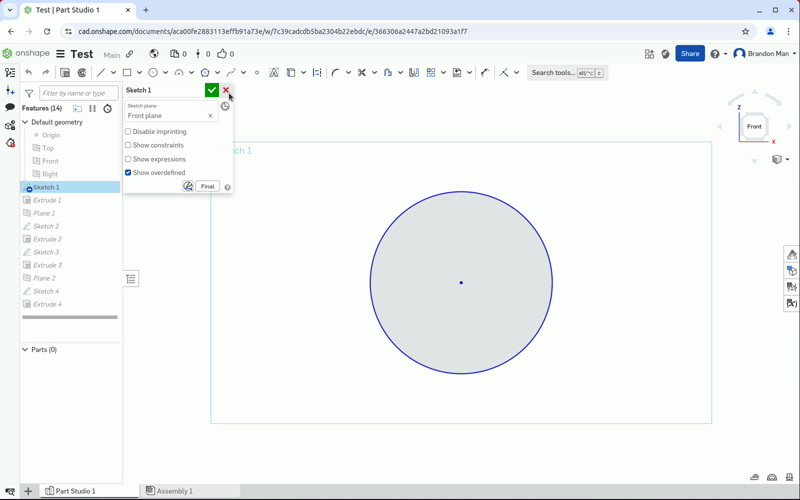
key(shift+s)
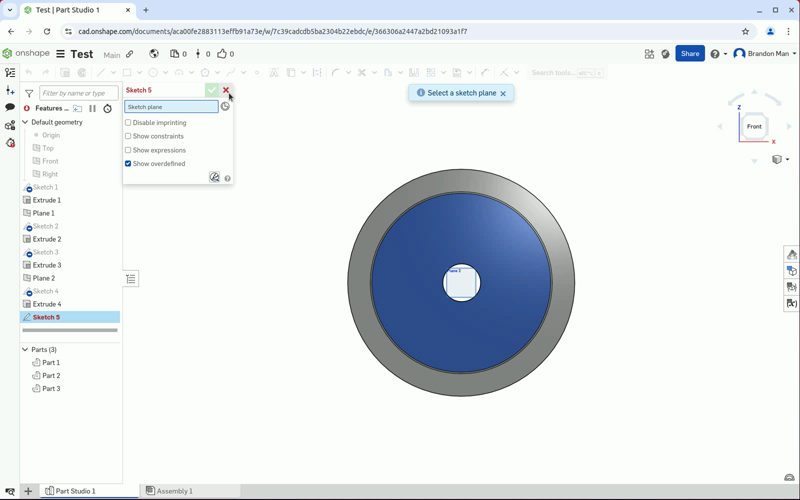
mouse_move(73, 280)
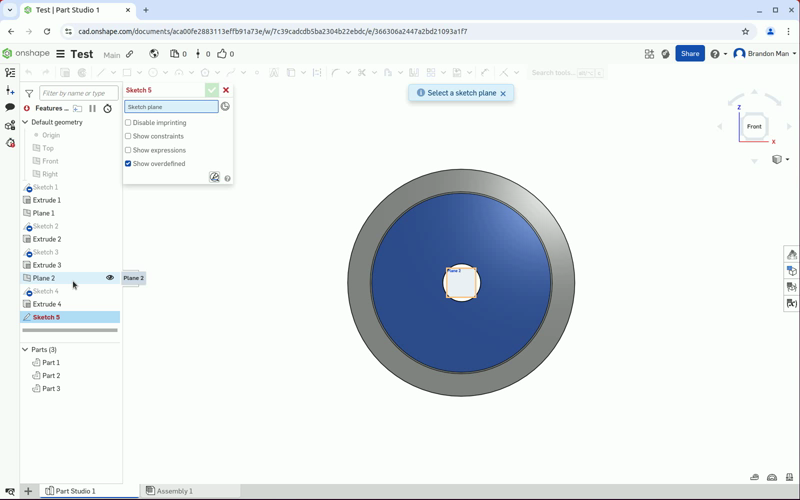
click(73, 280)
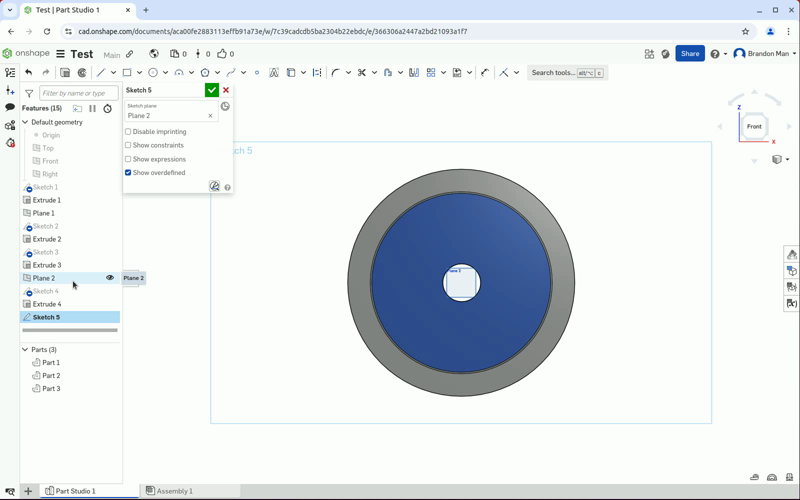
mouse_move(73, 352)
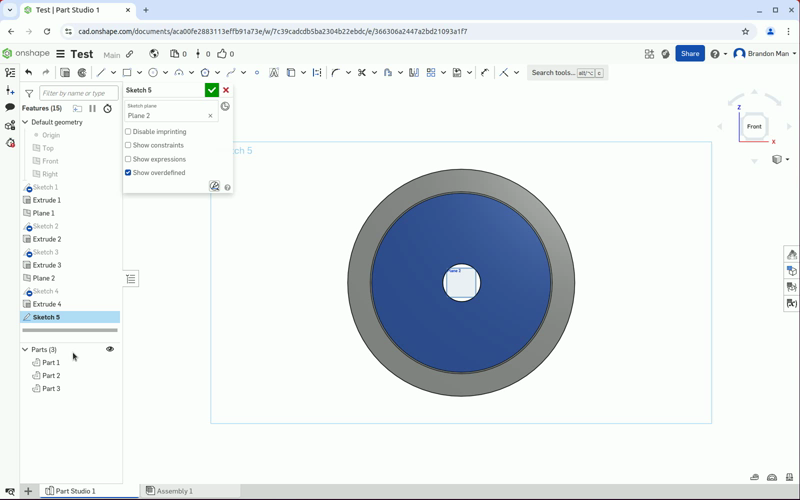
key(y)
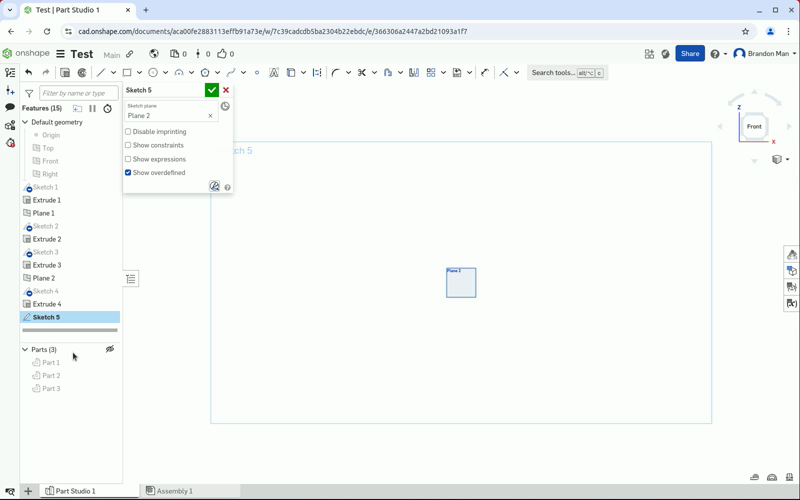
key(l)
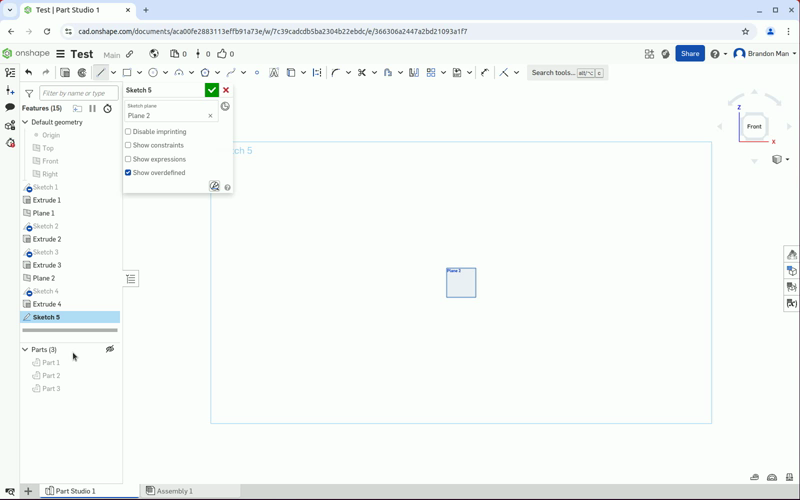
key_down(shift)
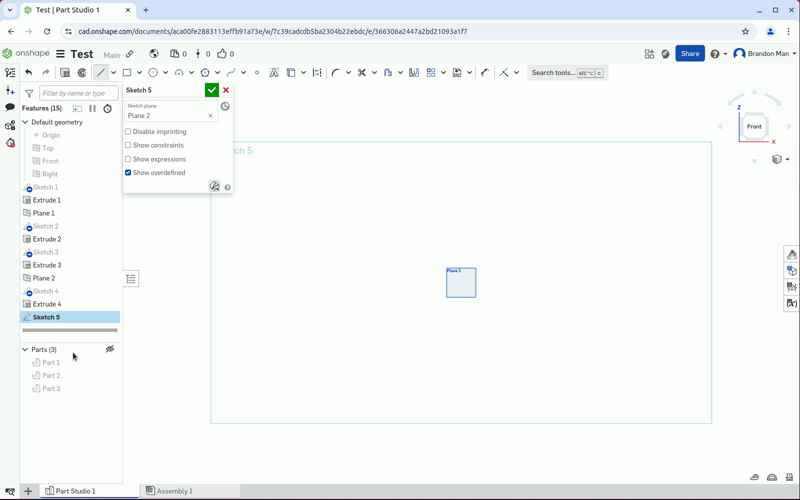
mouse_move(424, 282)
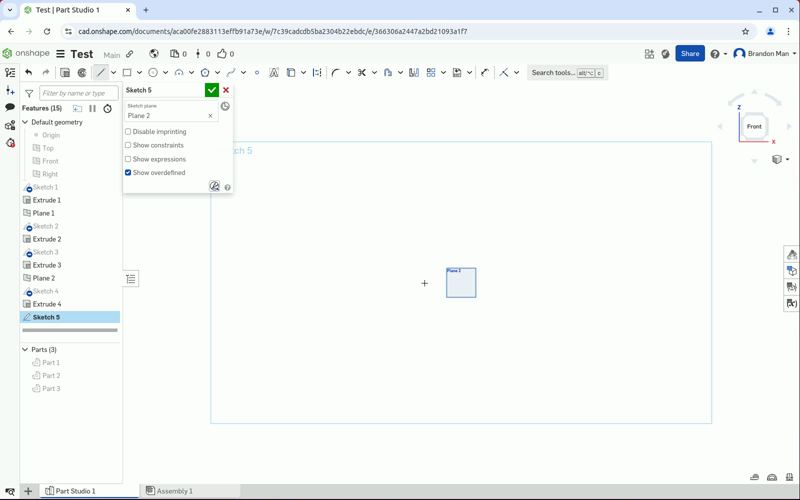
click(424, 282)
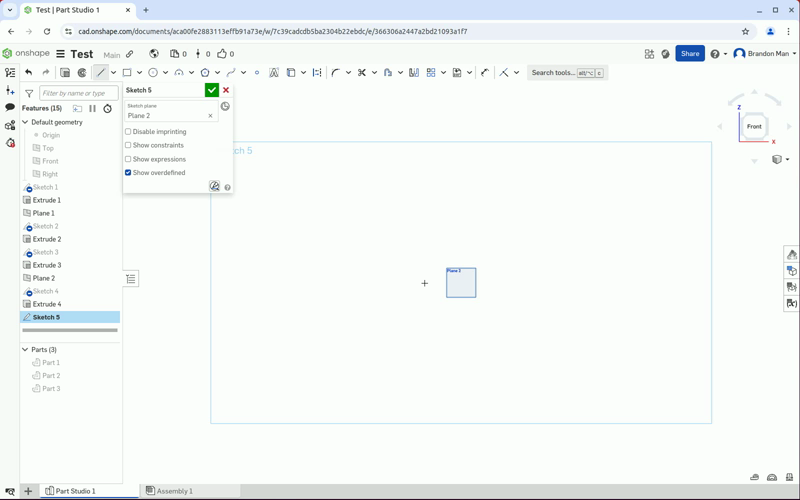
key_up(shift)
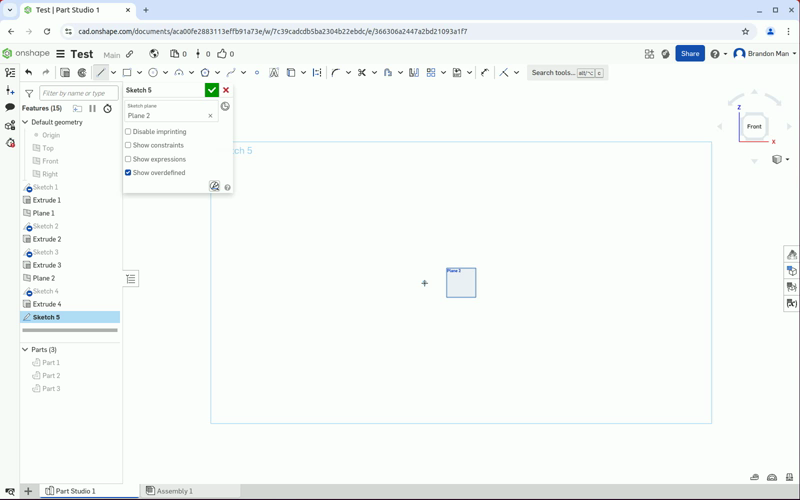
key_down(shift)
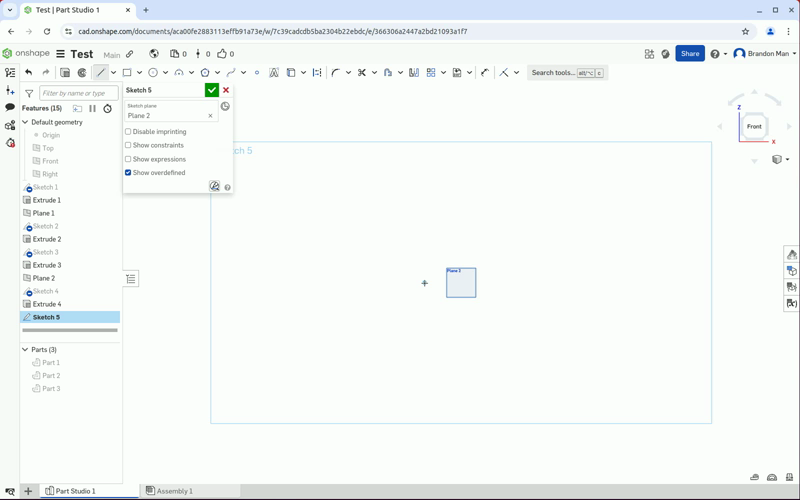
mouse_move(454, 282)
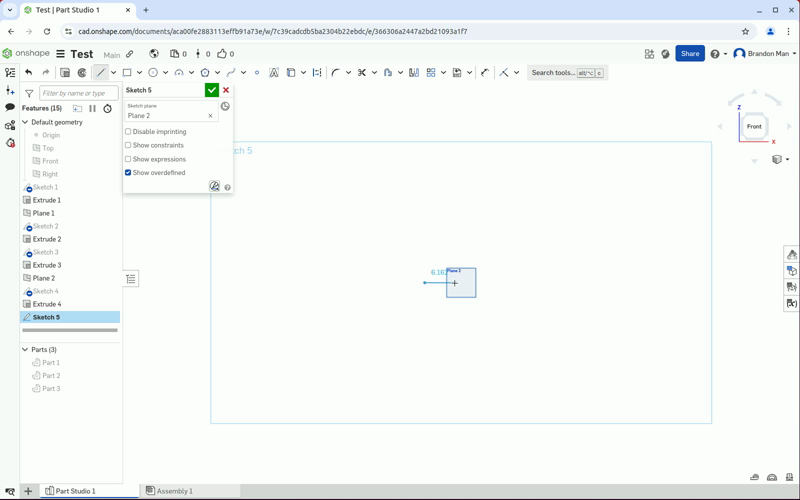
mouse_move(443, 314)
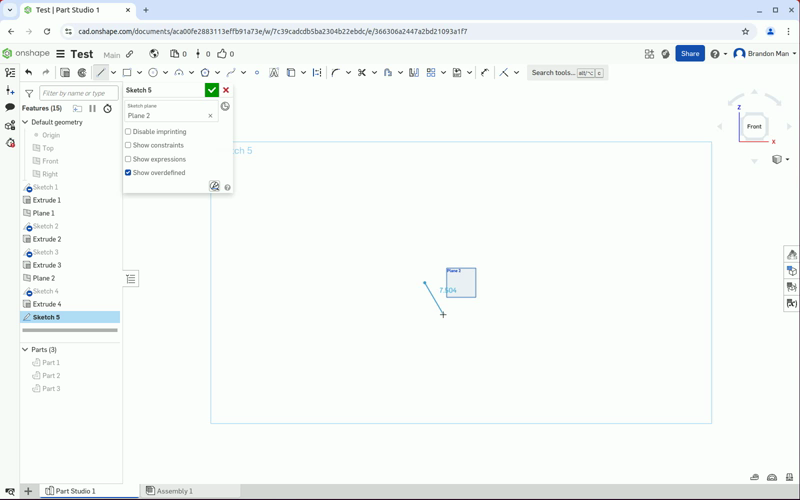
click(443, 314)
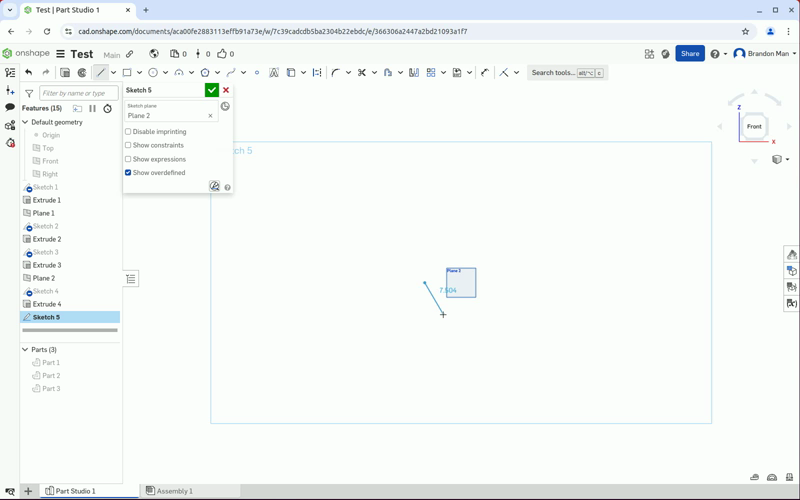
key_up(shift)
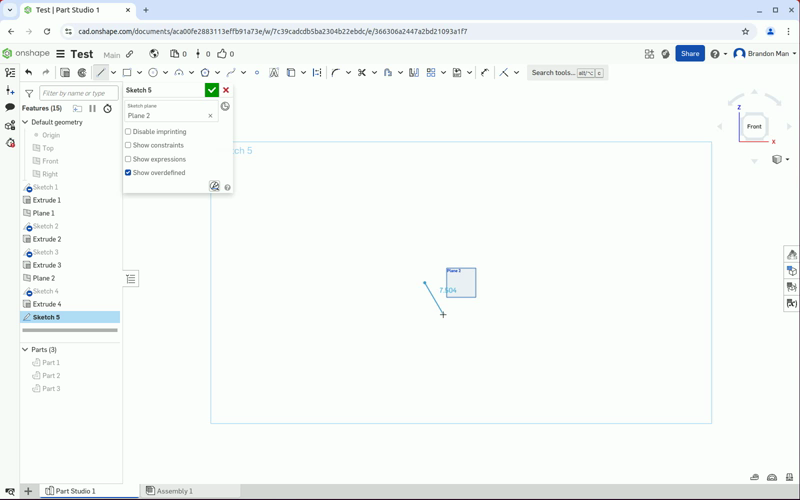
key_down(shift)
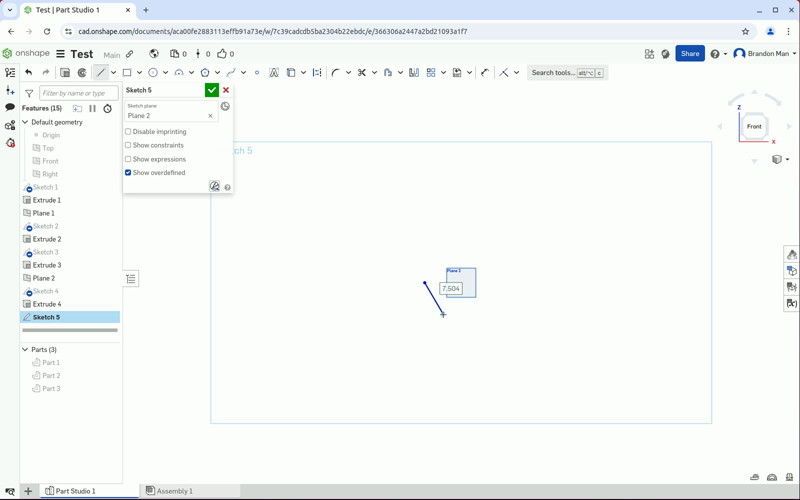
mouse_move(473, 314)
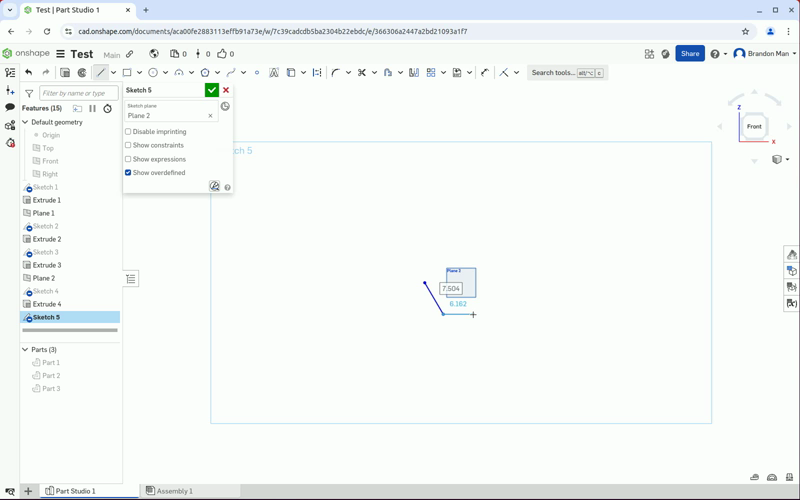
mouse_move(479, 314)
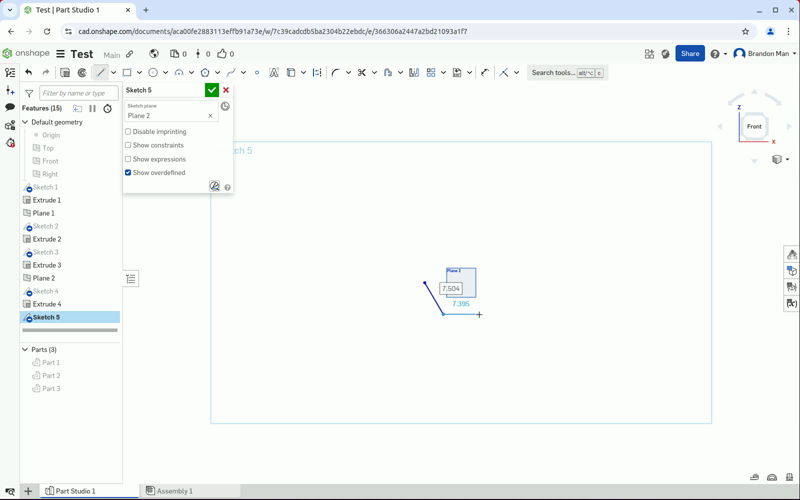
click(479, 314)
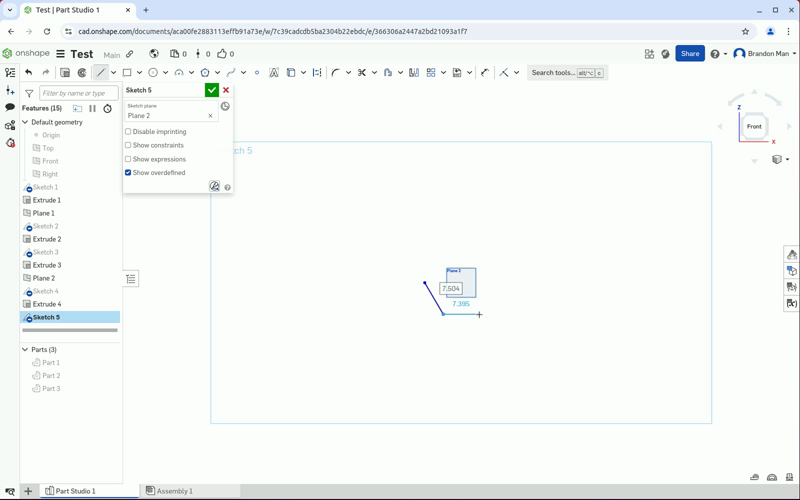
key_up(shift)
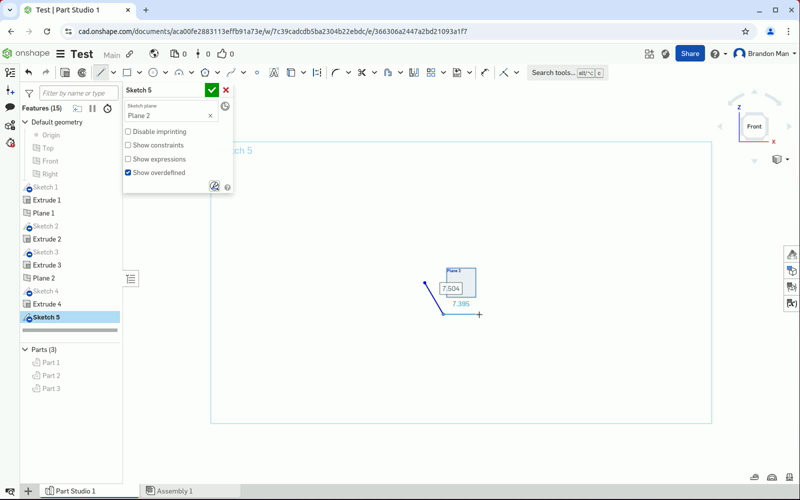
key_down(shift)
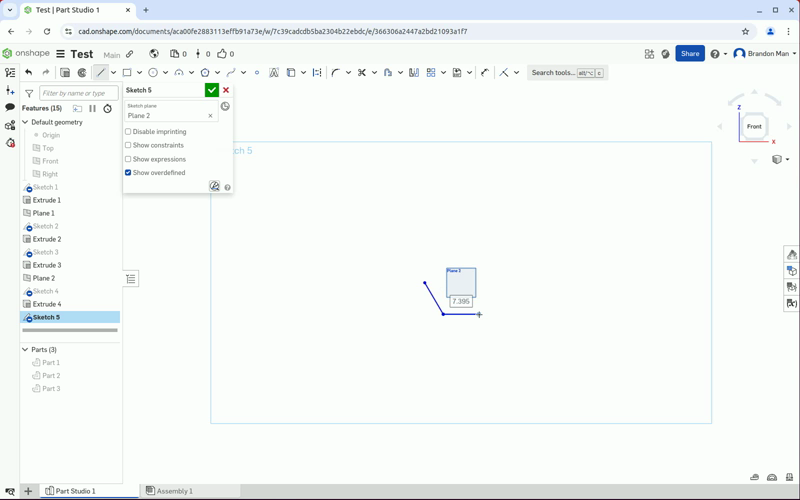
mouse_move(509, 314)
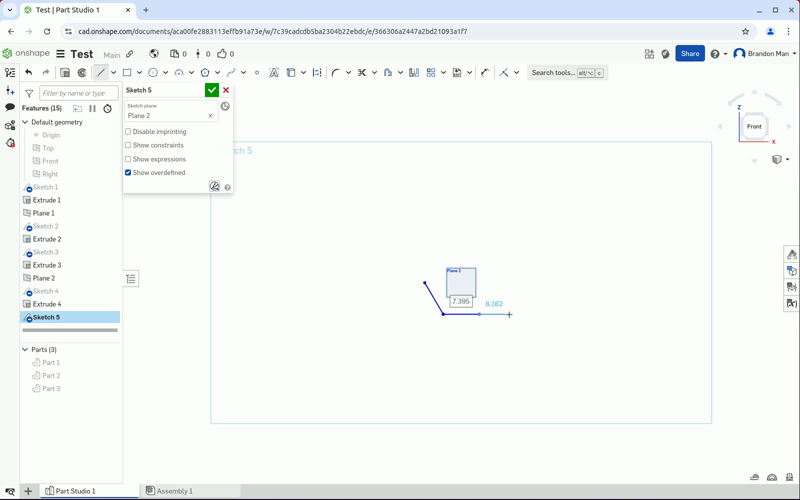
mouse_move(497, 282)
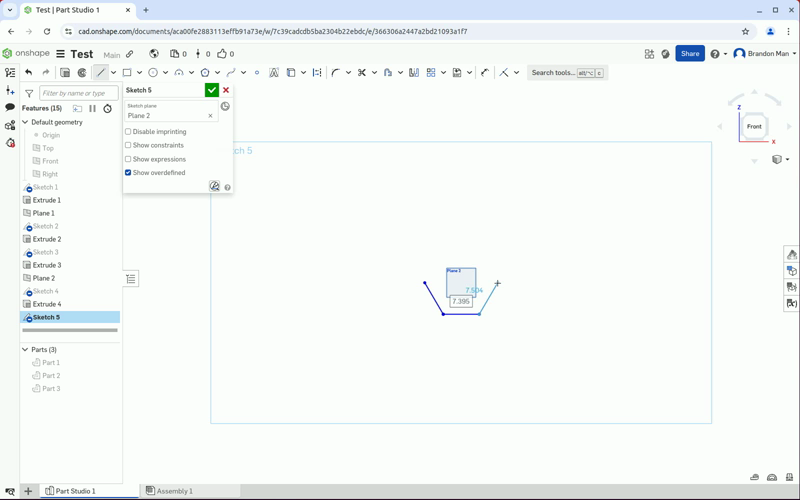
click(497, 282)
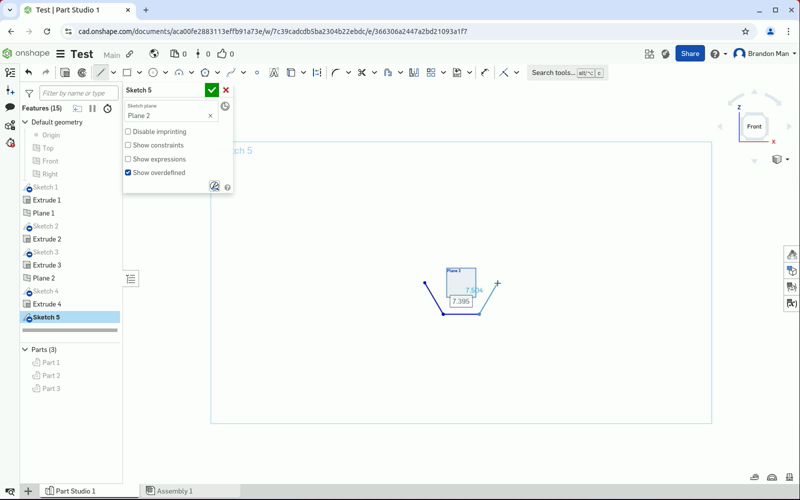
key_up(shift)
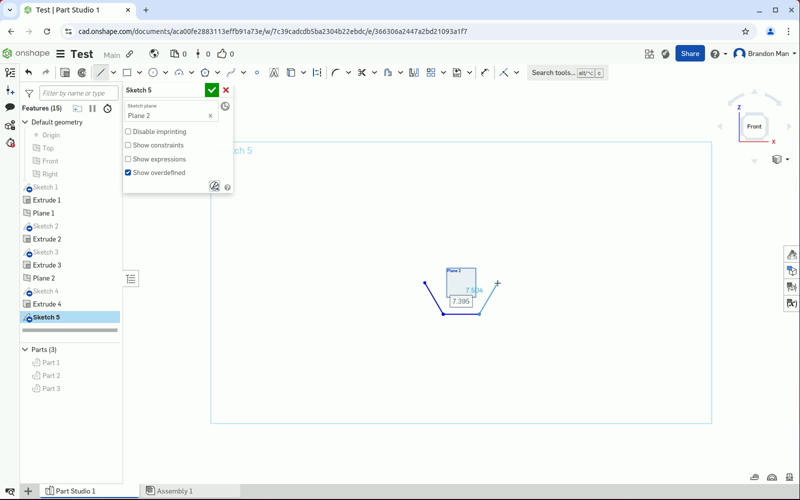
key_down(shift)
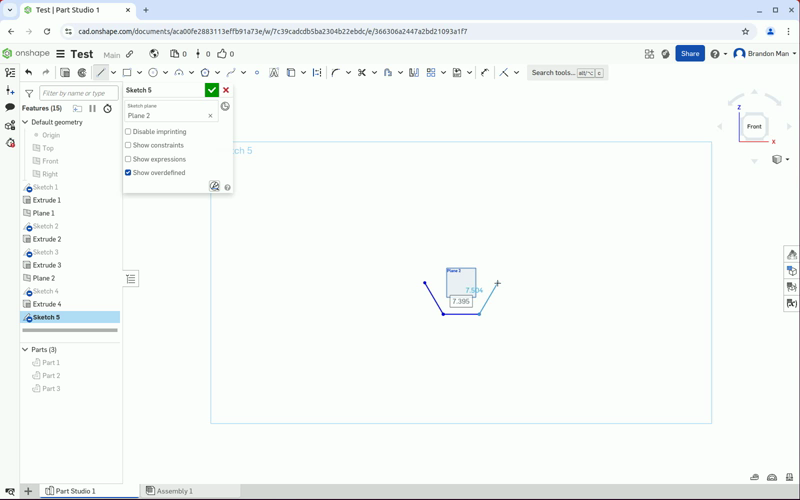
mouse_move(527, 282)
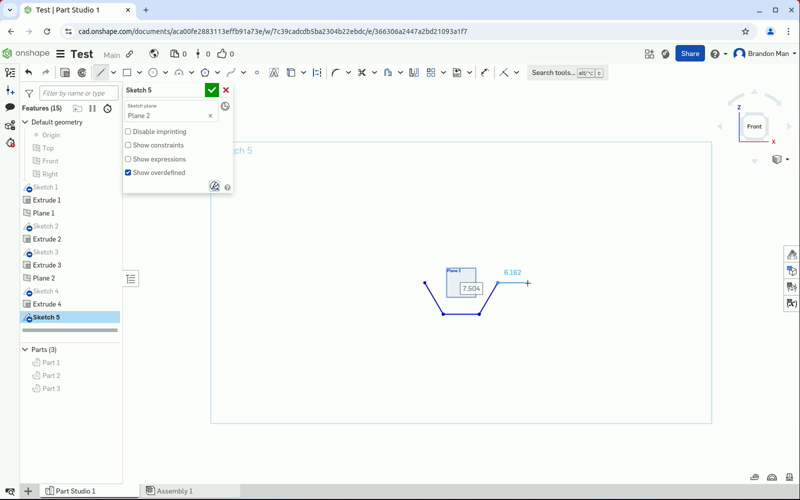
mouse_move(479, 251)
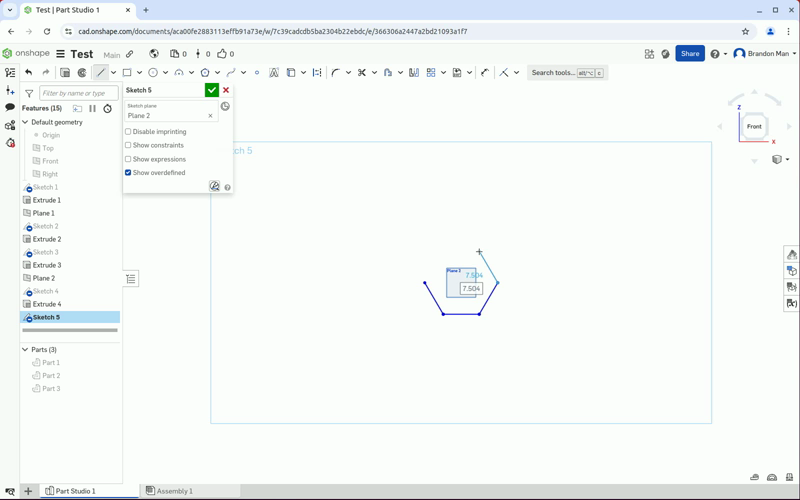
click(479, 251)
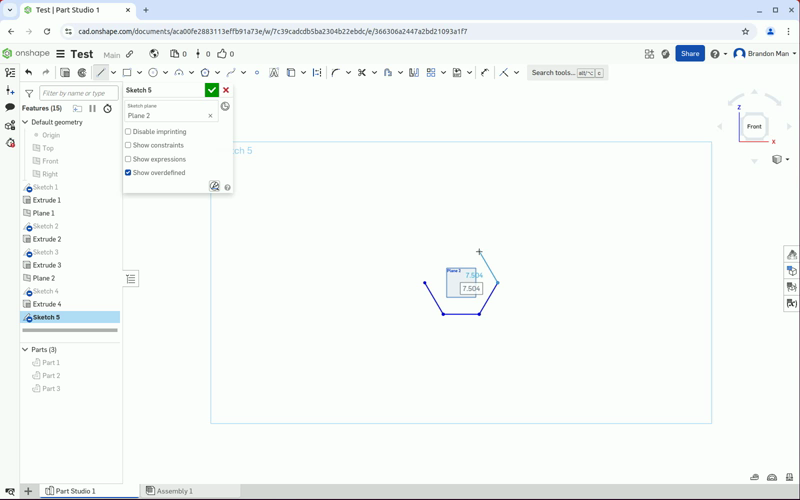
key_up(shift)
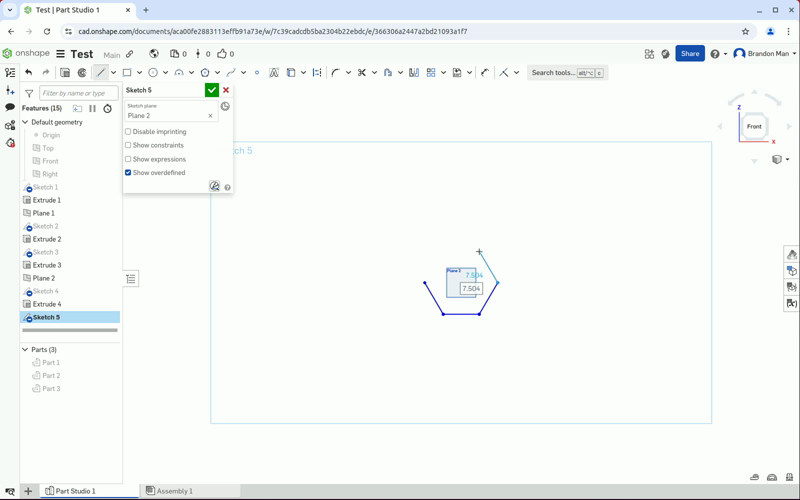
key_down(shift)
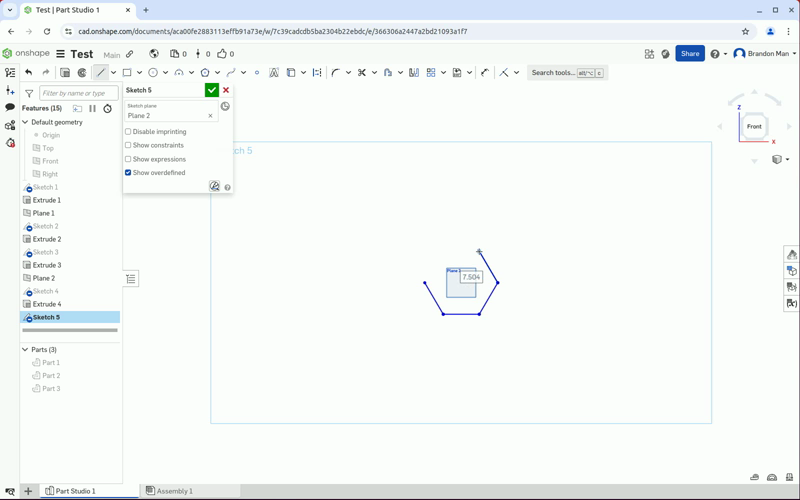
mouse_move(509, 251)
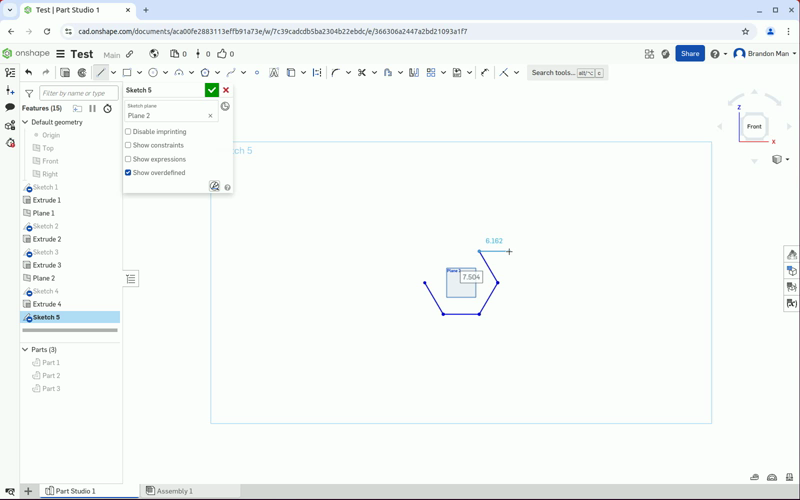
mouse_move(443, 251)
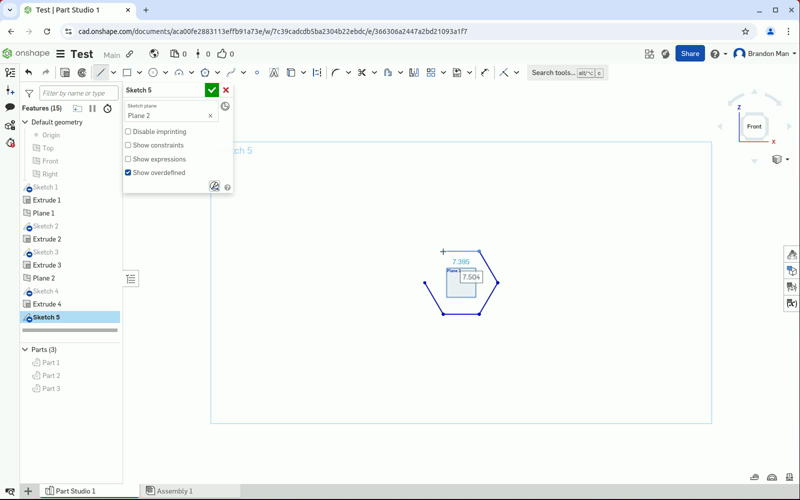
click(443, 251)
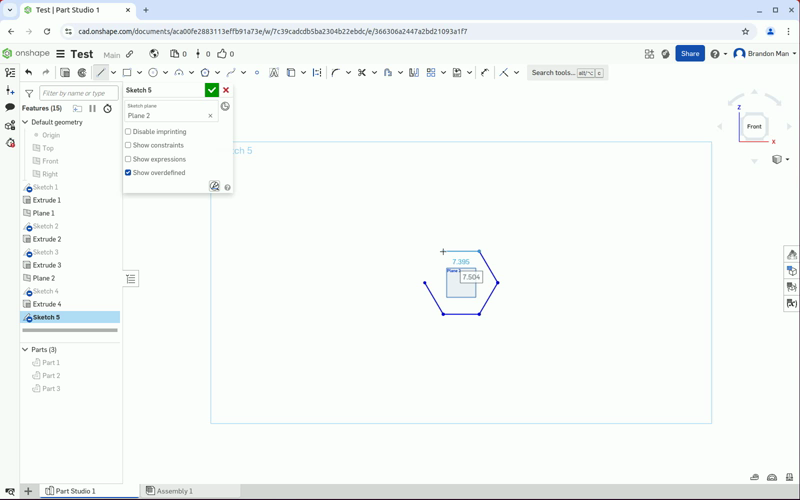
key_up(shift)
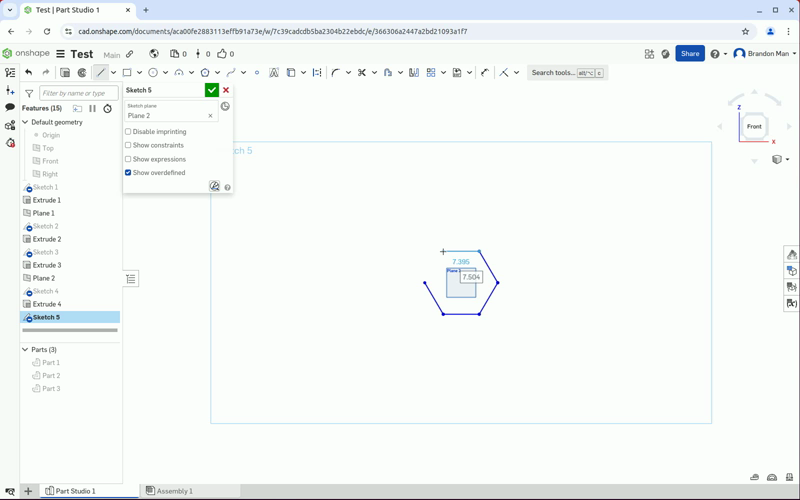
mouse_move(473, 251)
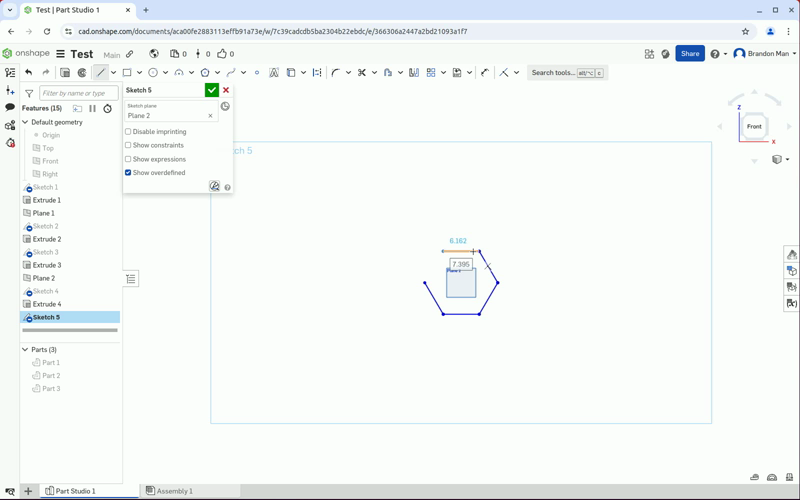
key_down(shift)
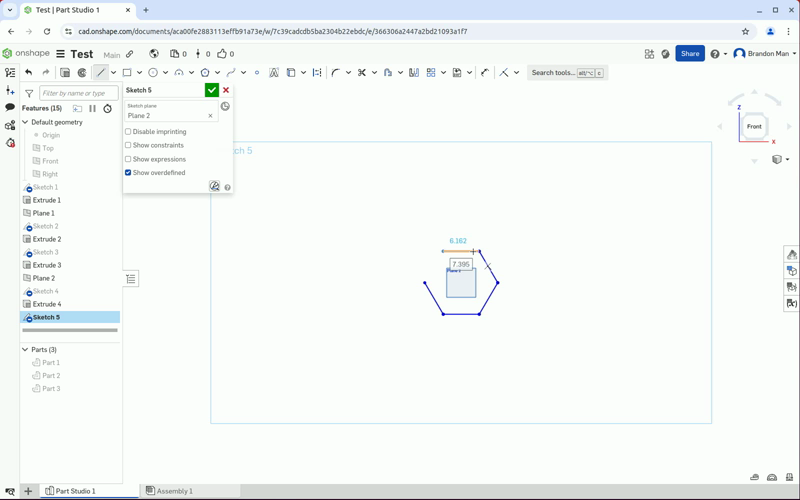
mouse_move(424, 282)
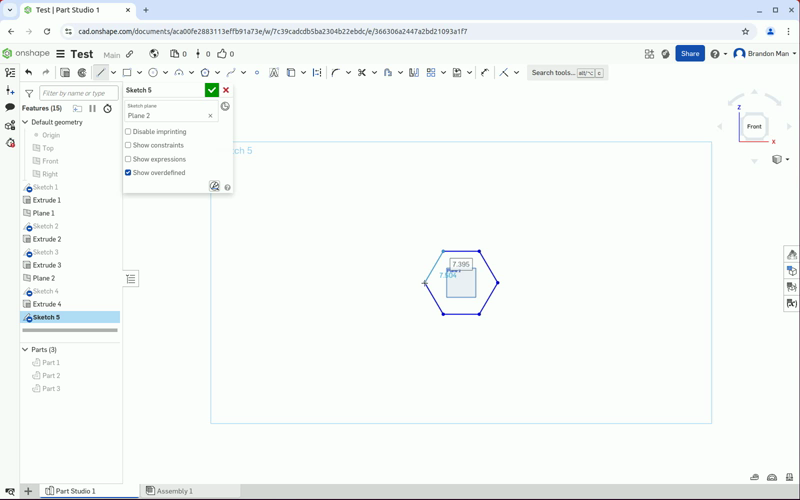
key_up(shift)
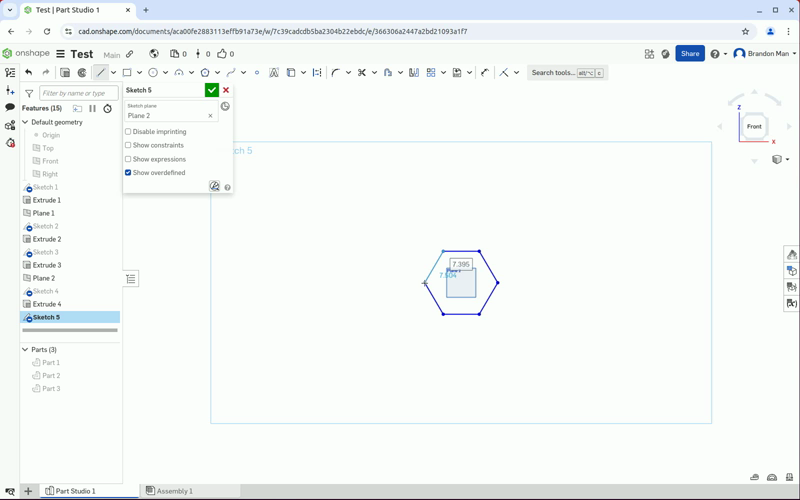
click(424, 282)
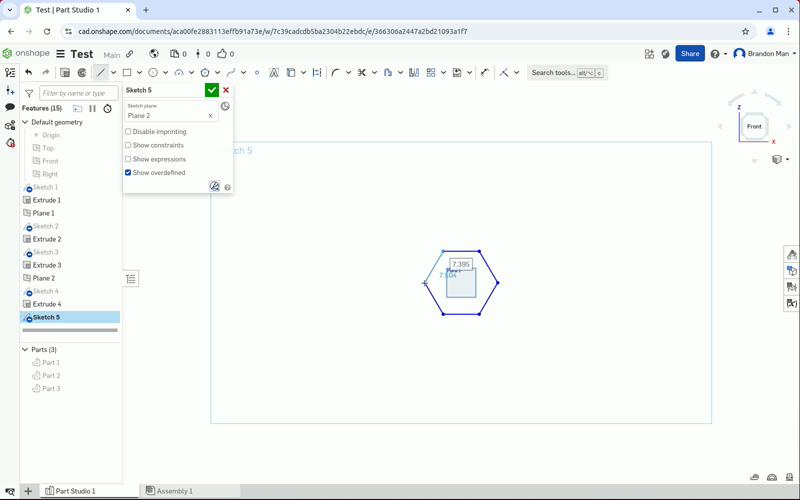
key(esc)
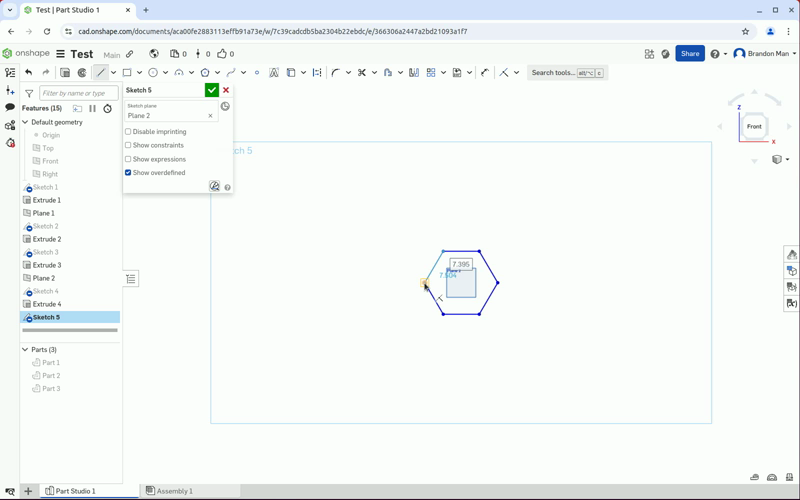
key(c)
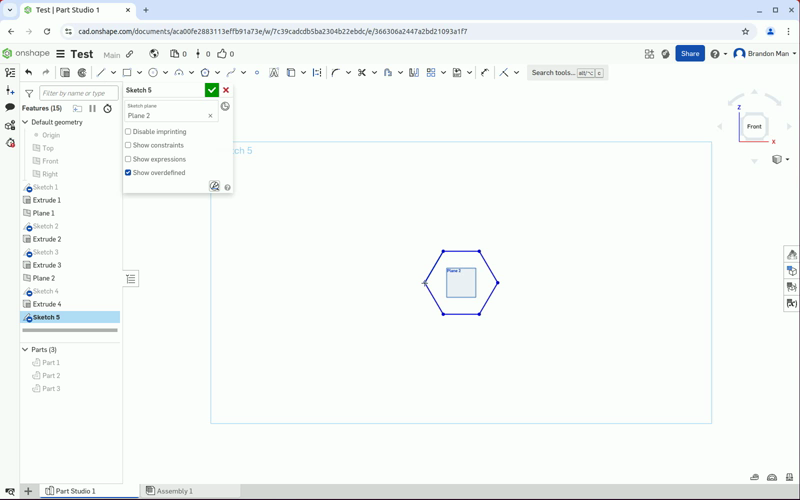
key_down(shift)
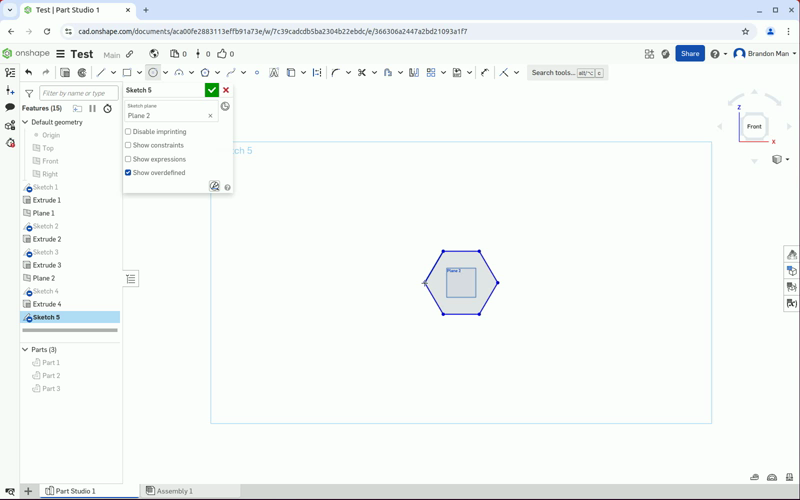
mouse_move(461, 282)
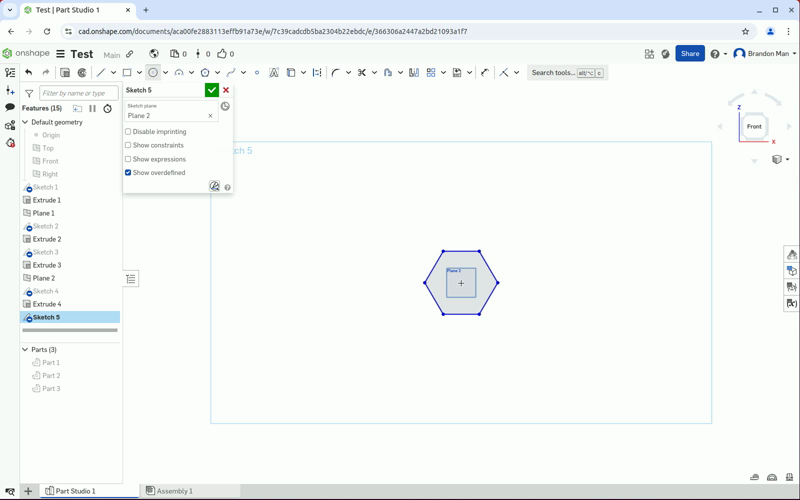
click(461, 282)
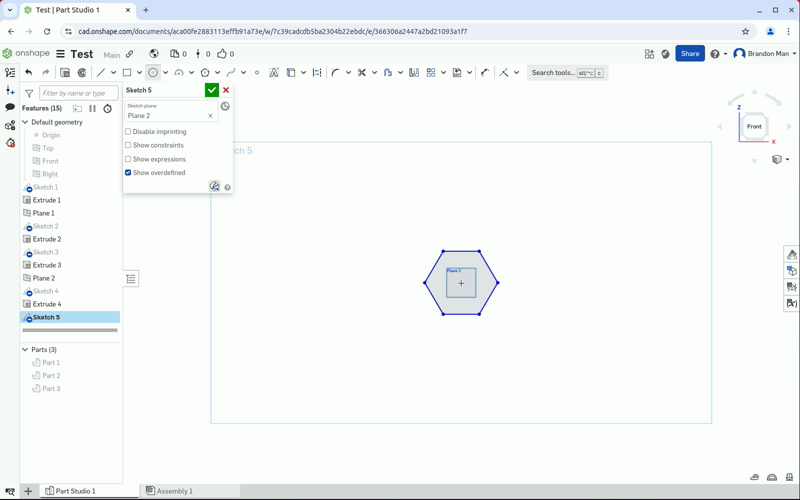
key_up(shift)
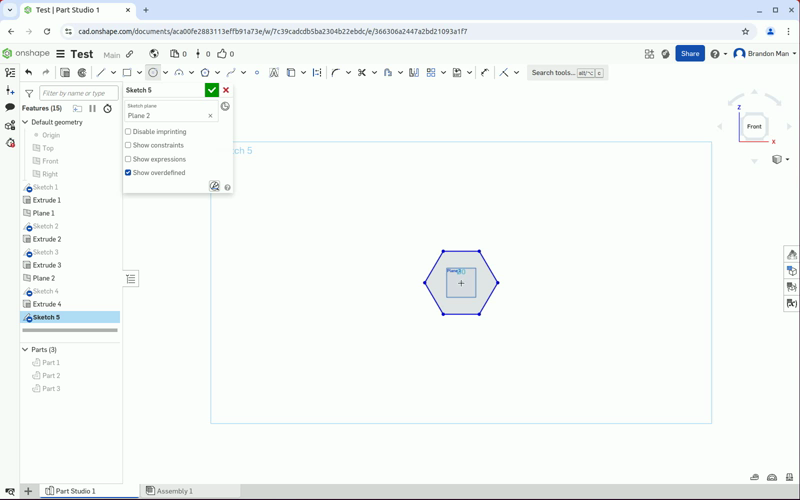
mouse_move(479, 282)
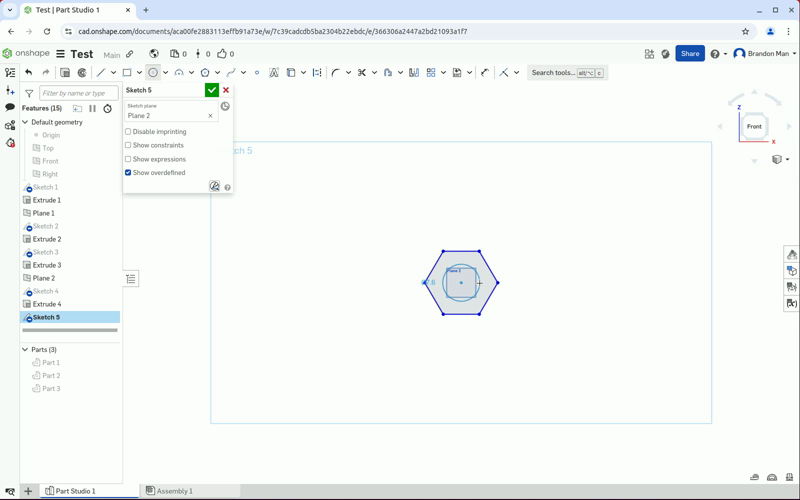
click(479, 282)
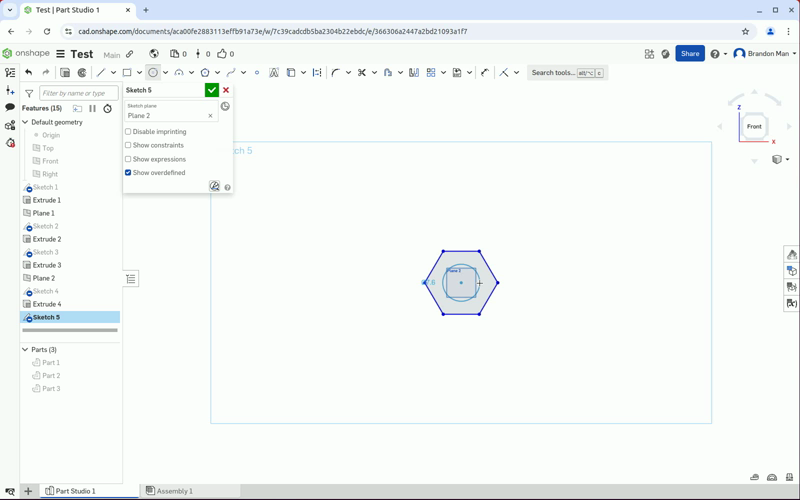
key(esc)
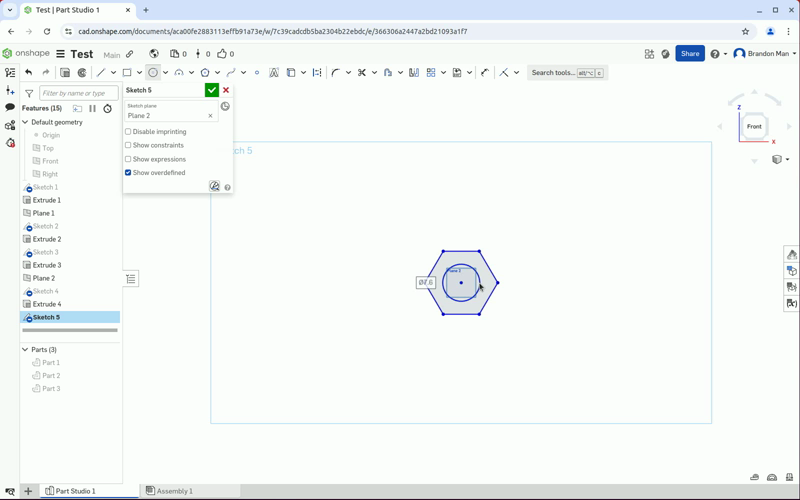
mouse_move(443, 270)
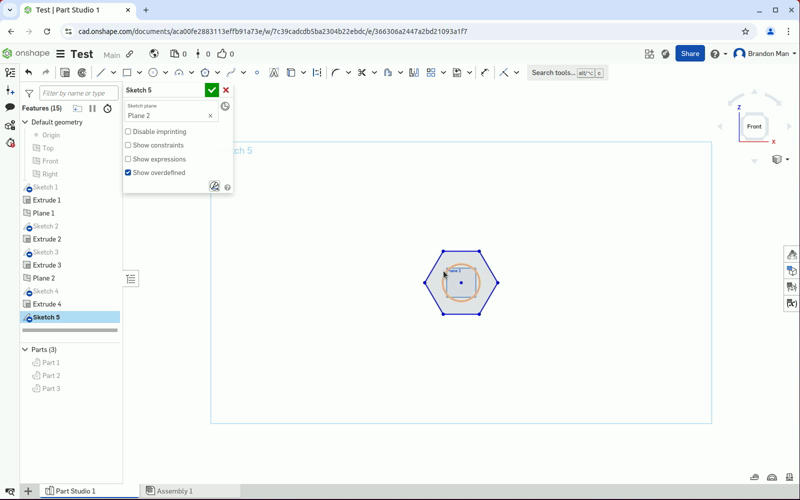
click(443, 270)
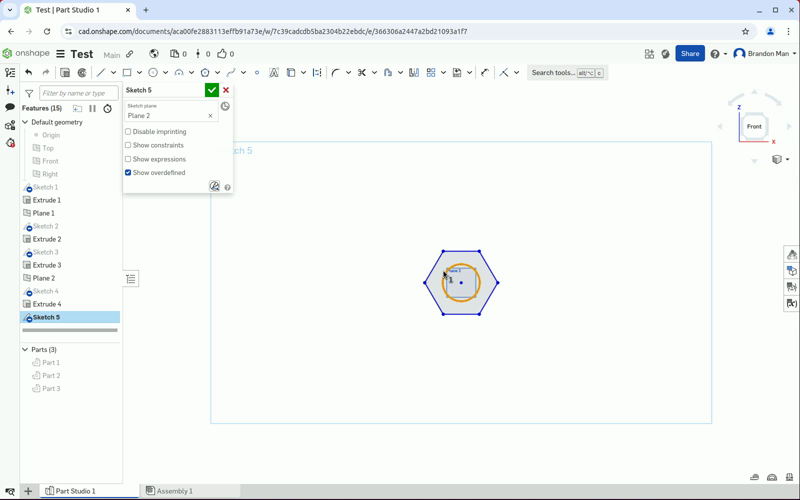
mouse_move(73, 352)
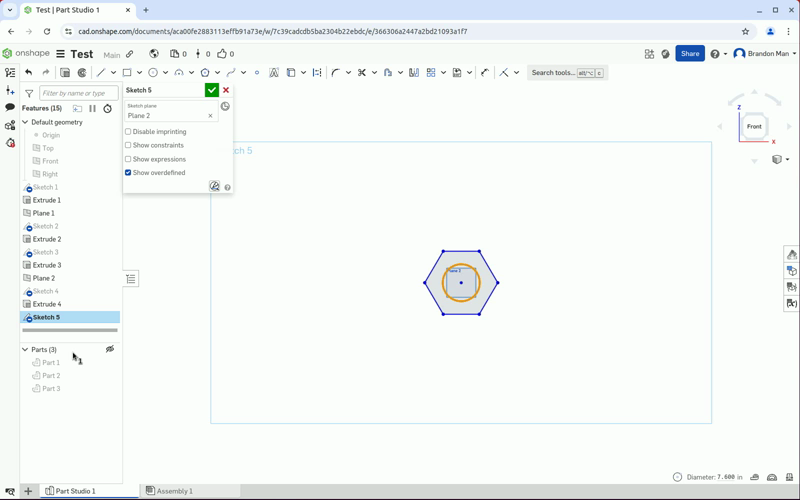
key(shift+y)
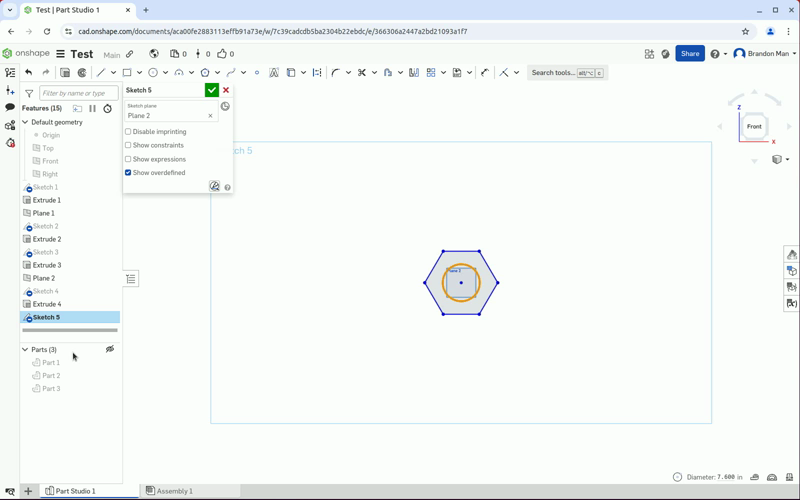
key(shift+e)
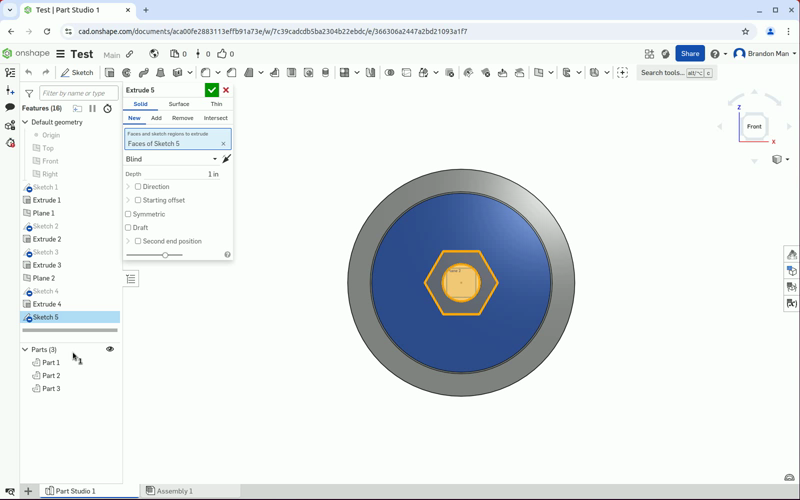
mouse_move(143, 106)
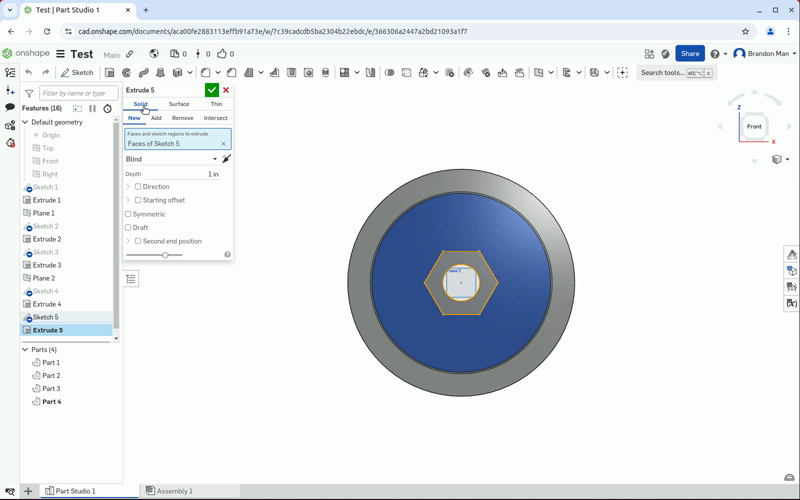
click(143, 106)
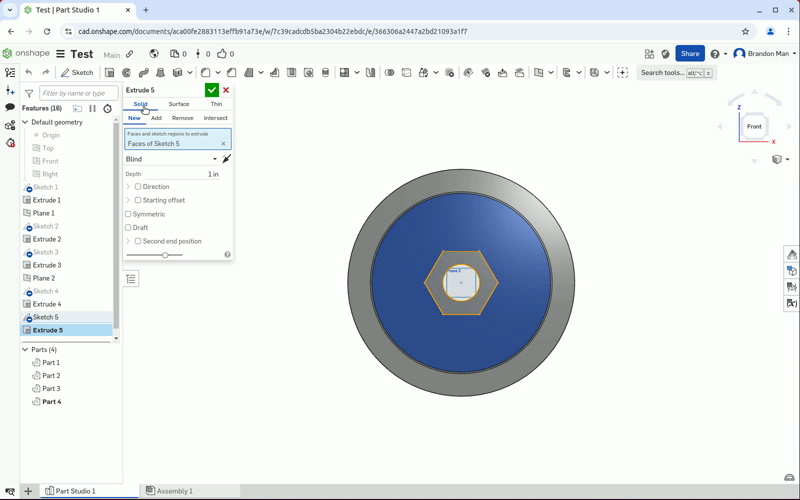
mouse_move(186, 120)
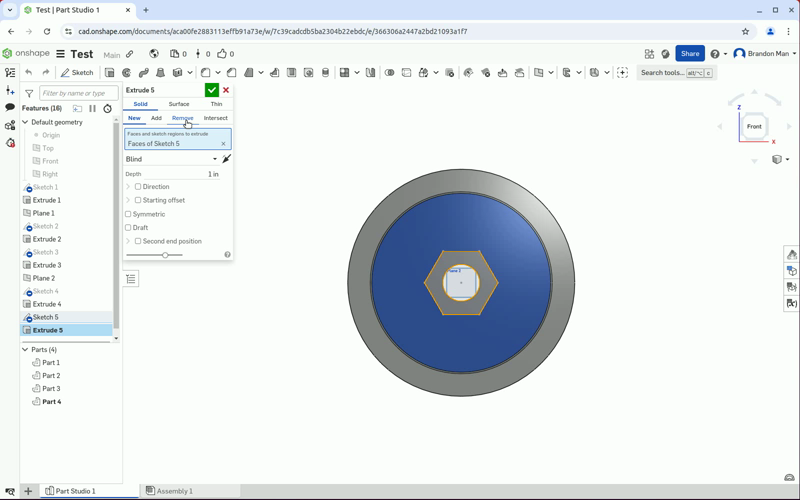
click(186, 120)
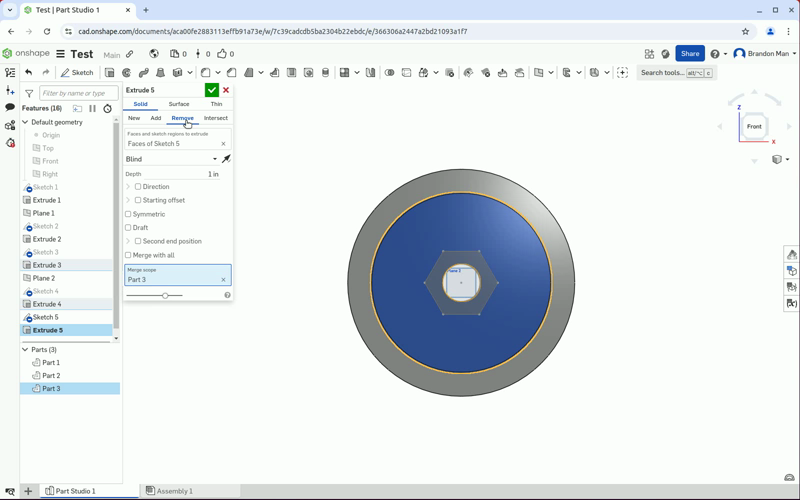
key(tab, 4)
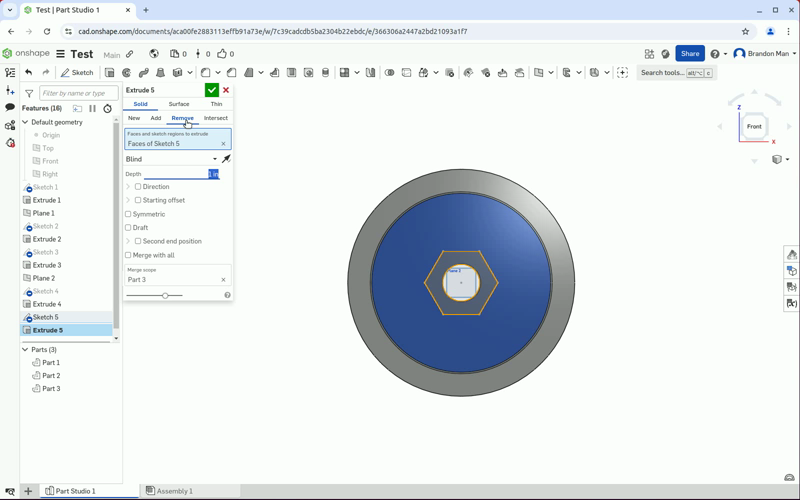
text(5.536)
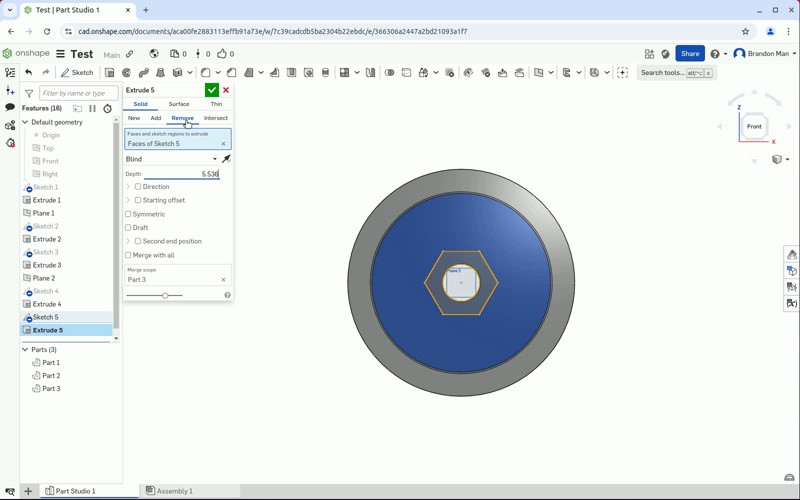
key(tab, 6)
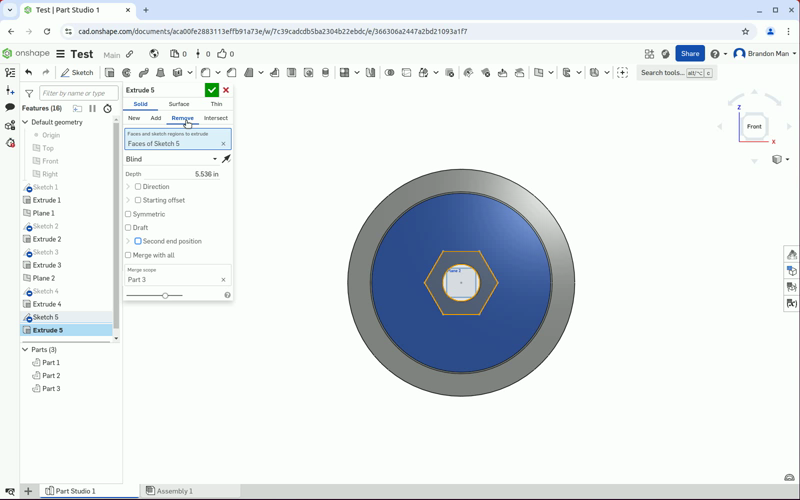
key(space)
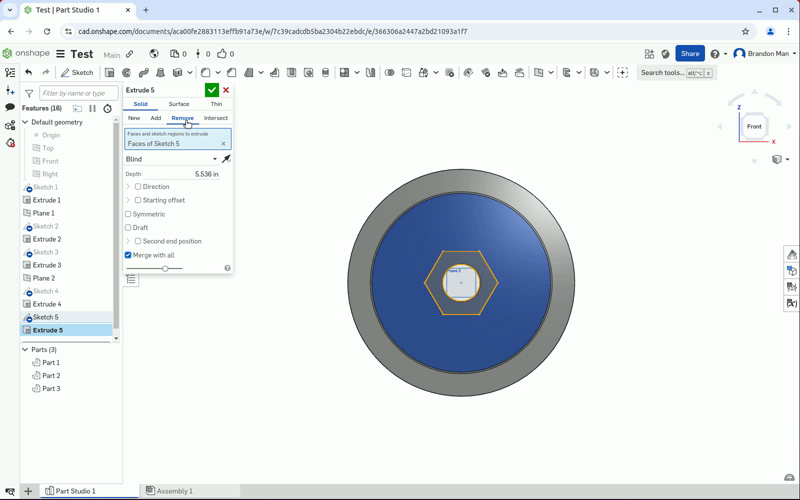
key(enter)
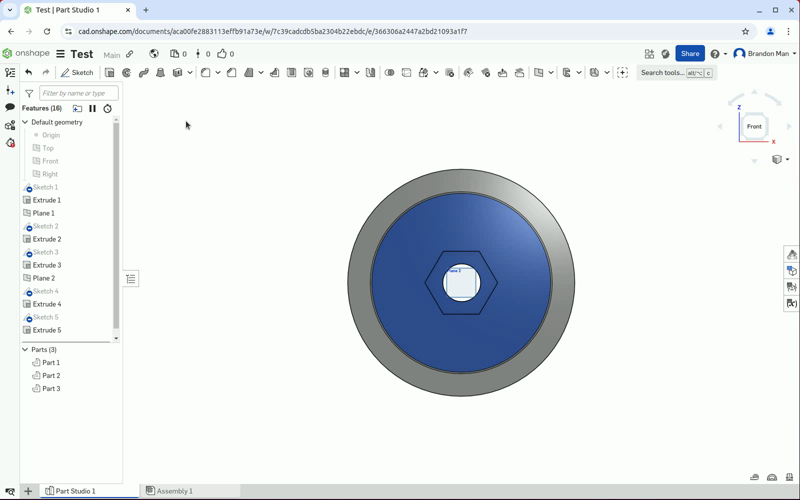
key(shift+h)
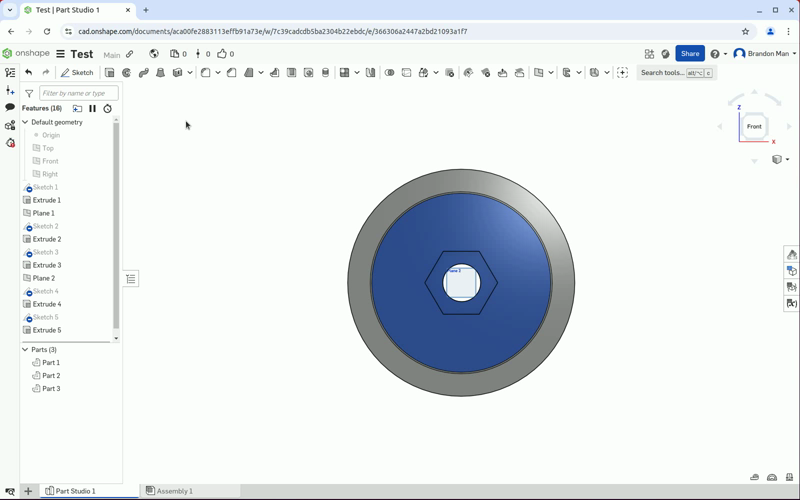
key(shift+h)
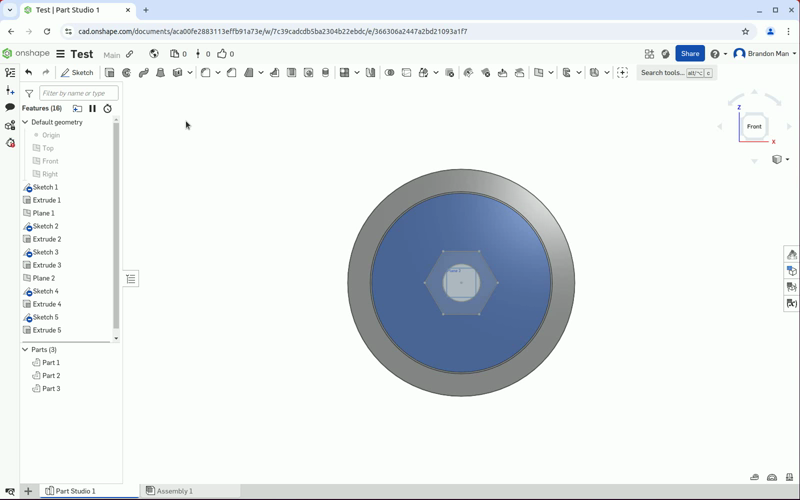
key(shift+7)
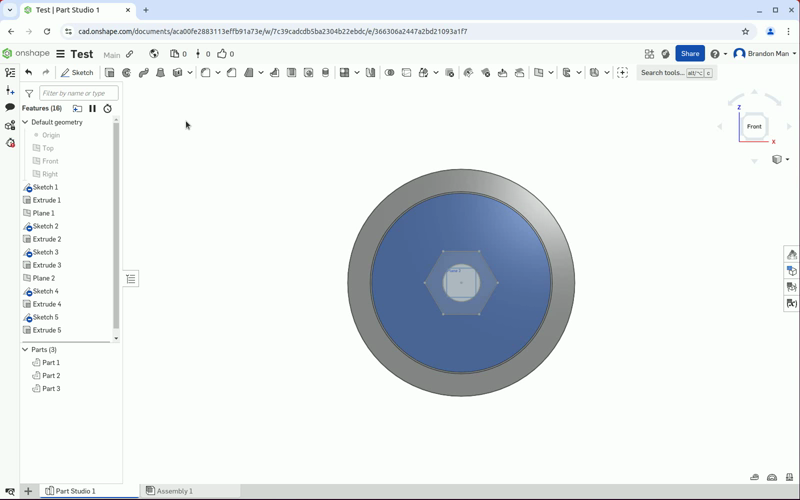
key(left, 2)
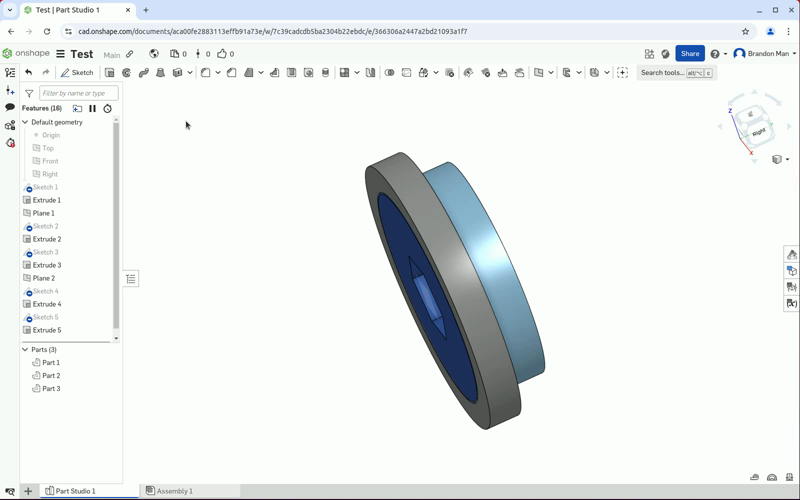
key(down, 2)
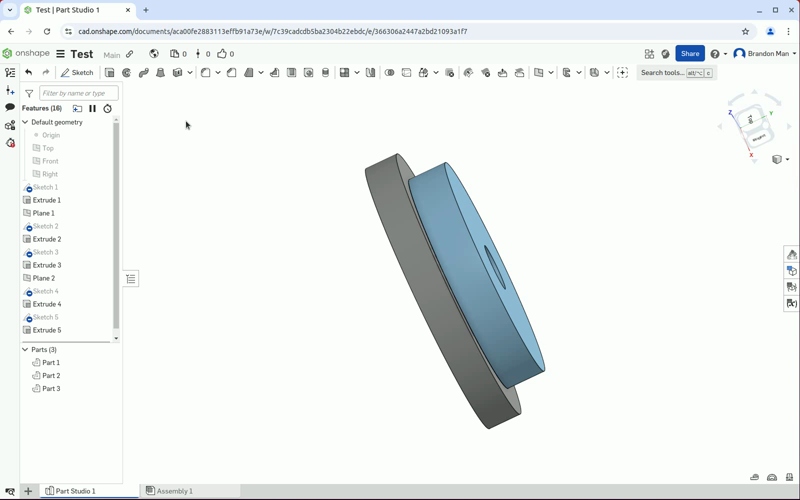
key(up, 2)
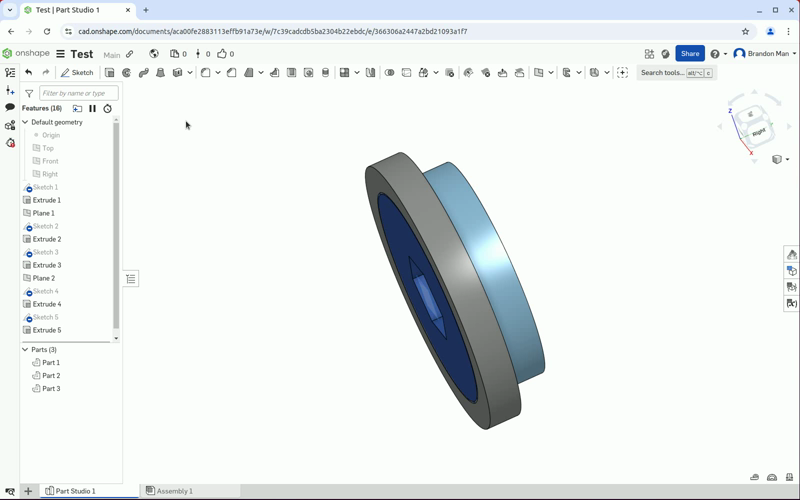
key(right, 2)
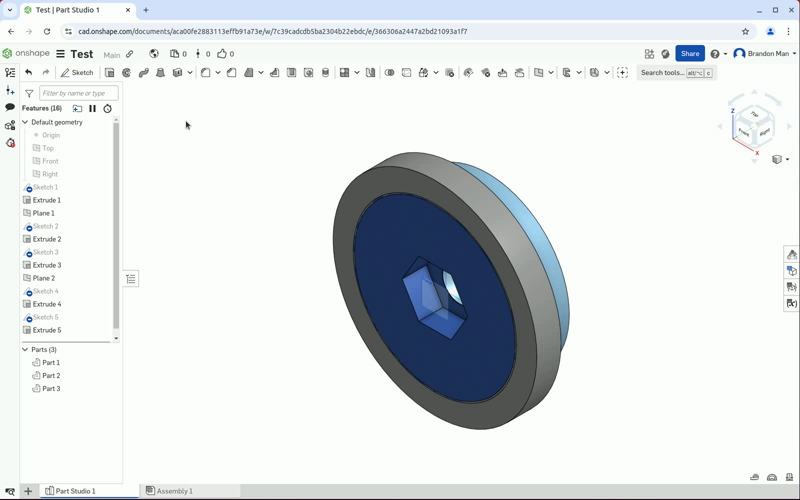
mouse_move(69, 189)
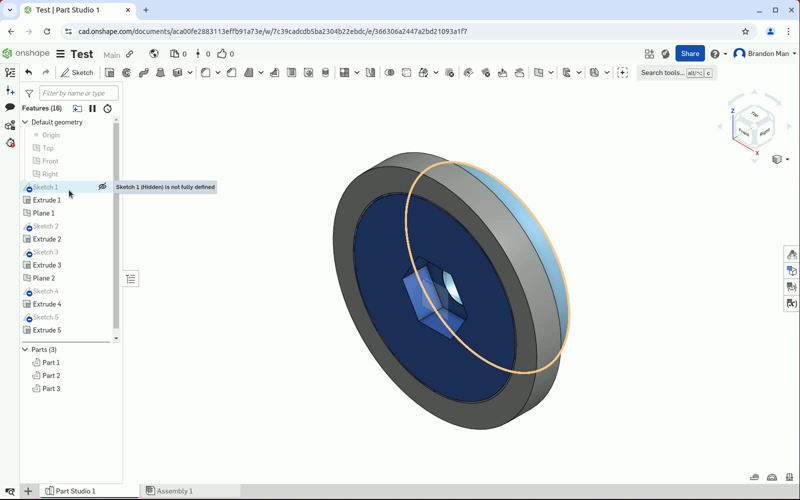
click(69, 189)